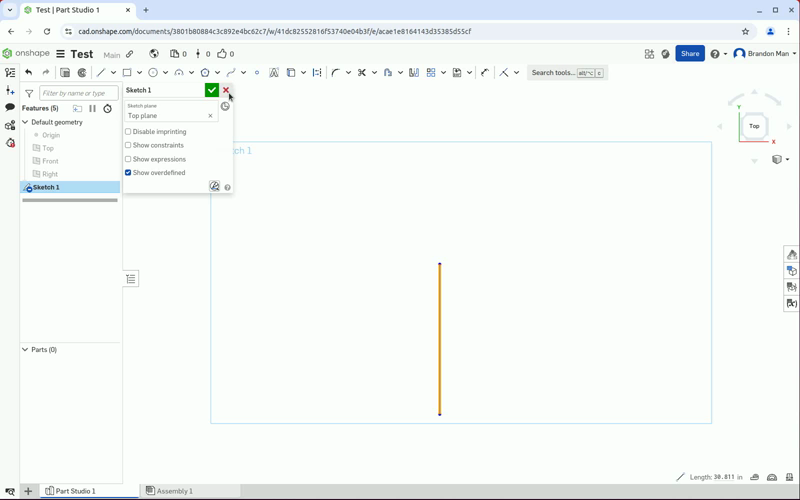
key(shift+h)
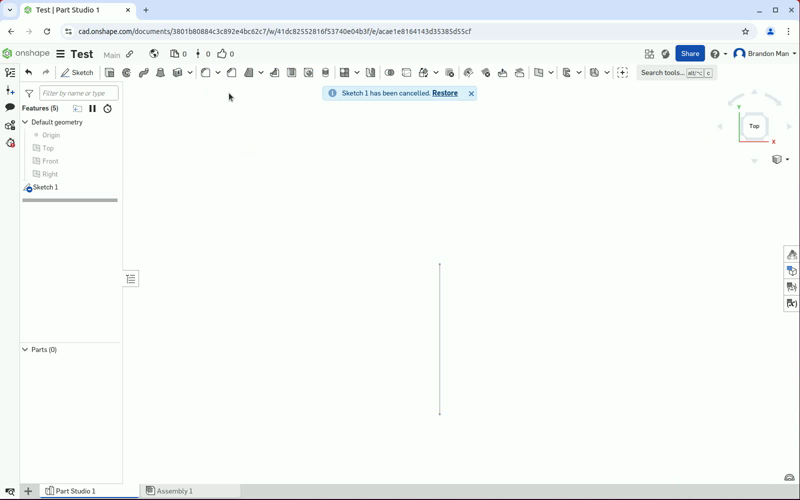
key(shift+s)
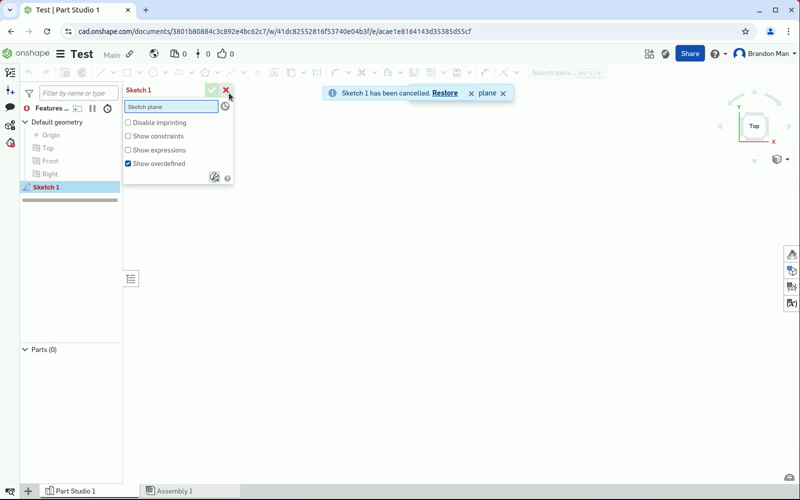
mouse_move(73, 150)
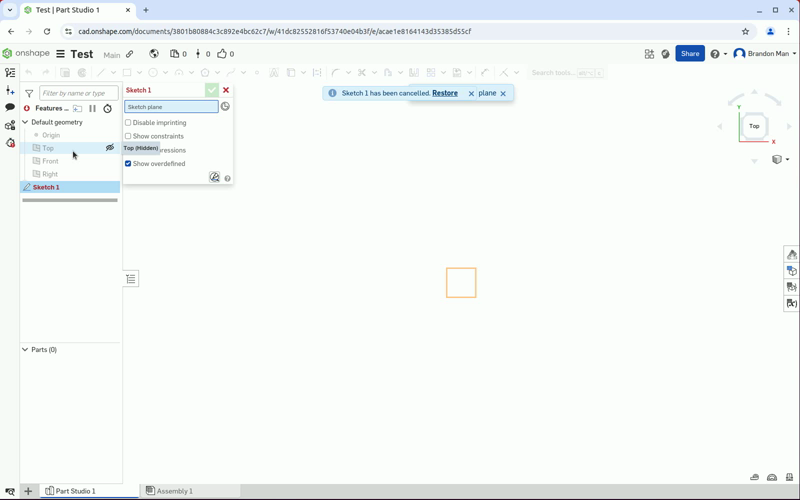
click(73, 150)
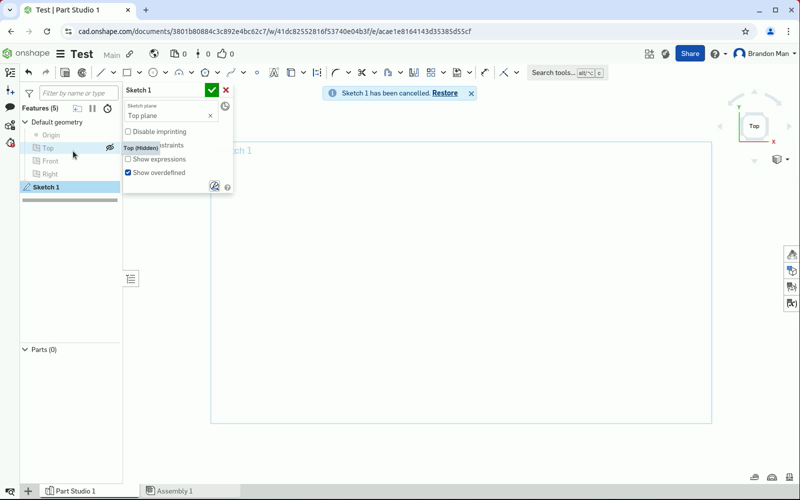
mouse_move(73, 352)
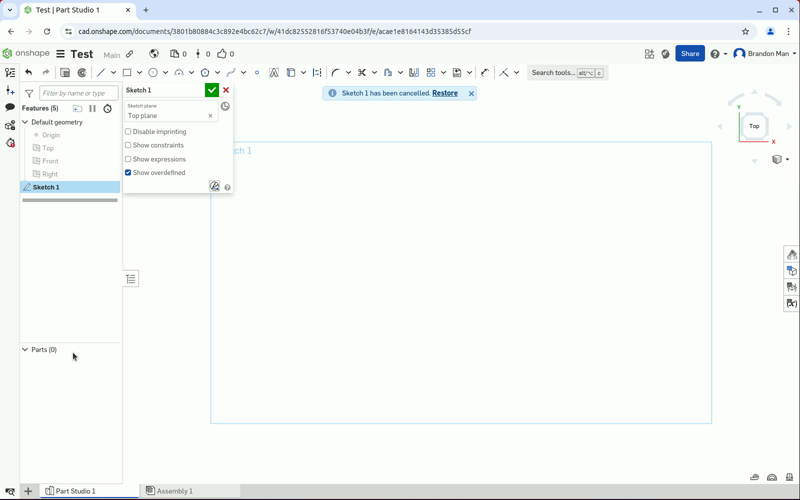
key(y)
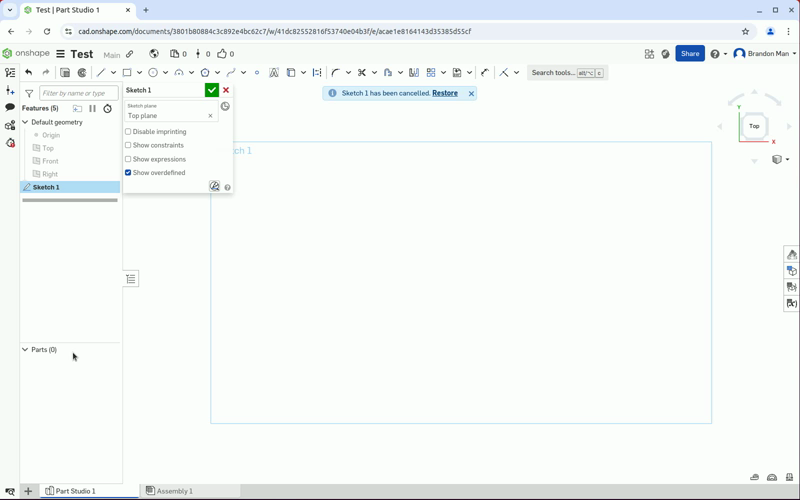
key(l)
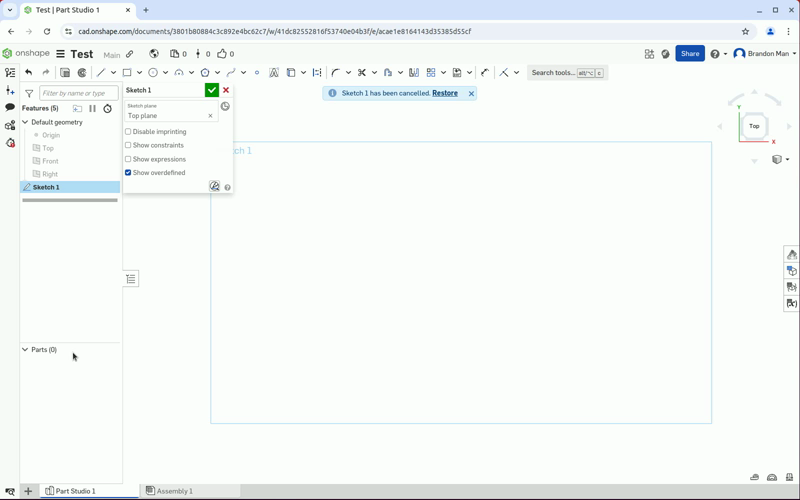
key_down(shift)
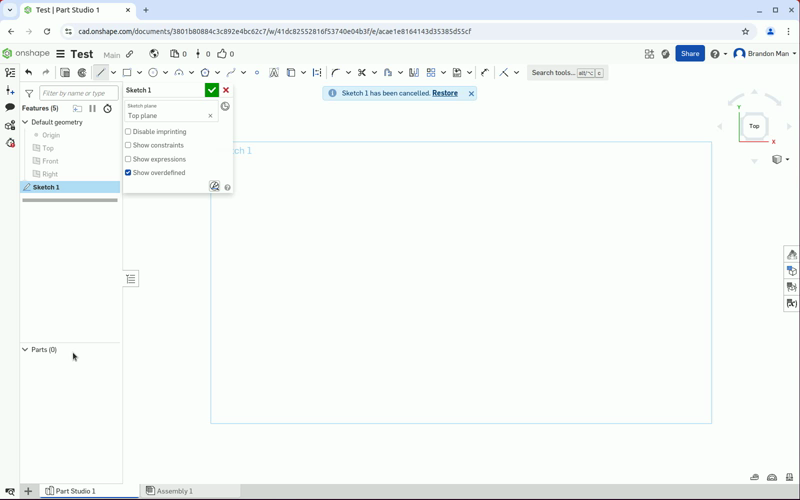
mouse_move(460, 395)
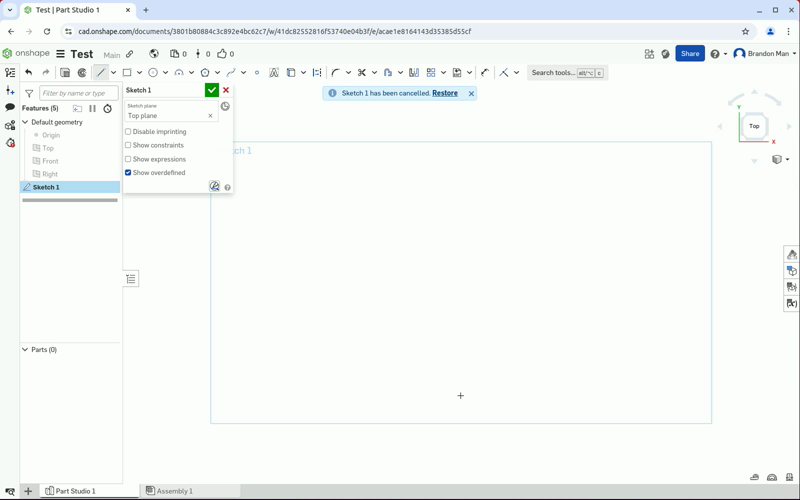
click(460, 395)
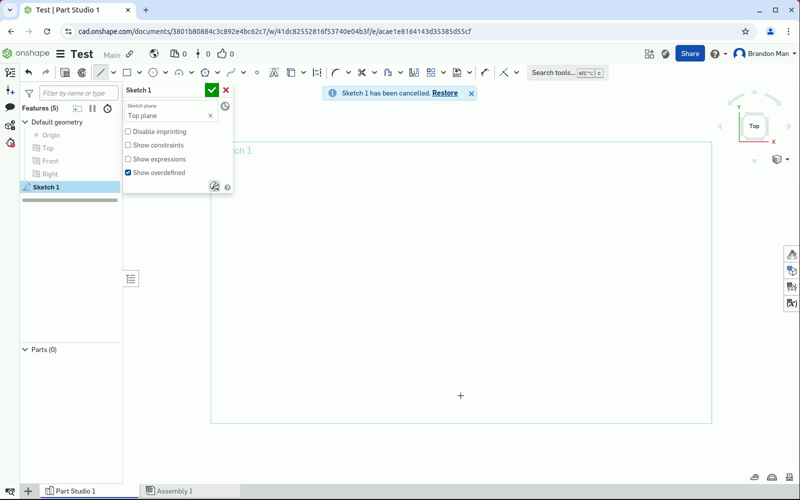
key_up(shift)
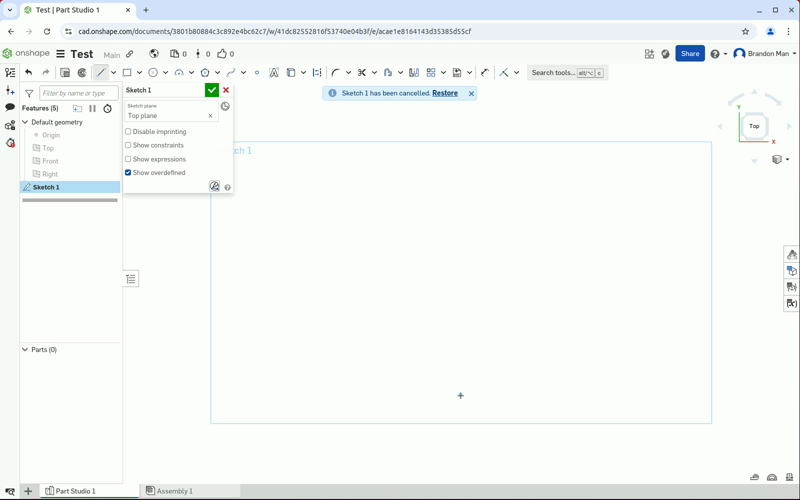
key_down(shift)
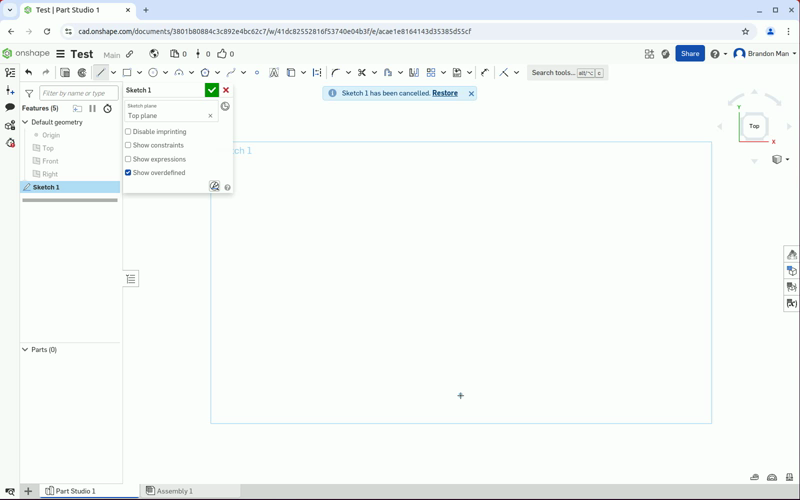
mouse_move(490, 395)
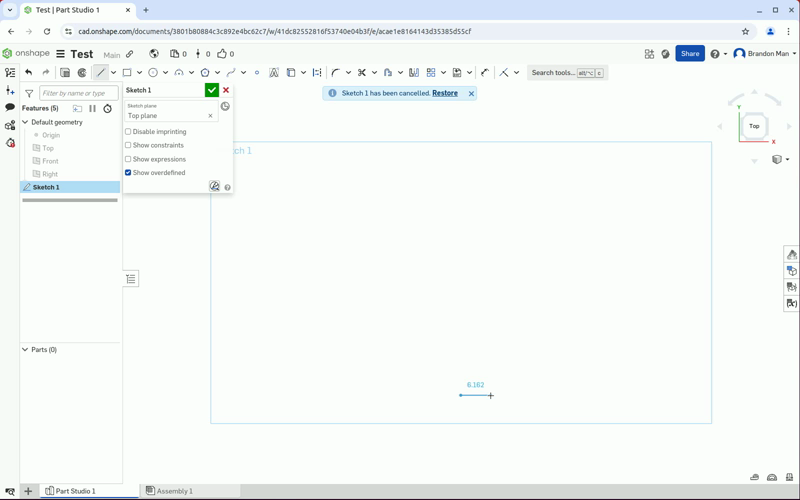
mouse_move(478, 395)
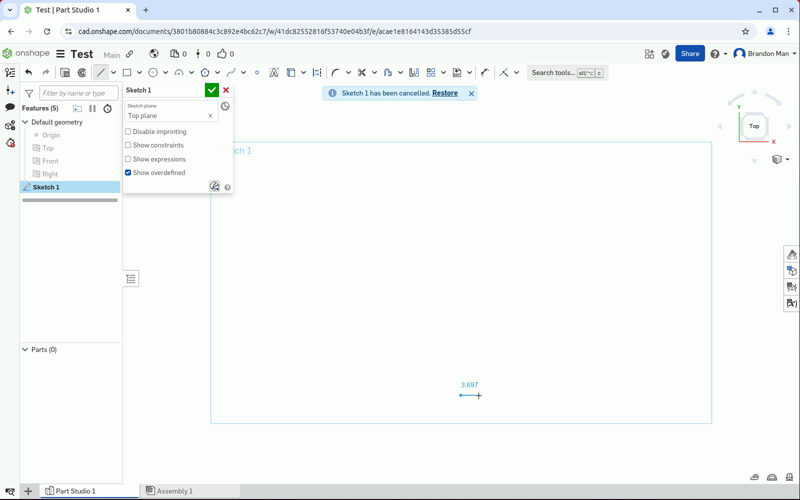
click(478, 395)
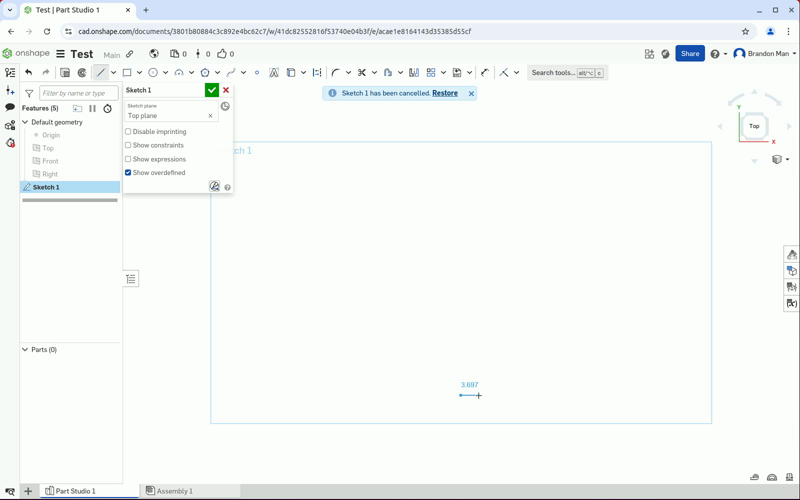
key_up(shift)
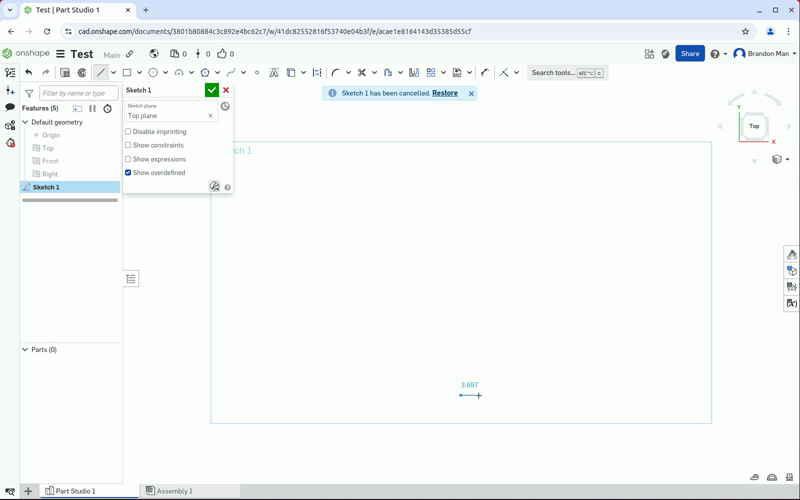
key_down(shift)
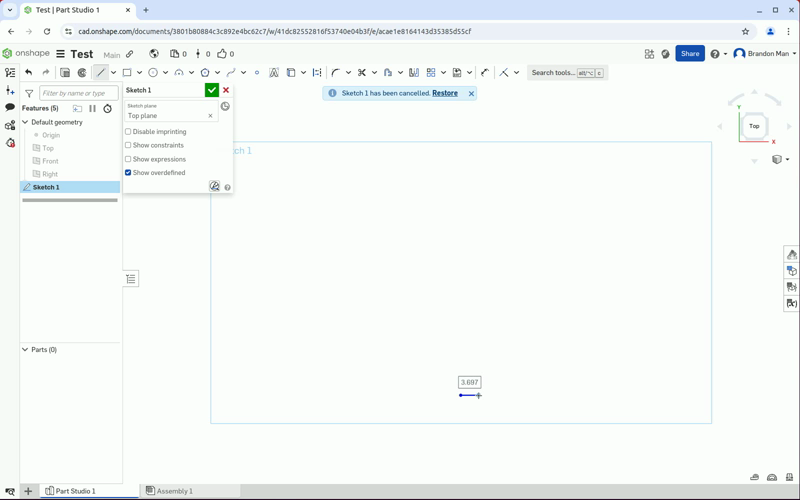
mouse_move(478, 300)
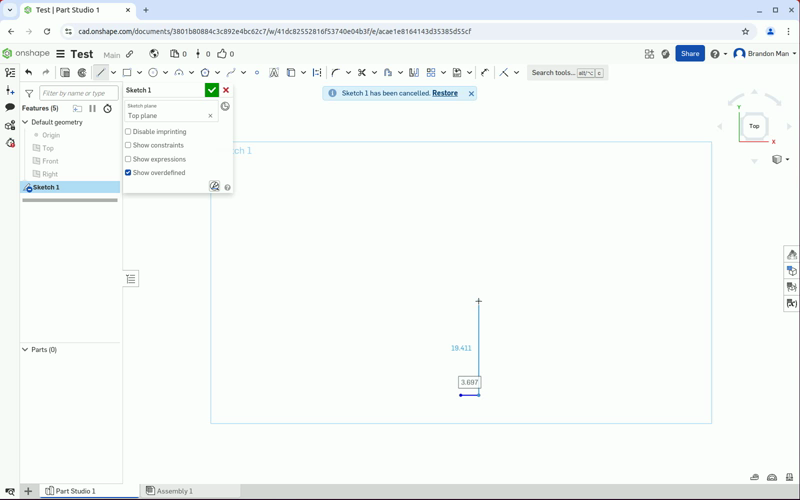
click(478, 300)
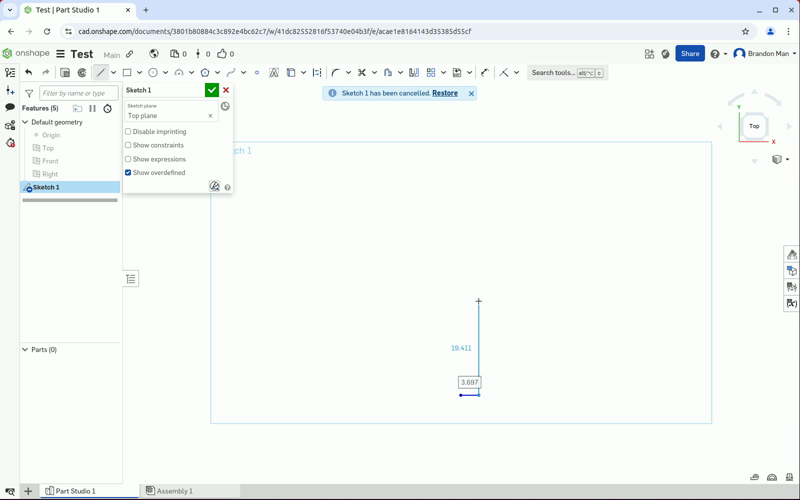
key_up(shift)
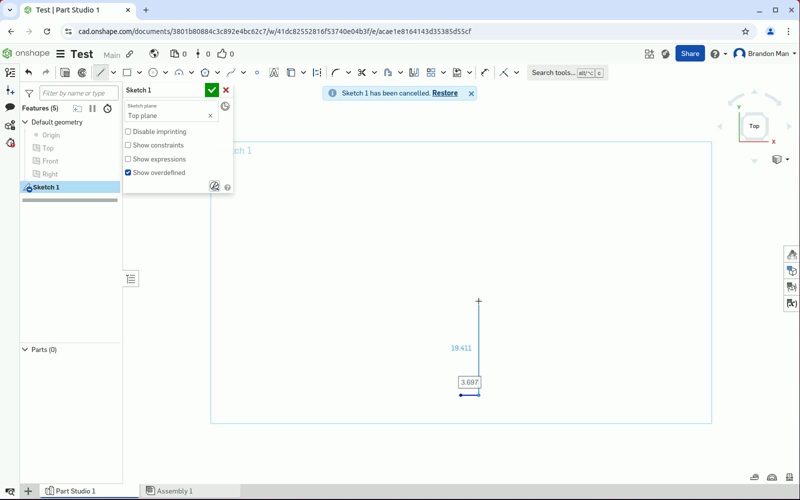
key_down(shift)
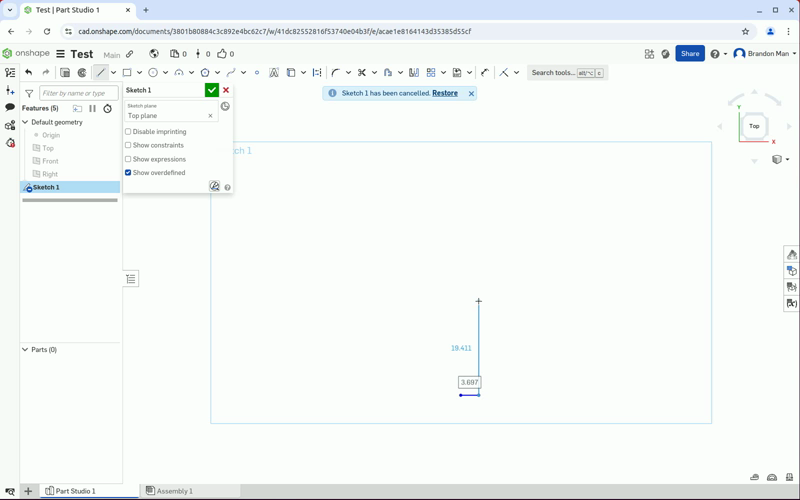
mouse_move(548, 300)
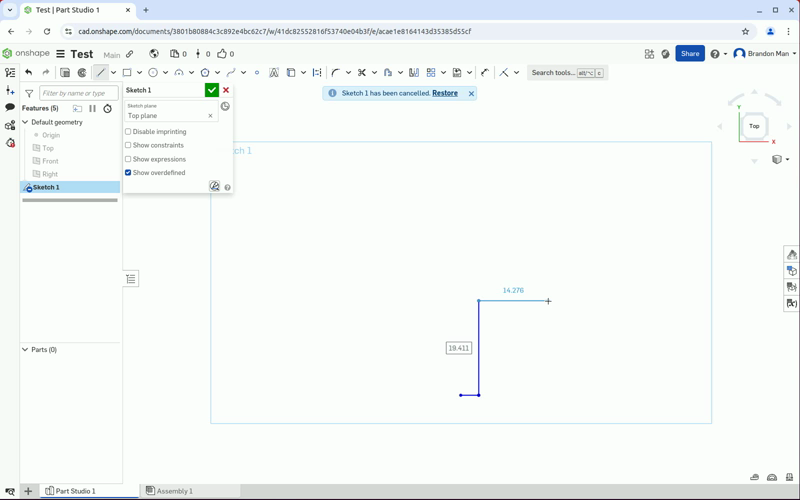
click(548, 300)
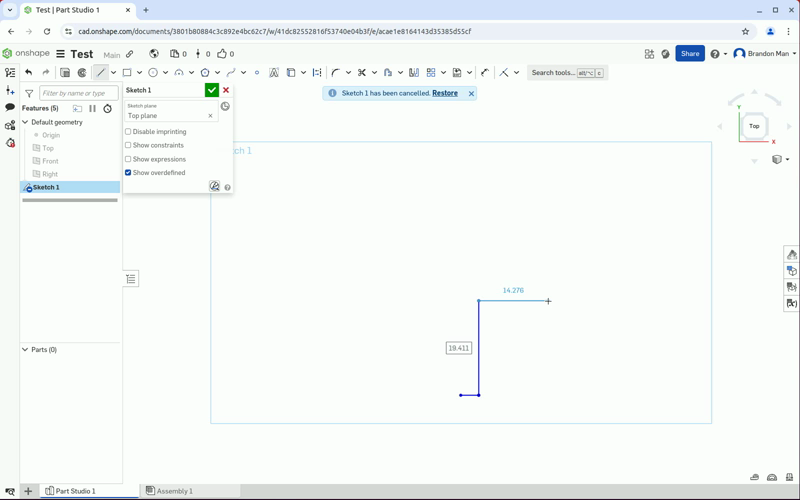
key_up(shift)
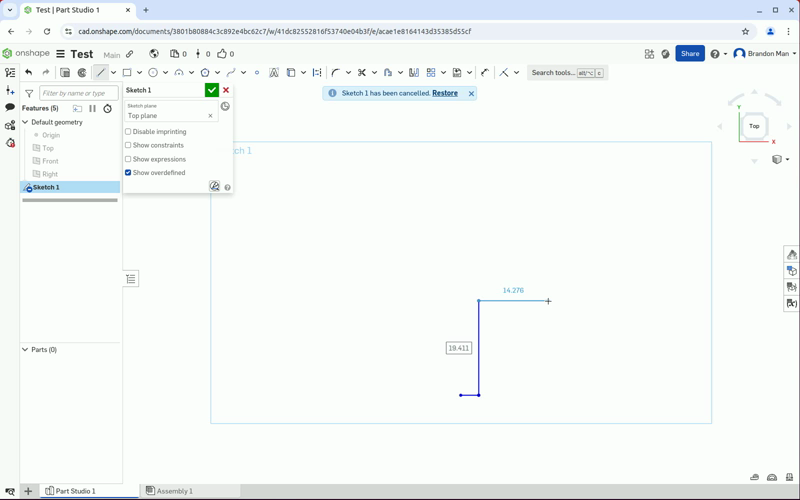
key_down(shift)
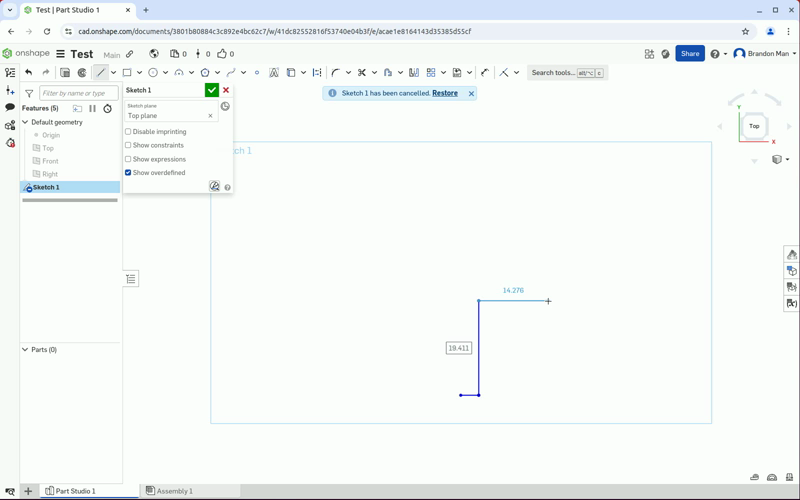
mouse_move(578, 300)
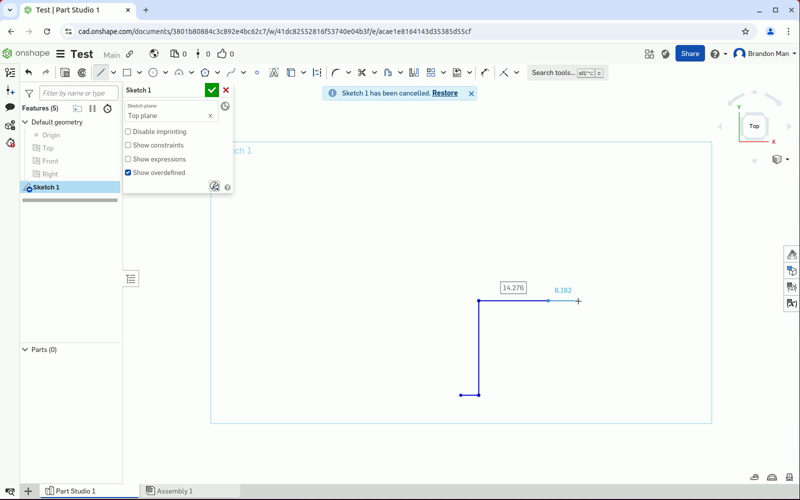
mouse_move(548, 282)
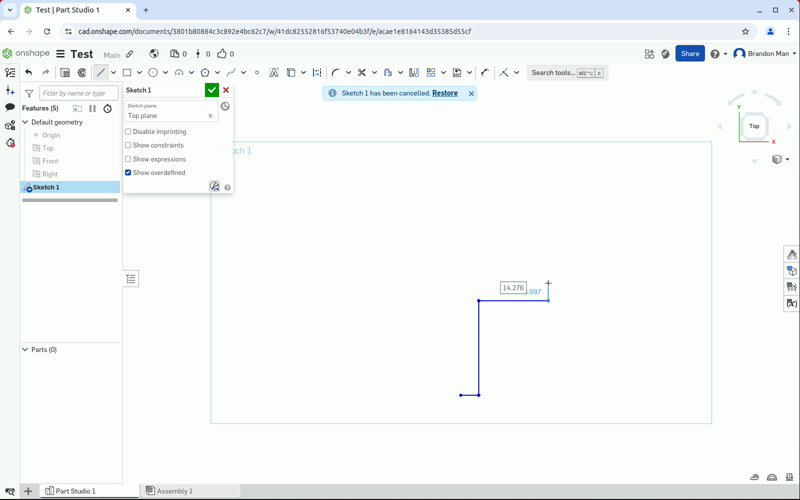
click(548, 282)
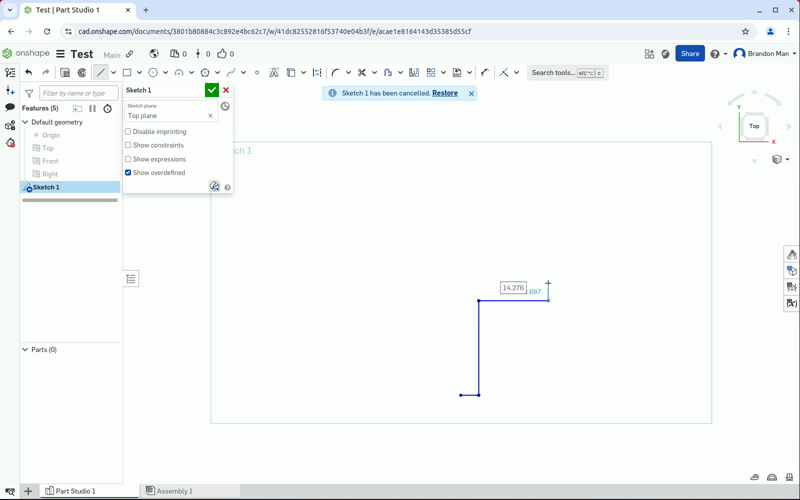
key_up(shift)
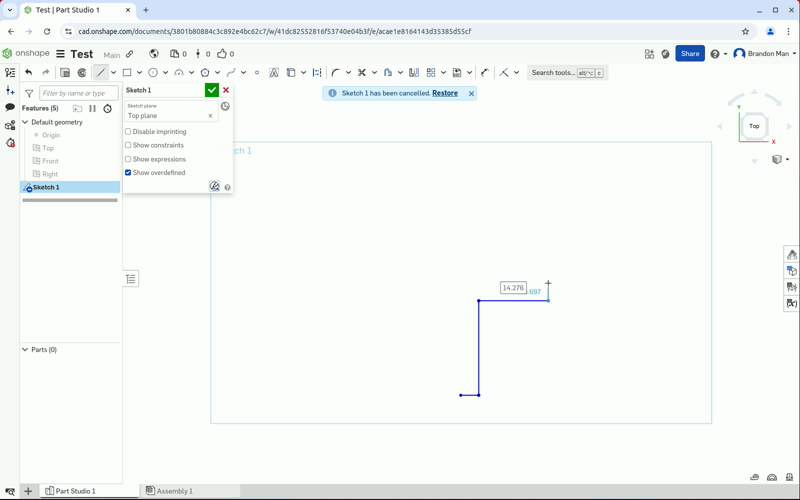
key_down(shift)
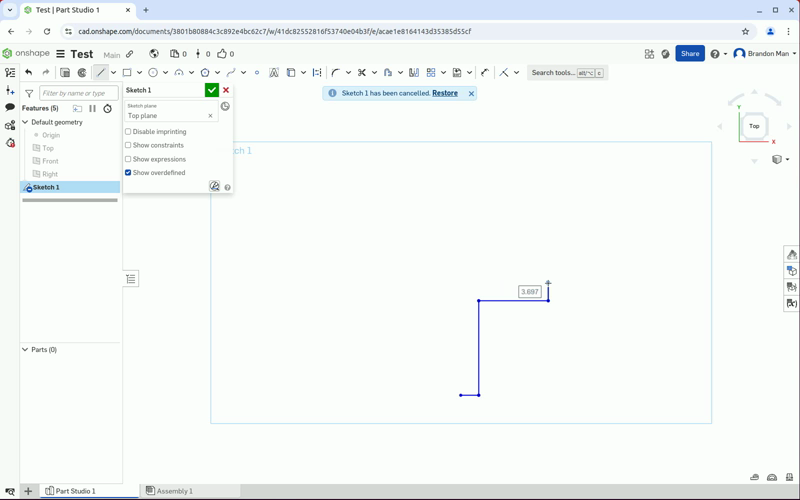
mouse_move(460, 282)
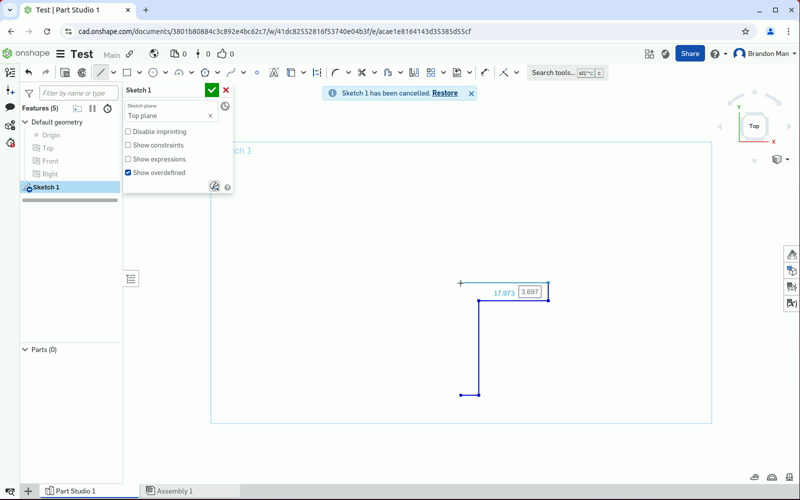
click(460, 282)
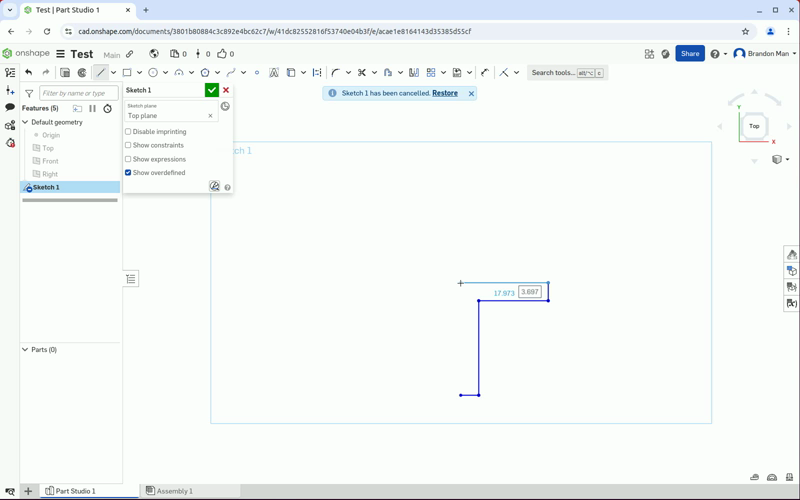
key_up(shift)
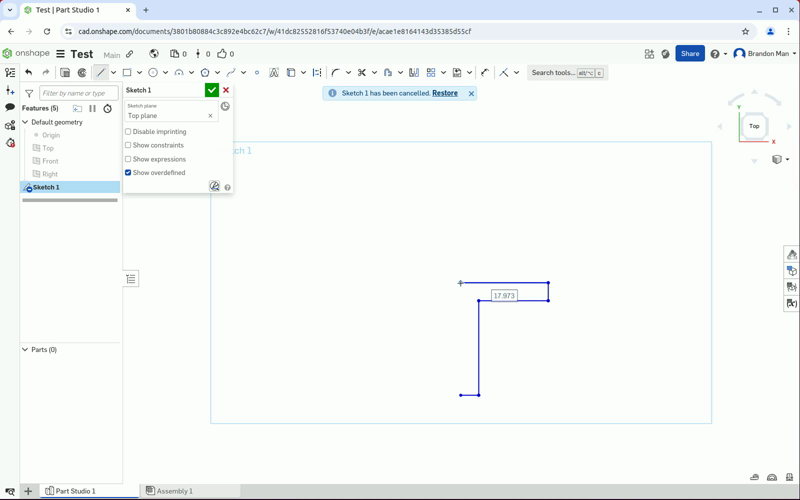
key_down(shift)
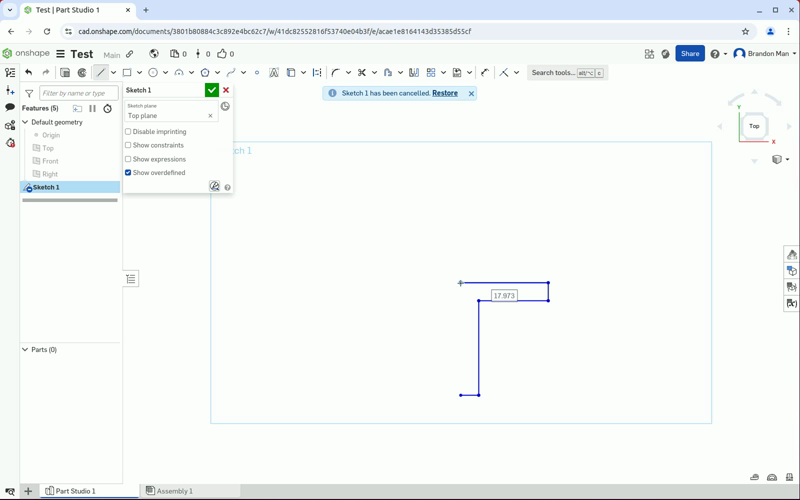
mouse_move(460, 395)
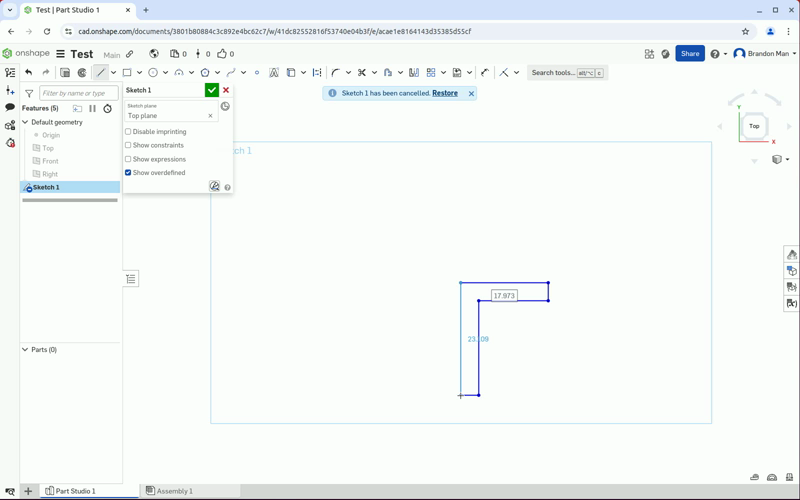
key_up(shift)
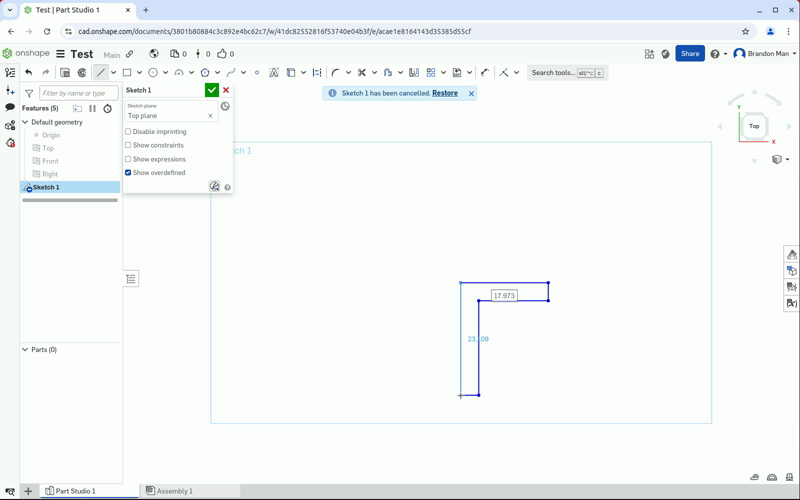
click(460, 395)
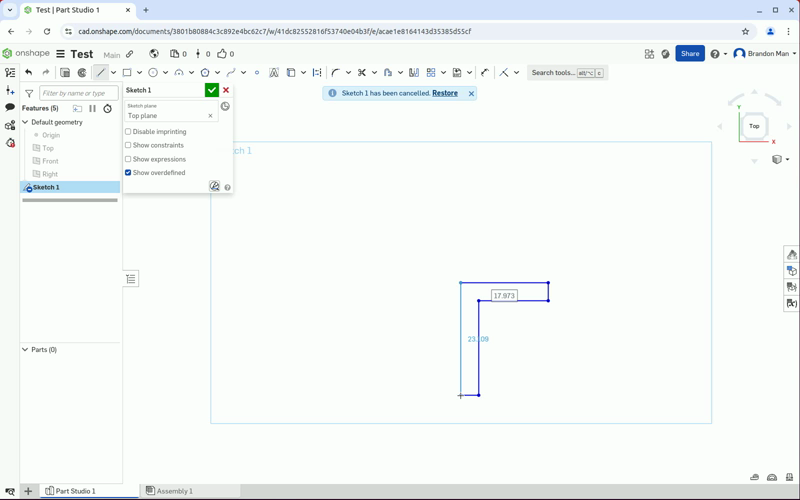
key(esc)
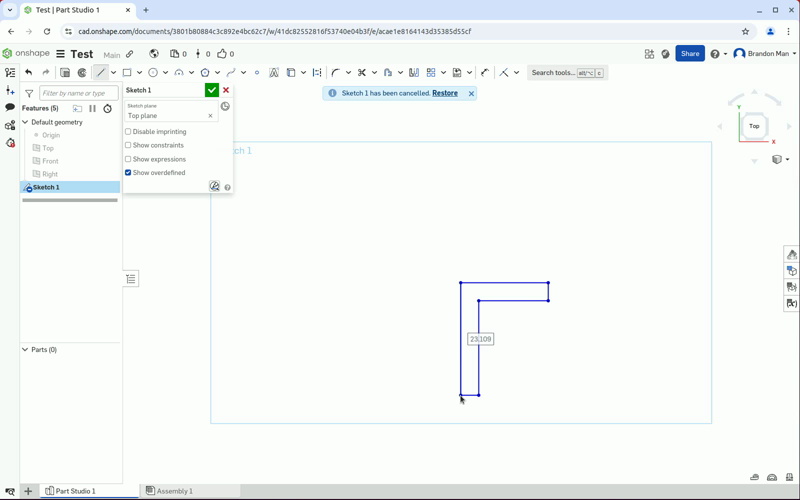
key(c)
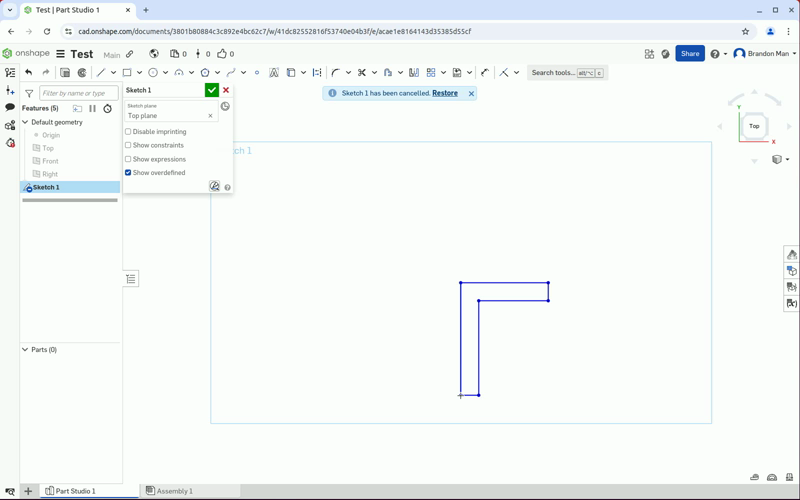
key_down(shift)
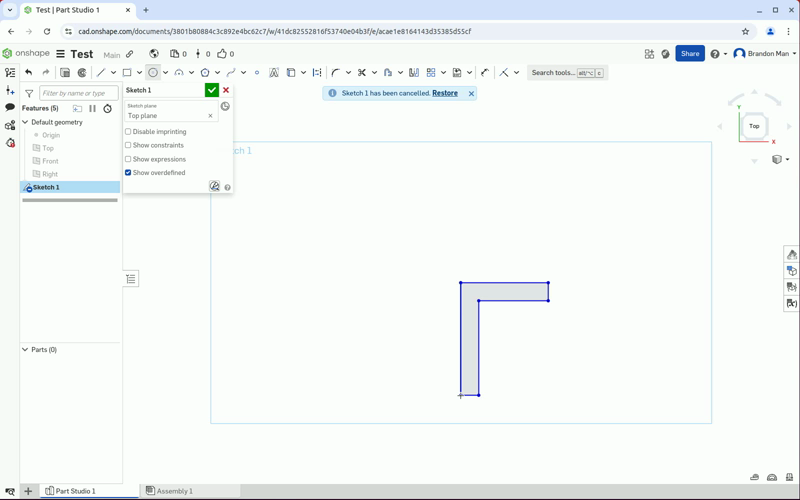
mouse_move(490, 292)
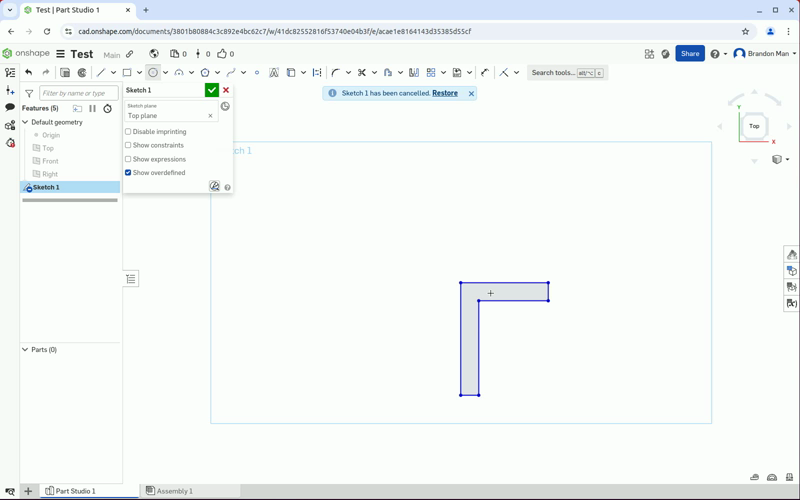
click(490, 292)
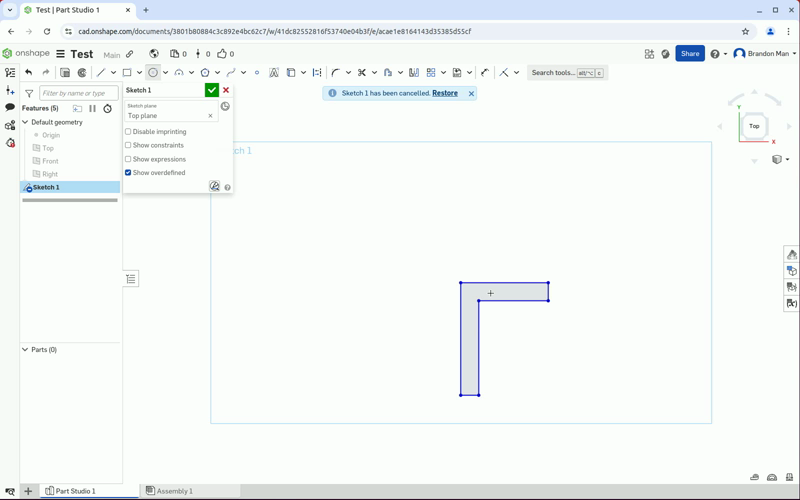
key_up(shift)
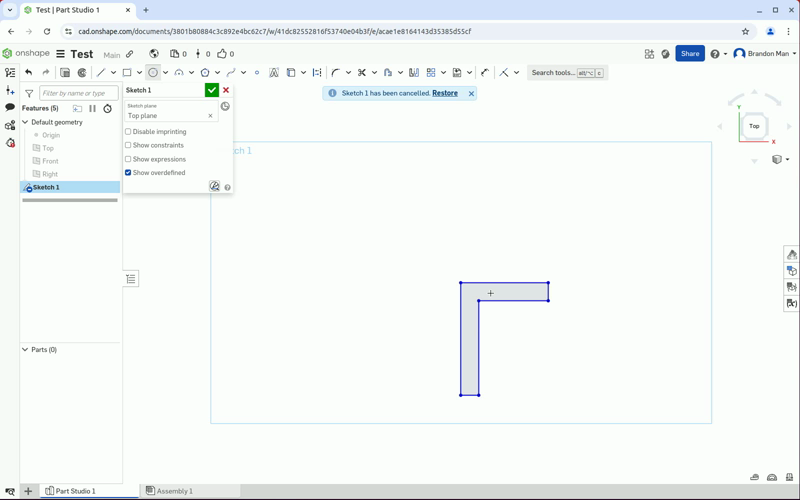
mouse_move(496, 292)
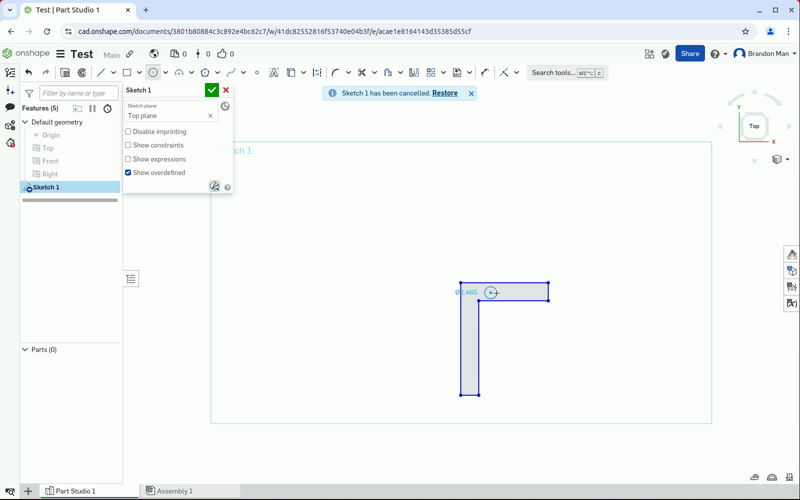
click(496, 292)
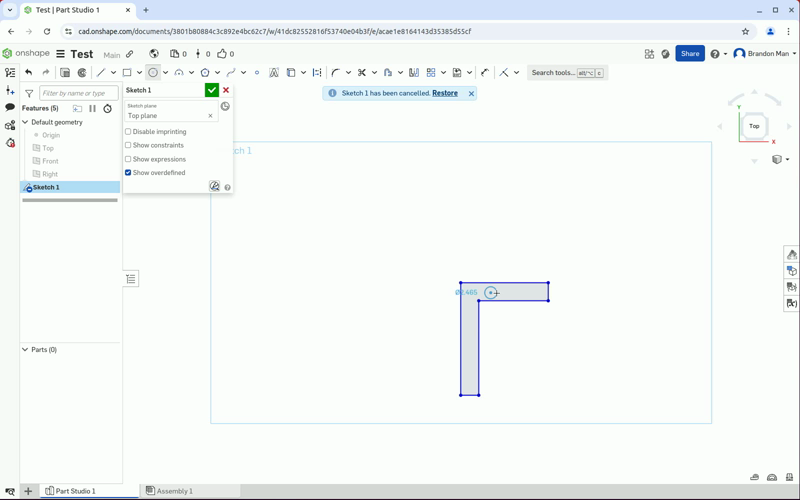
key(esc)
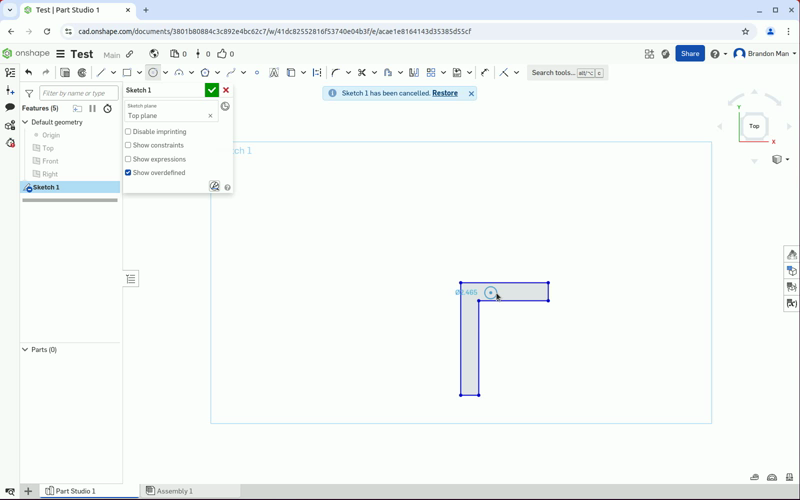
mouse_move(517, 292)
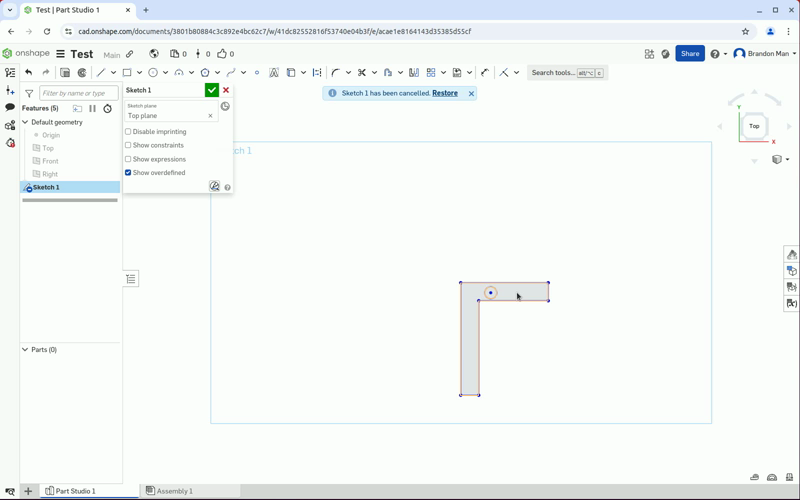
click(517, 292)
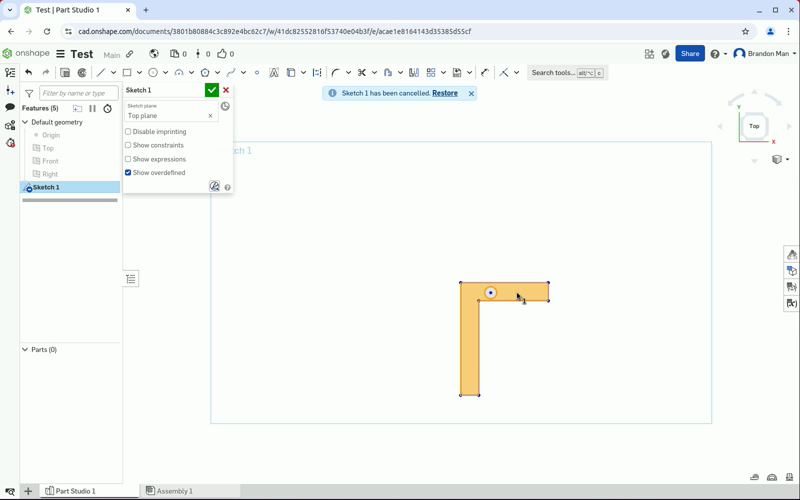
mouse_move(73, 352)
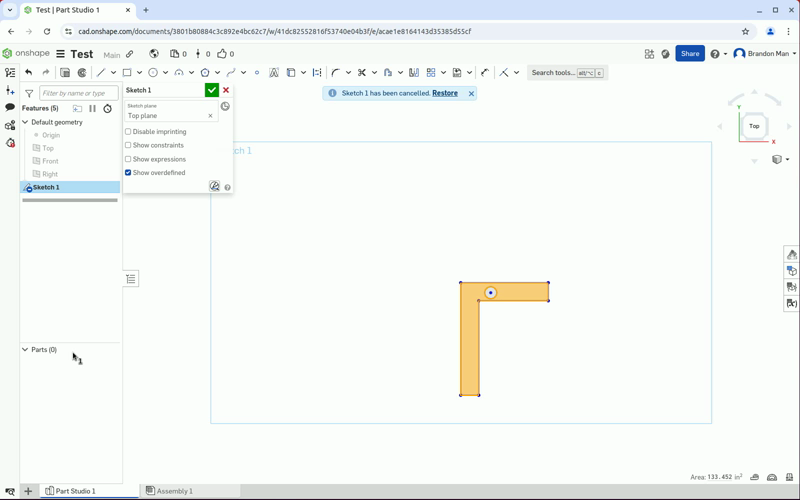
key(shift+y)
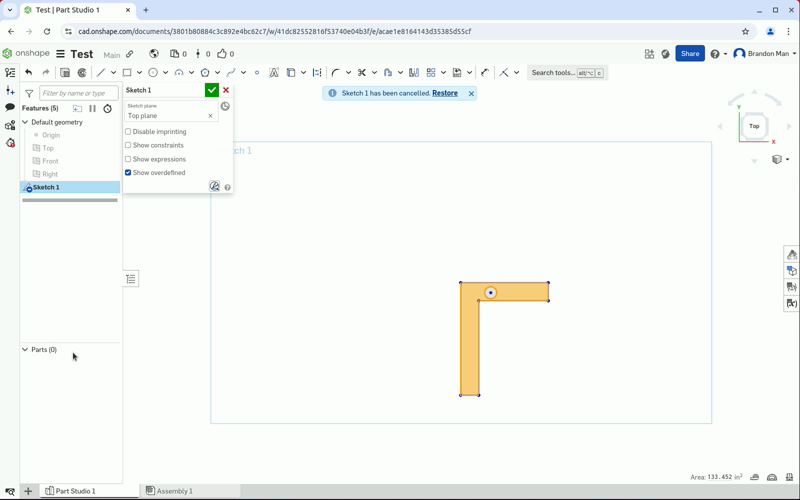
key(shift+e)
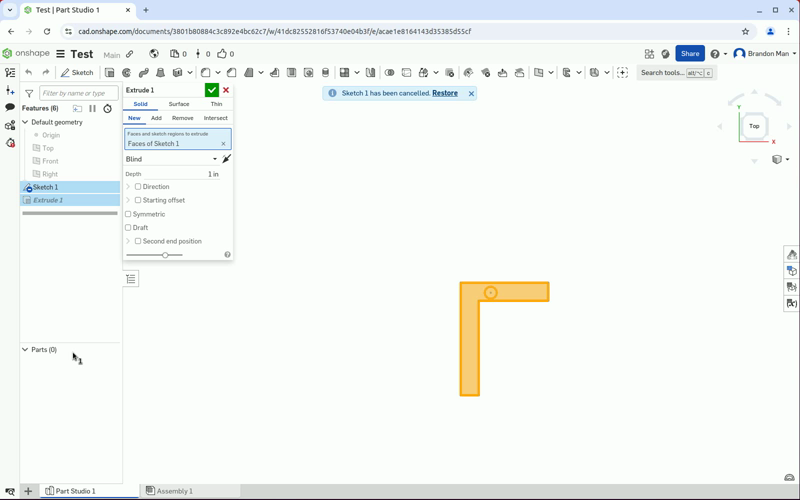
mouse_move(143, 106)
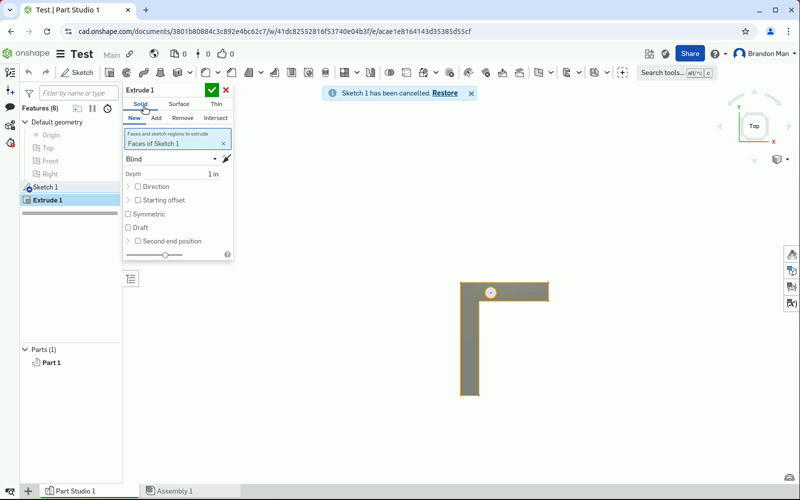
click(143, 106)
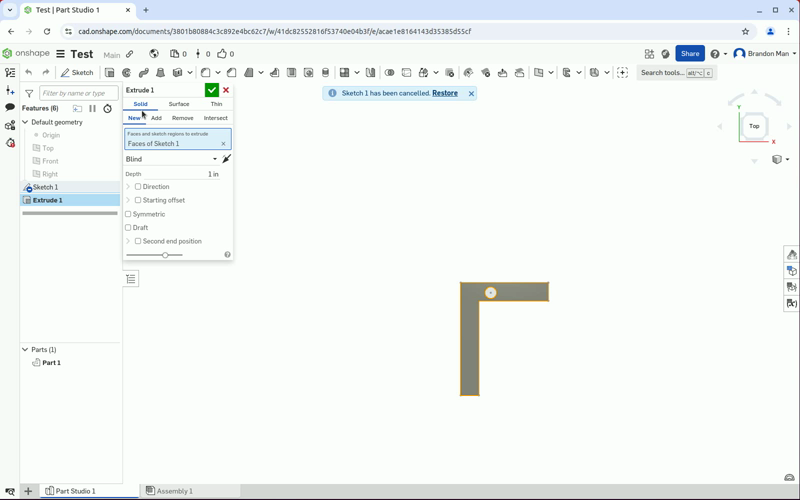
mouse_move(137, 120)
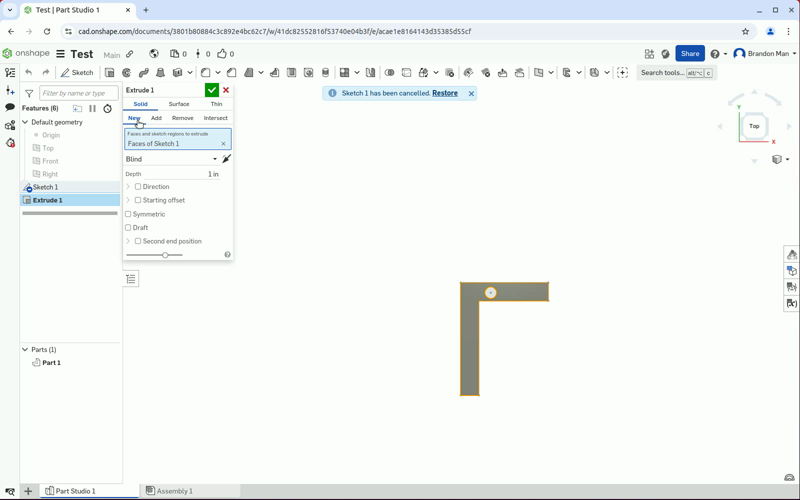
click(137, 120)
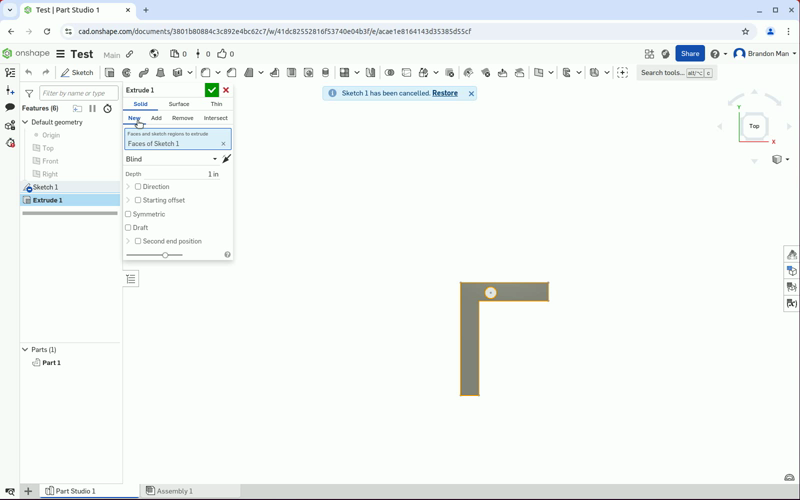
key(tab, 4)
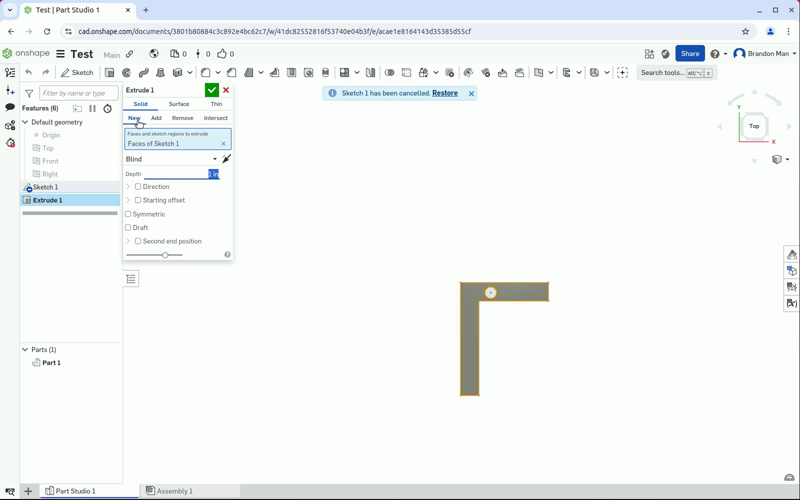
text(3.611)
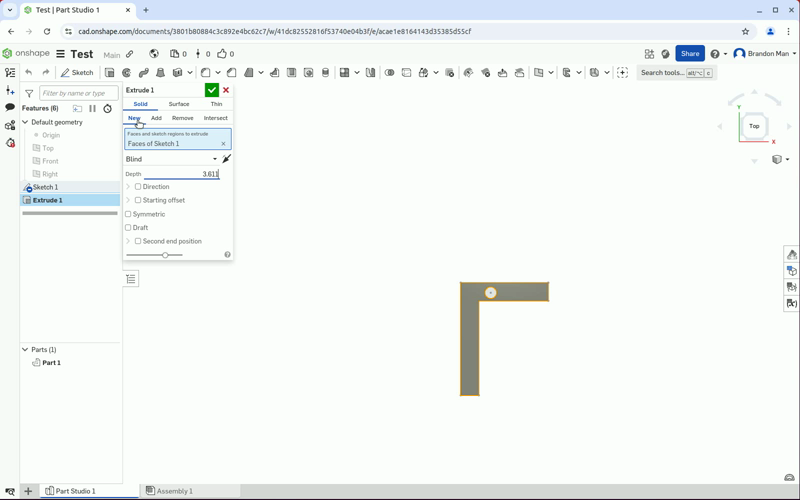
key(enter)
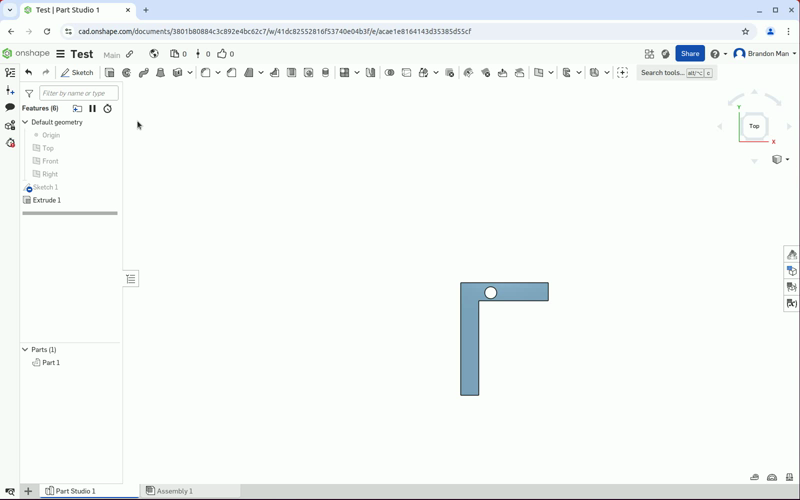
key(shift+h)
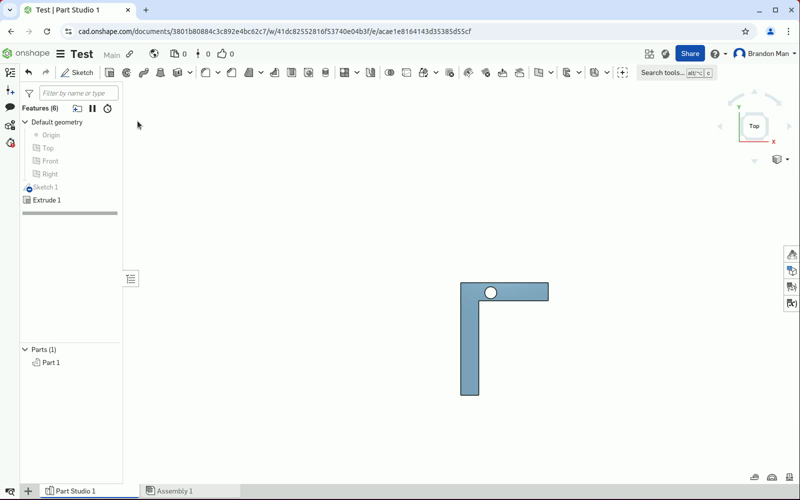
key(shift+h)
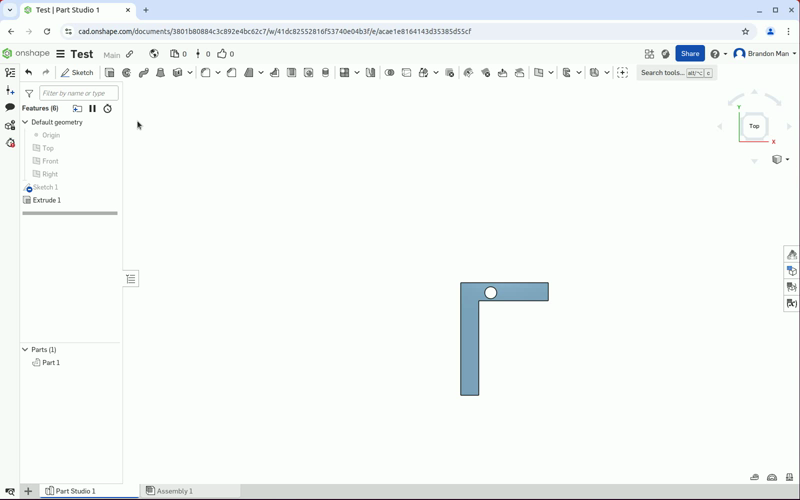
mouse_move(73, 189)
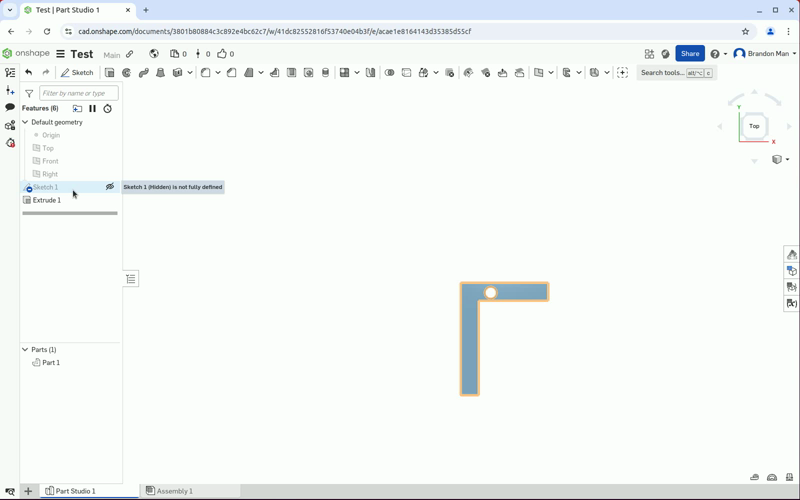
click(73, 189)
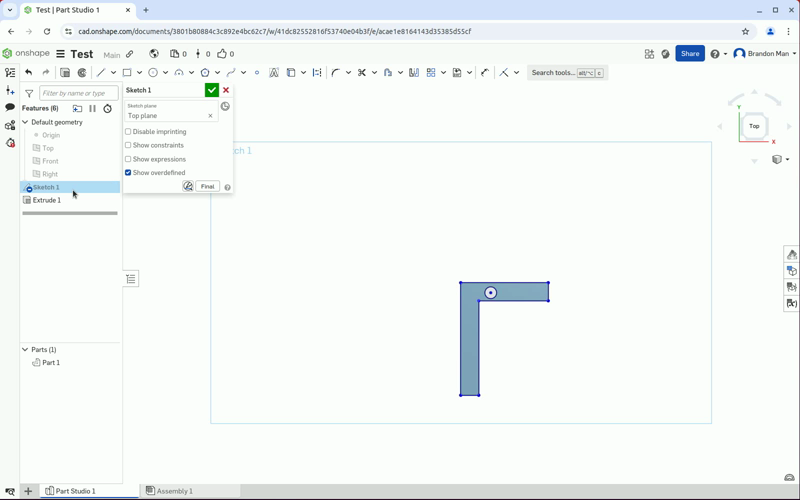
mouse_move(229, 92)
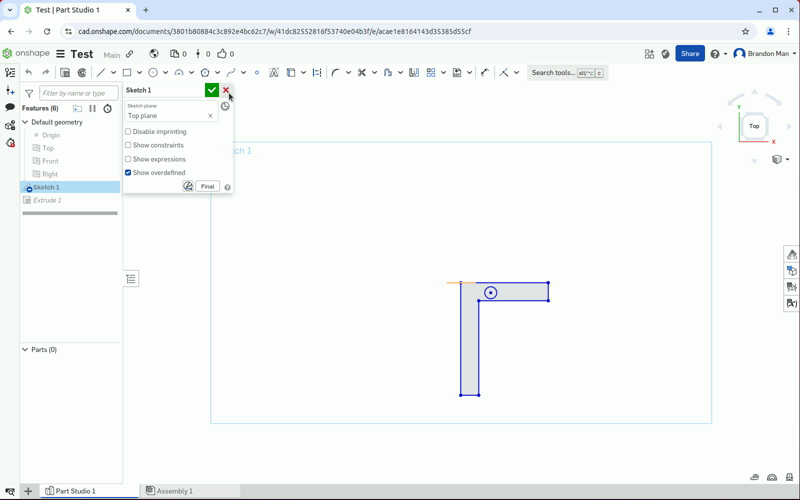
click(229, 92)
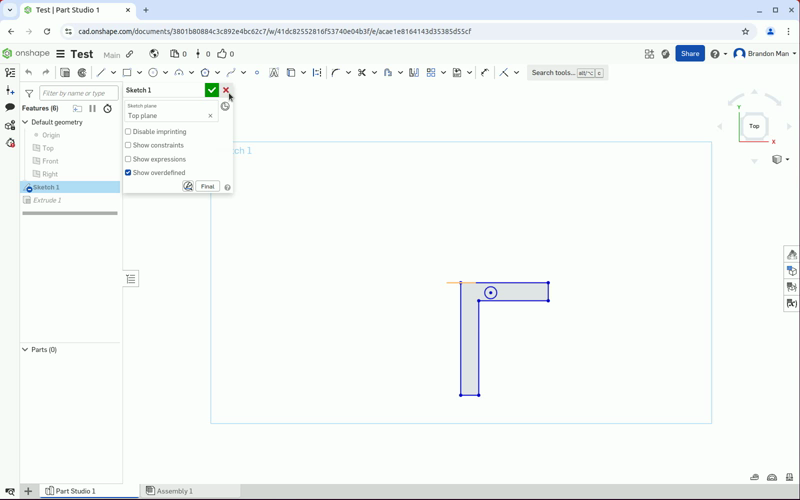
key(shift+s)
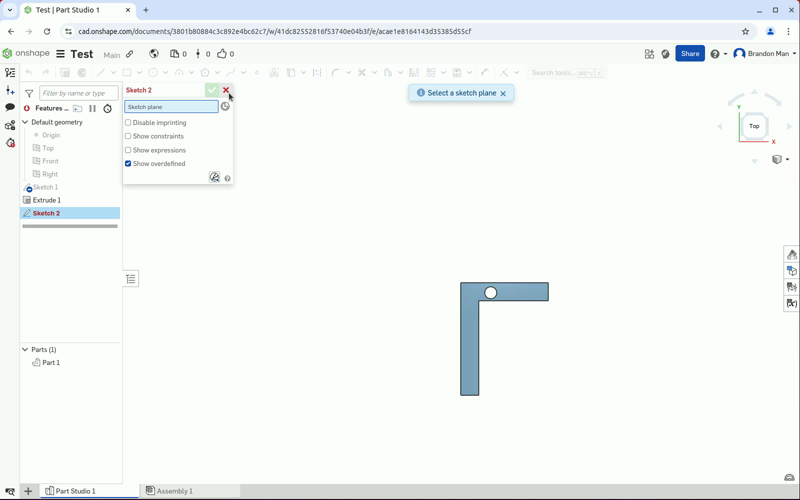
mouse_move(73, 150)
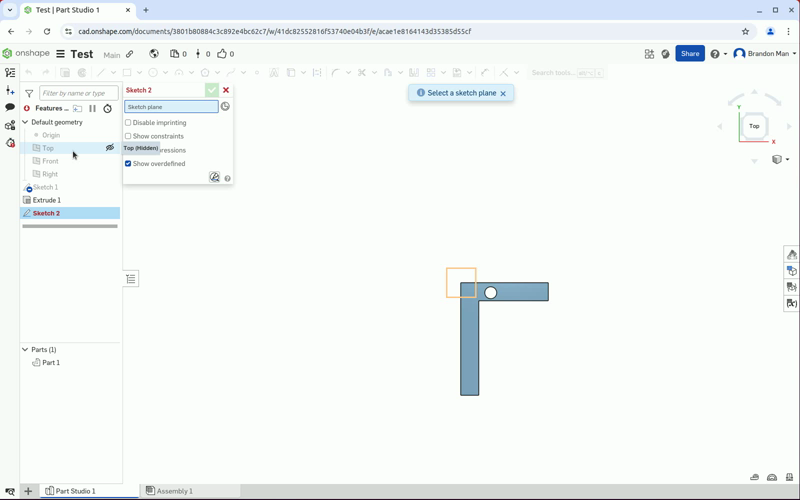
click(73, 150)
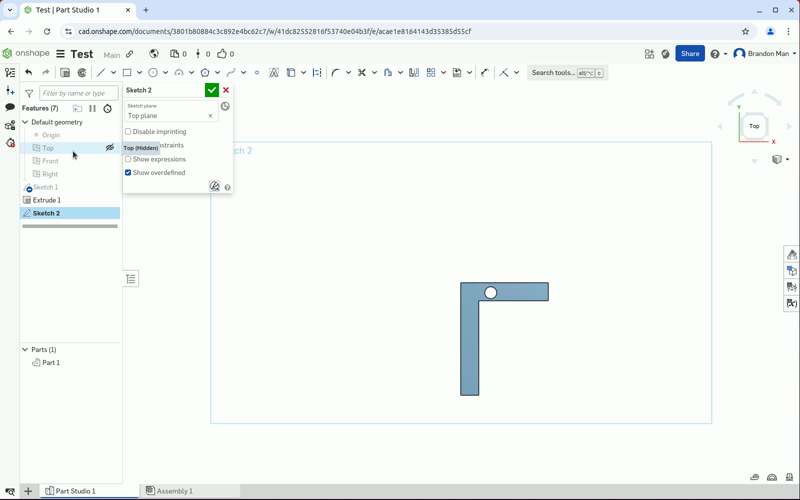
mouse_move(73, 352)
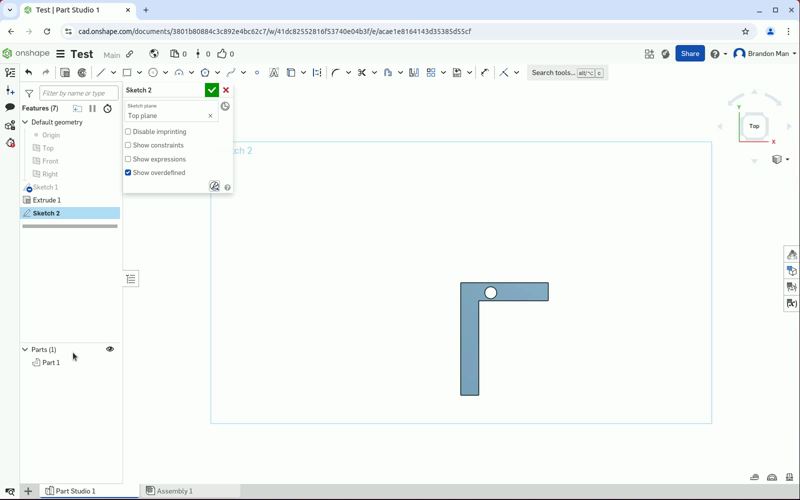
key(y)
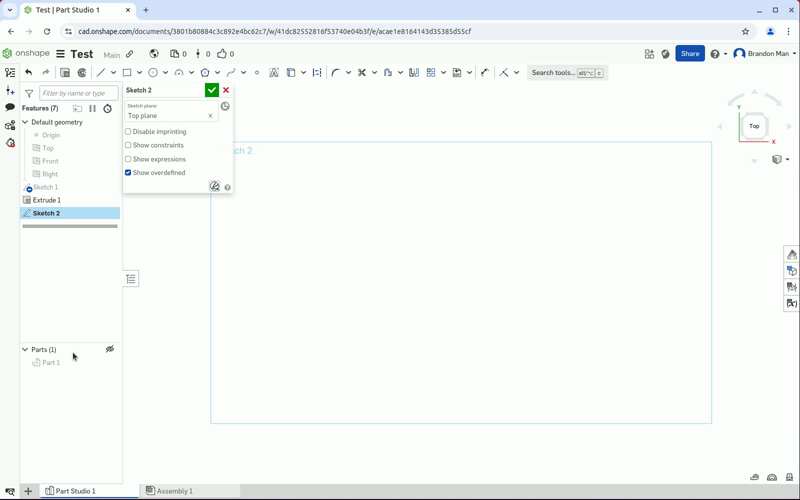
key(c)
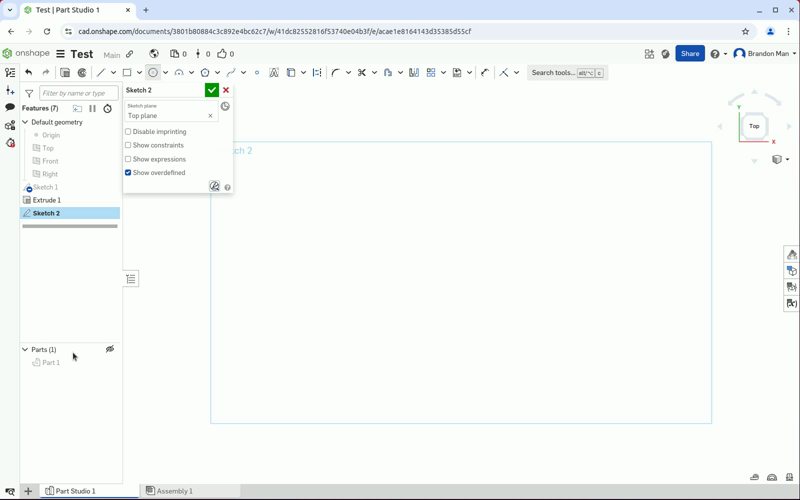
key_down(shift)
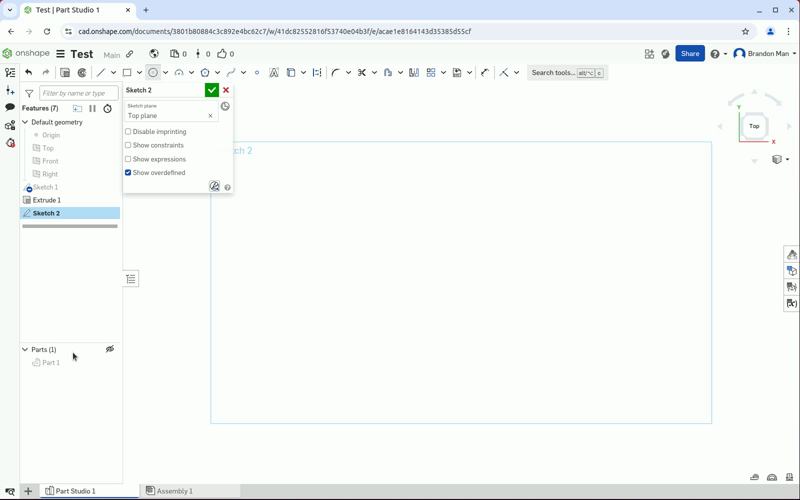
mouse_move(539, 292)
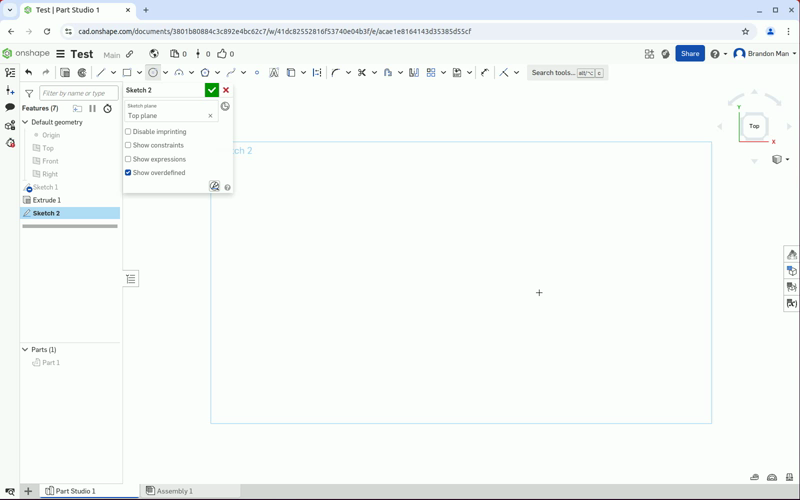
click(539, 292)
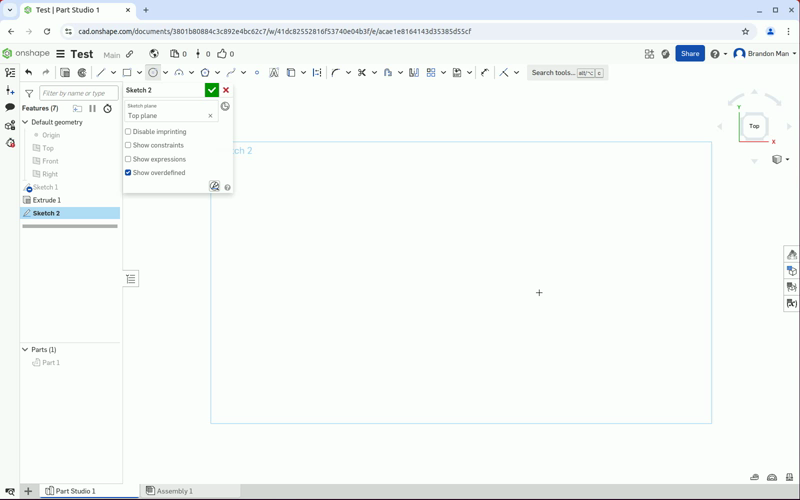
key_up(shift)
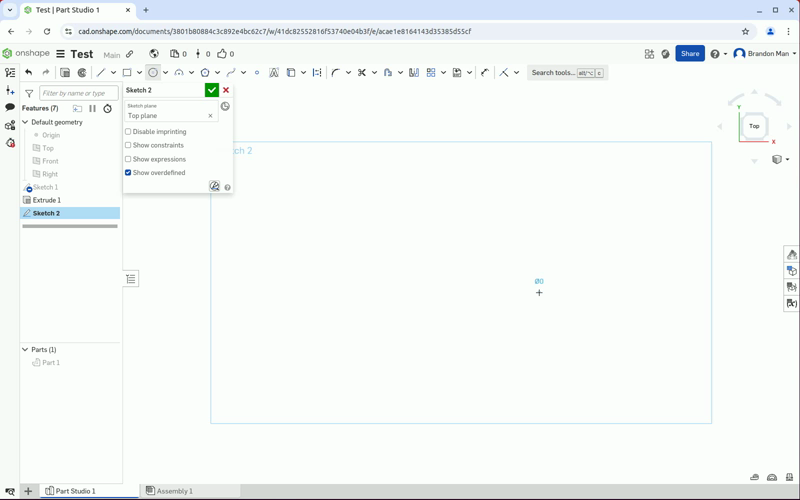
mouse_move(546, 292)
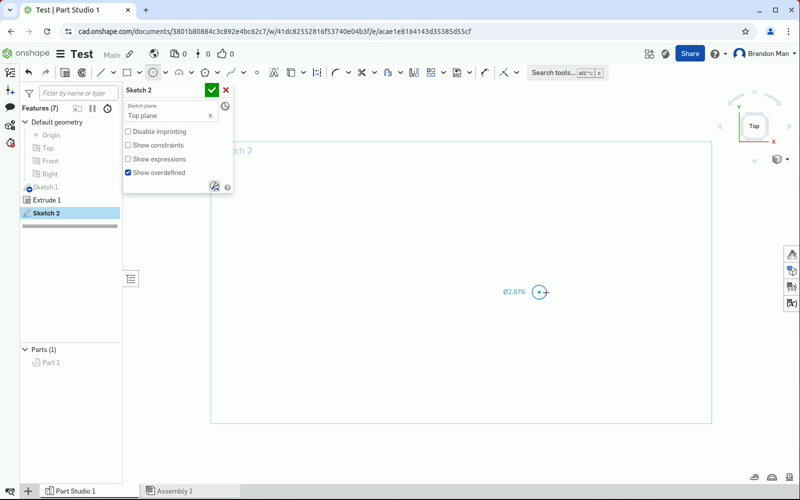
click(546, 292)
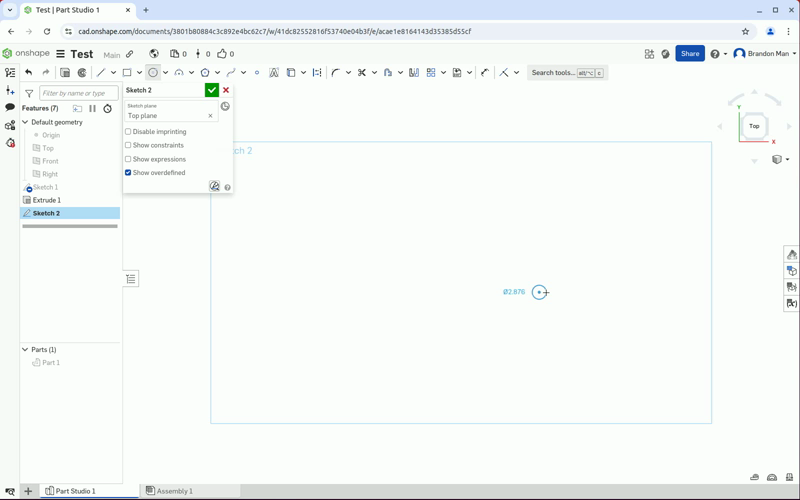
key(esc)
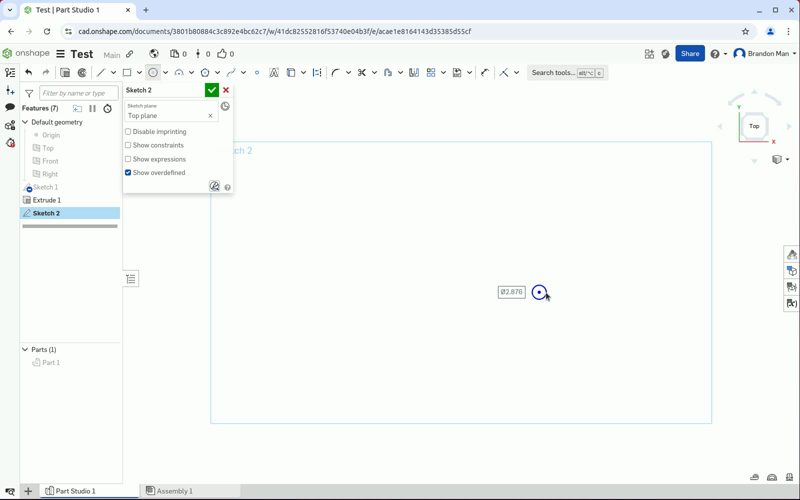
mouse_move(533, 292)
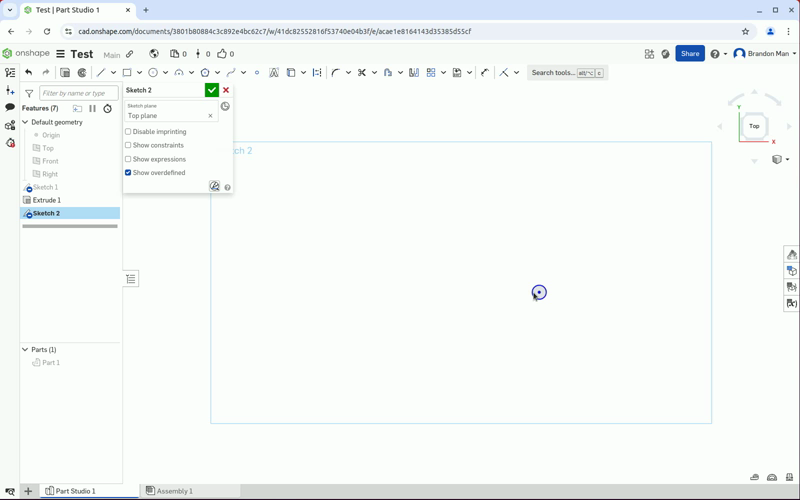
scroll(6)
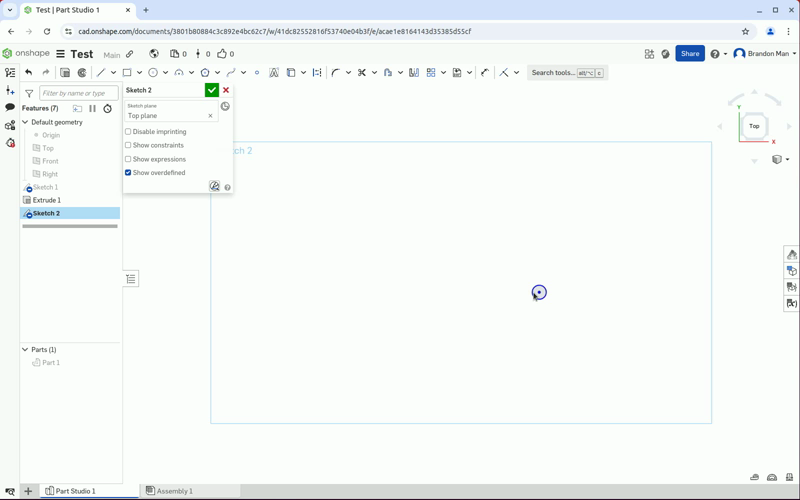
scroll(6)
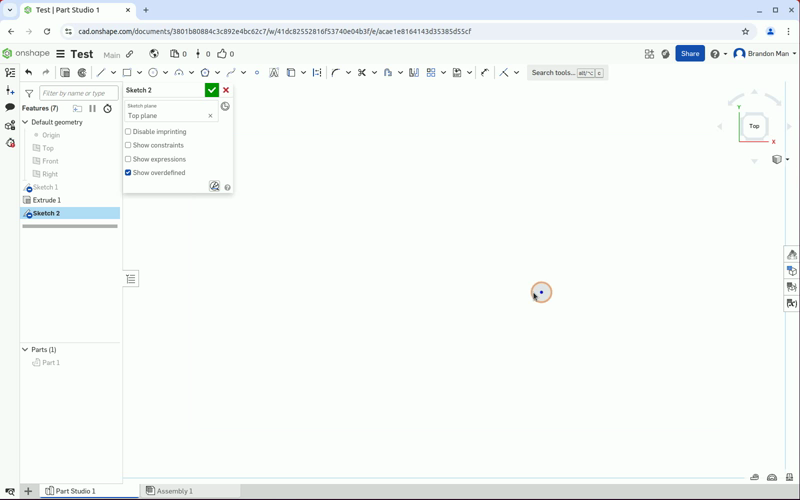
scroll(6)
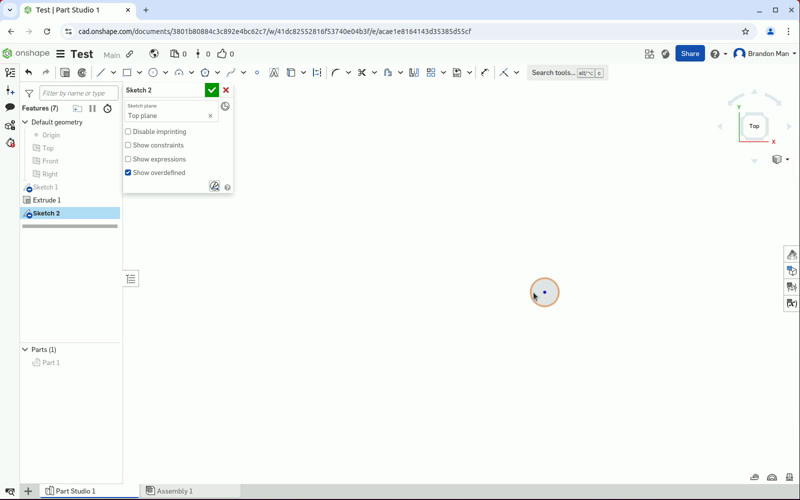
scroll(6)
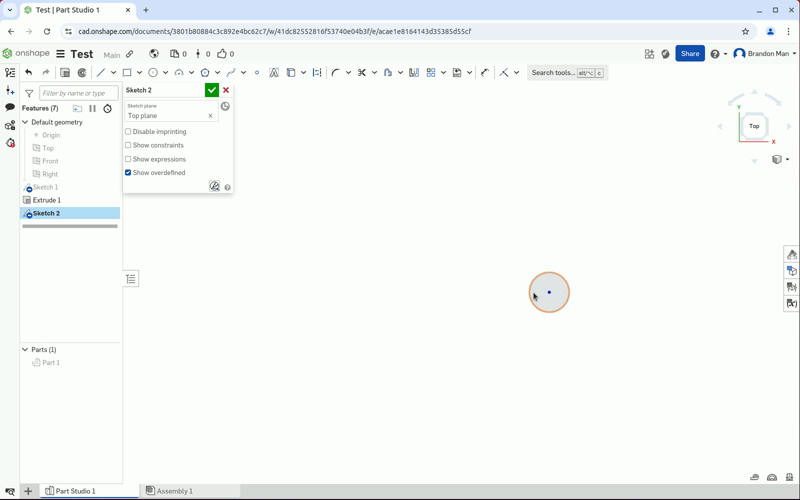
scroll(6)
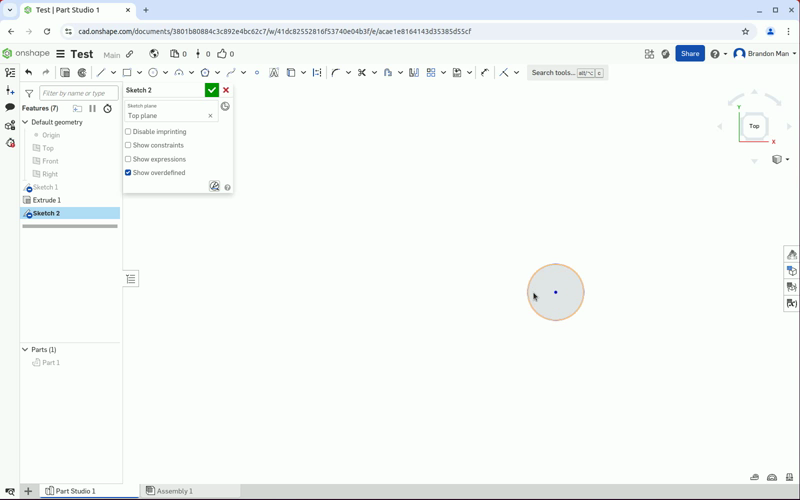
scroll(6)
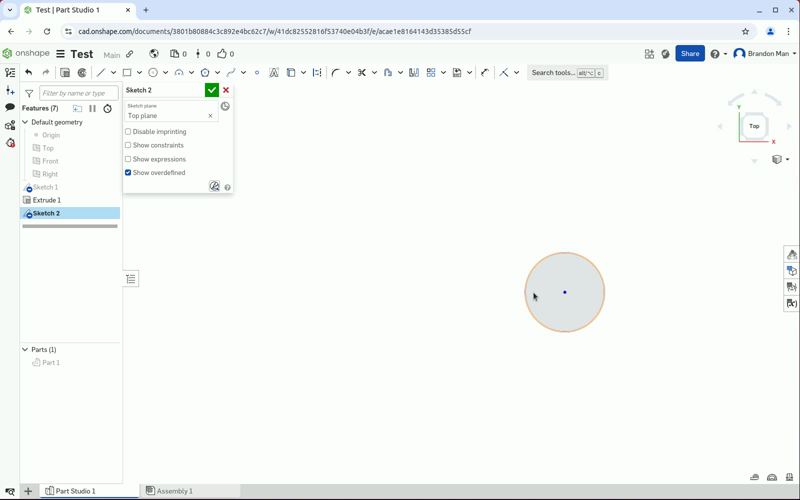
scroll(6)
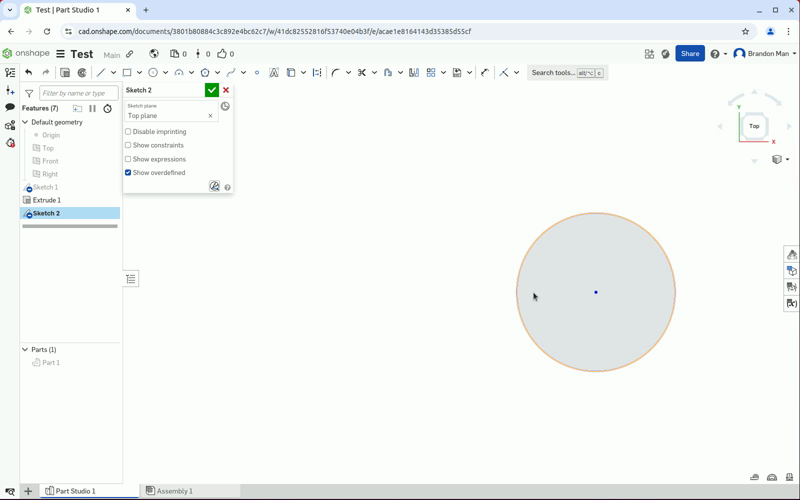
click(533, 292)
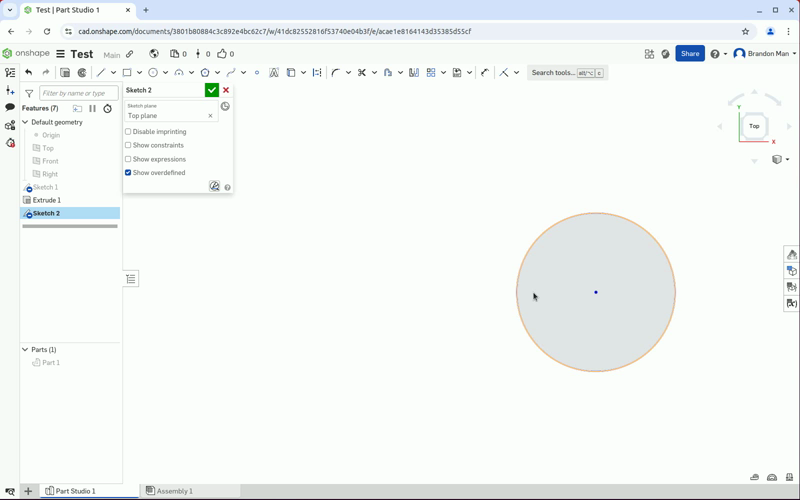
scroll(-6)
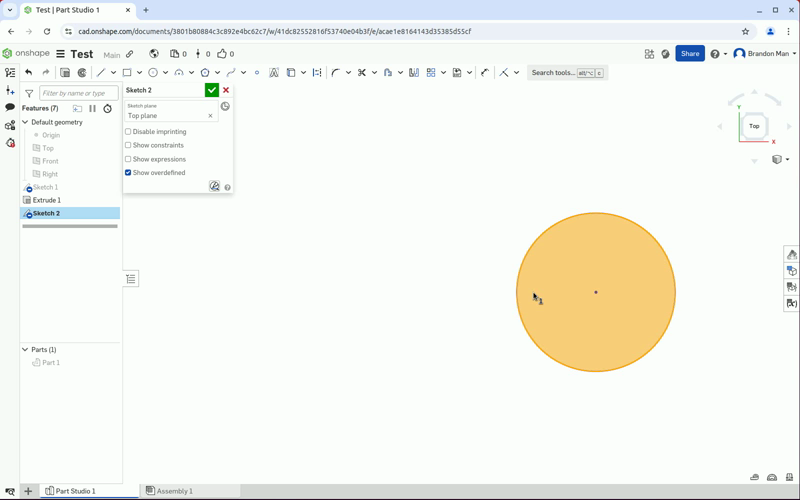
scroll(-6)
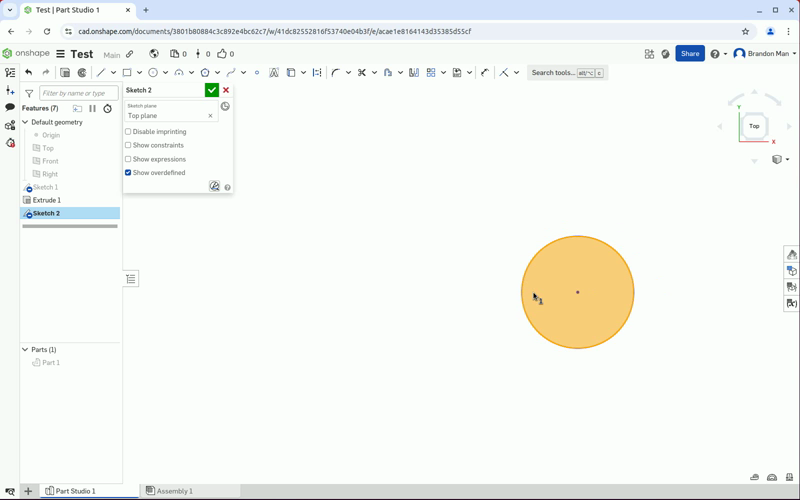
scroll(-6)
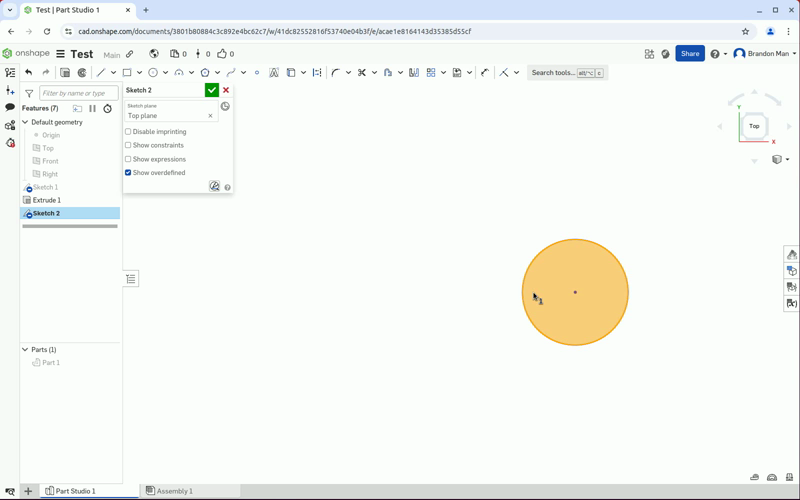
scroll(-6)
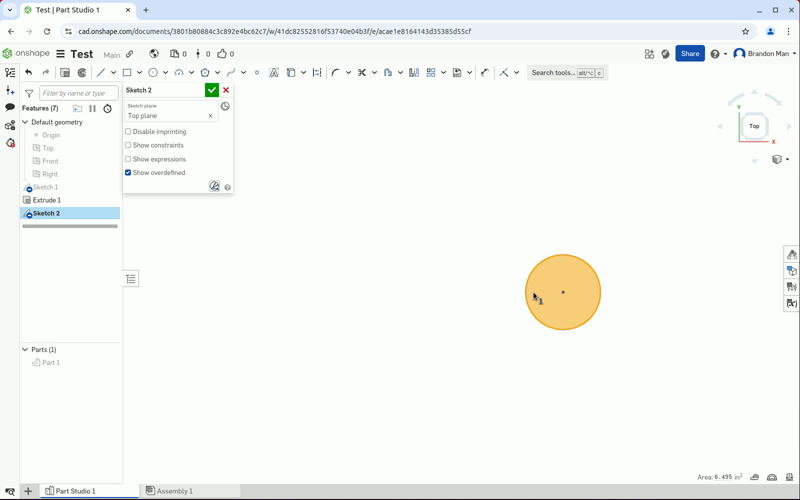
scroll(-6)
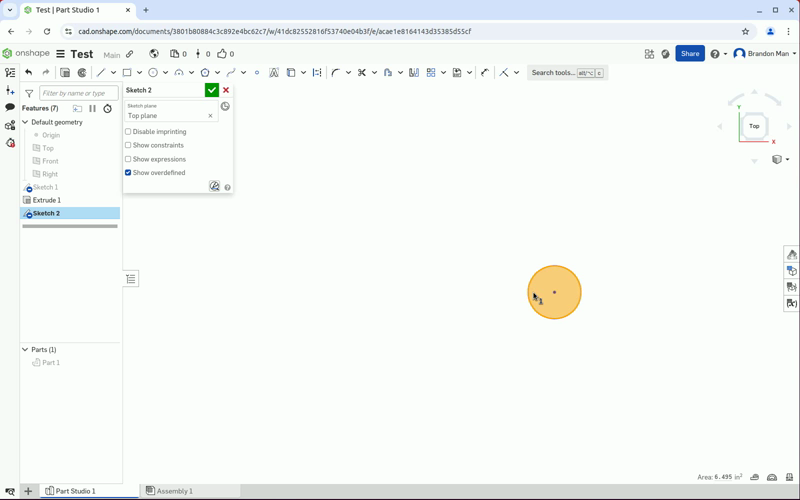
scroll(-6)
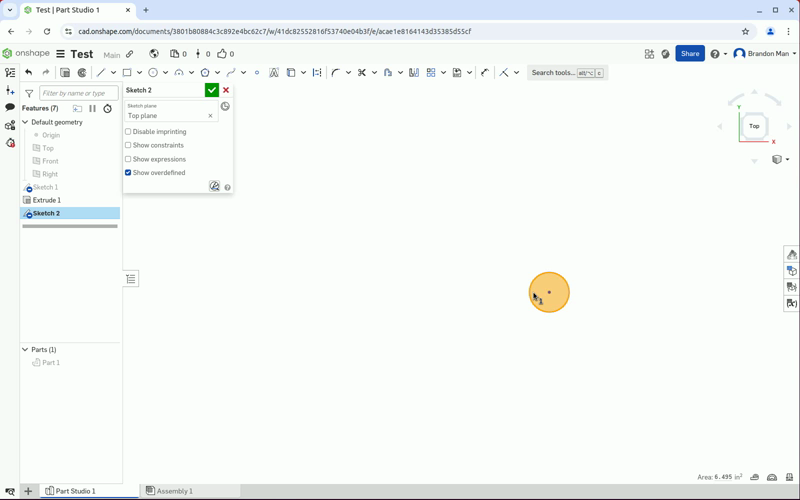
scroll(-6)
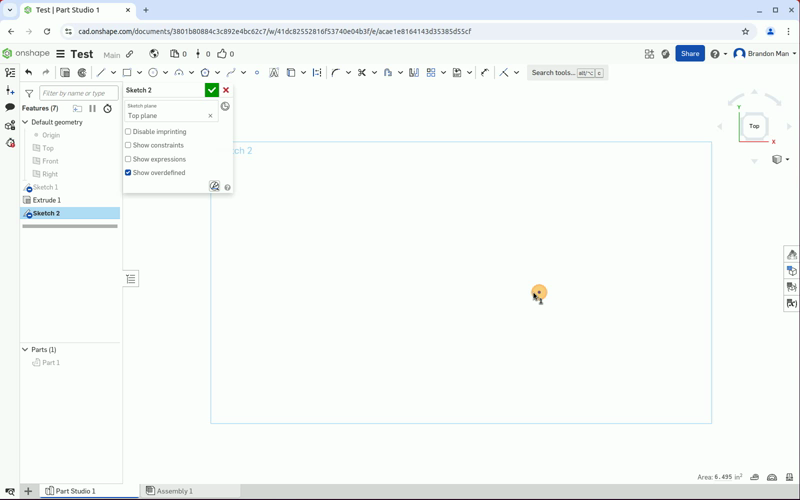
mouse_move(73, 352)
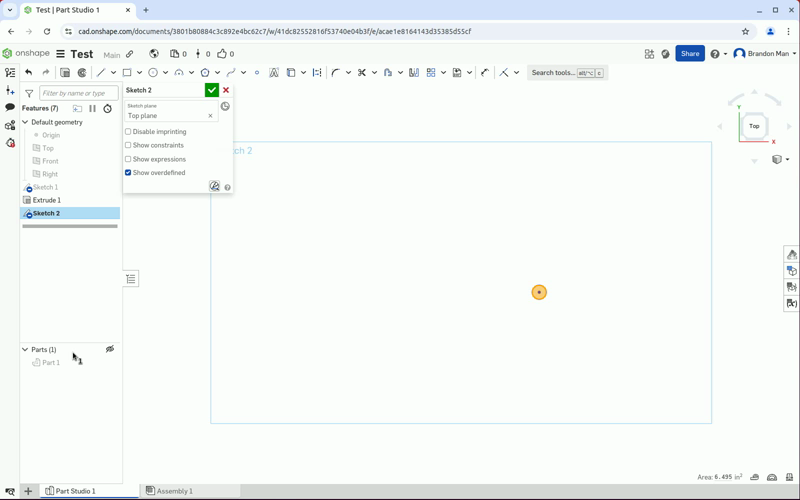
key(shift+y)
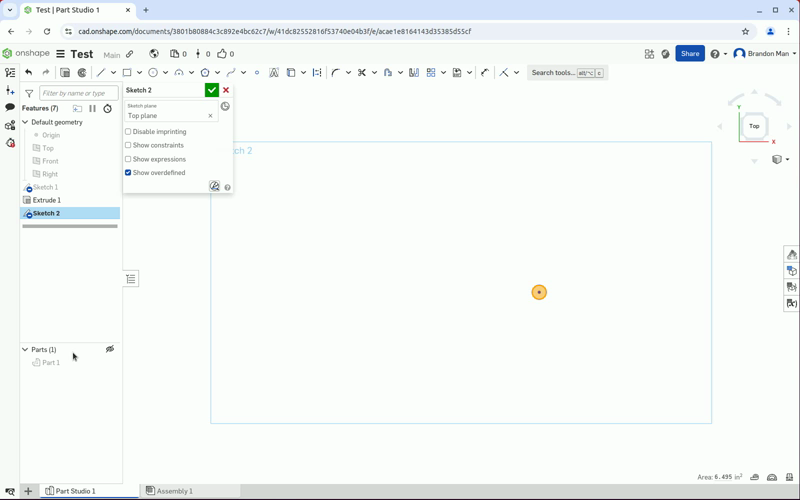
key(shift+e)
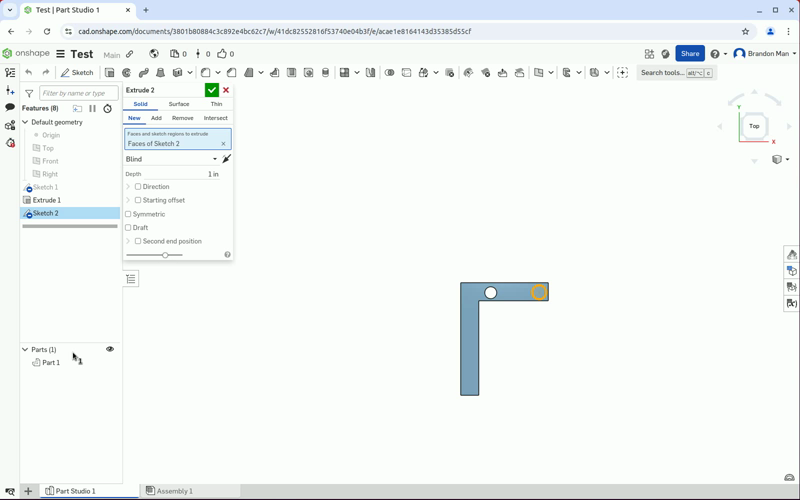
mouse_move(143, 106)
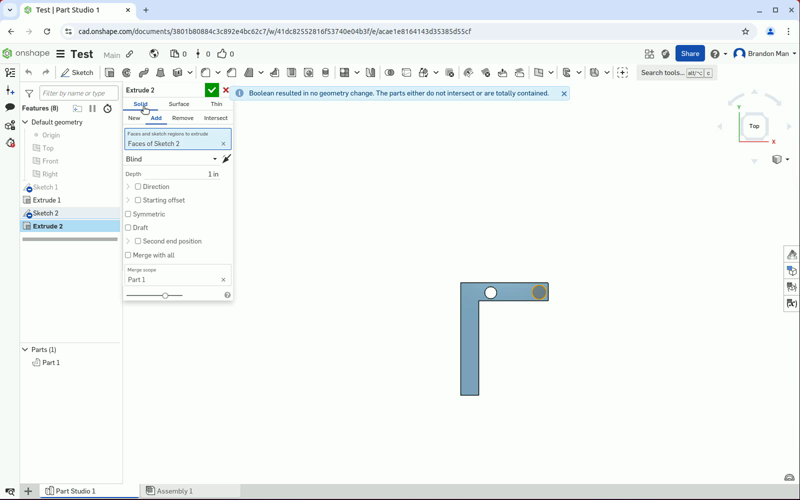
click(143, 106)
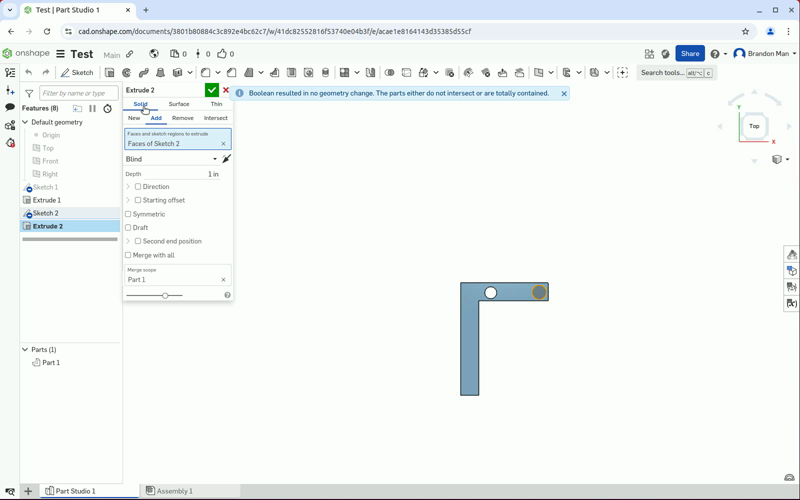
mouse_move(186, 120)
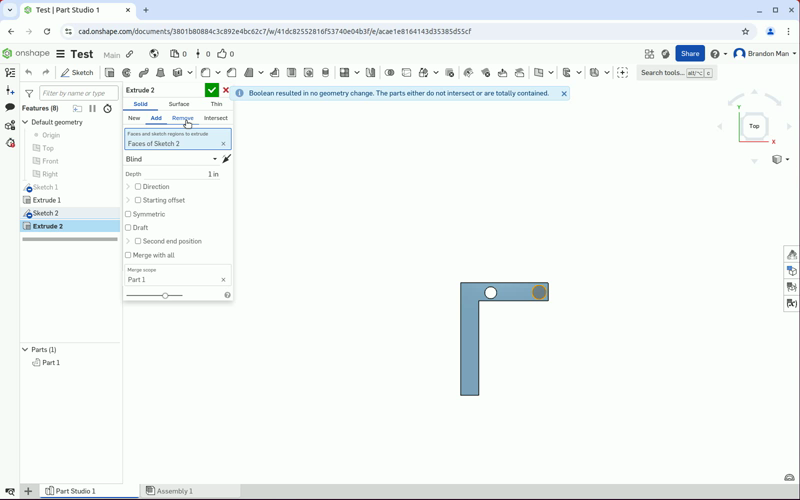
click(186, 120)
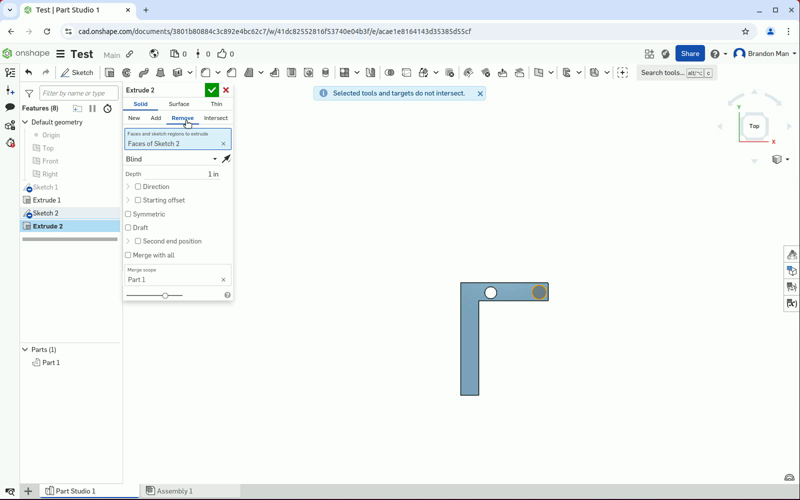
key(tab, 4)
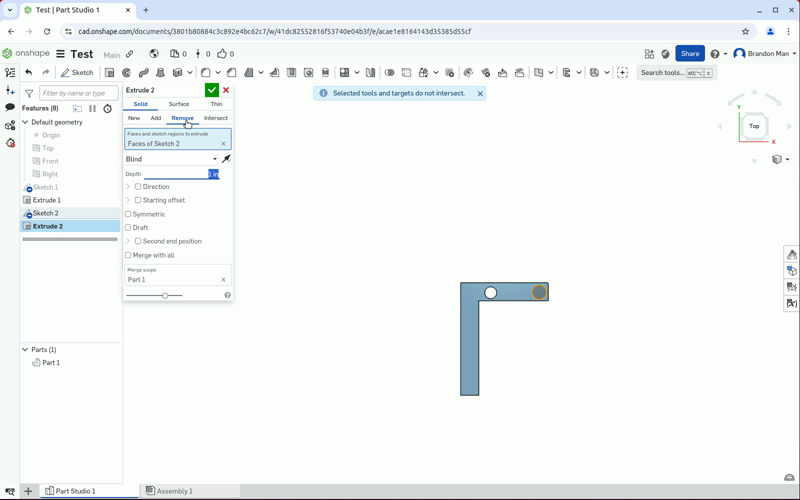
text(-5.296)
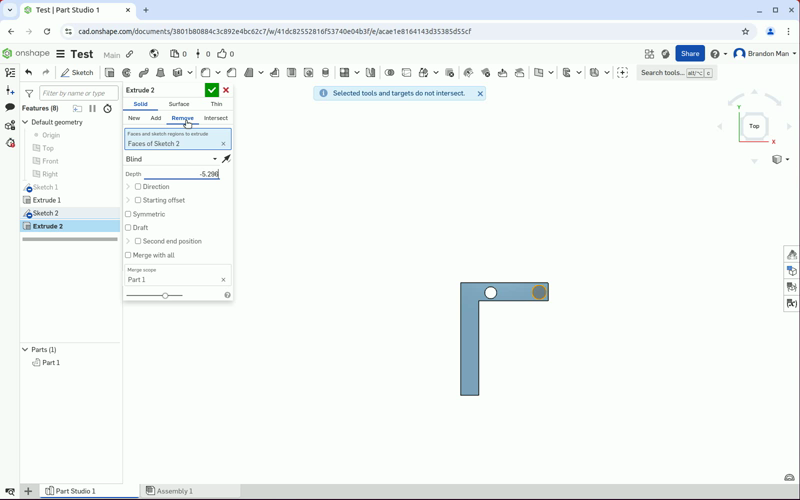
key(tab, 6)
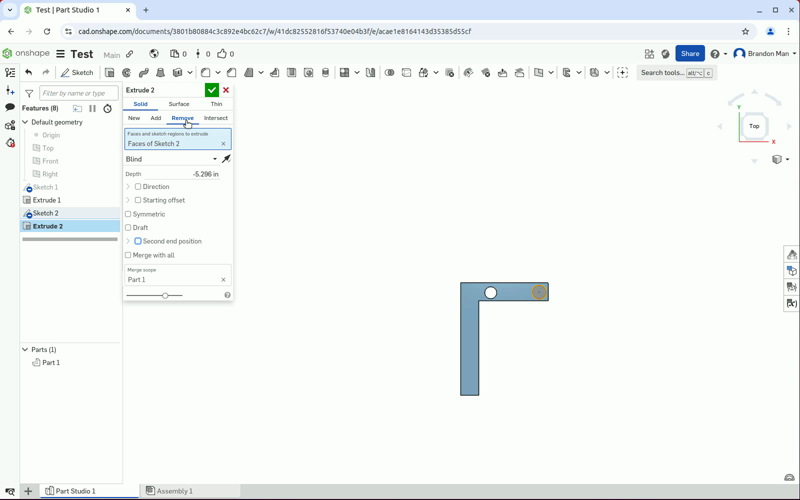
key(space)
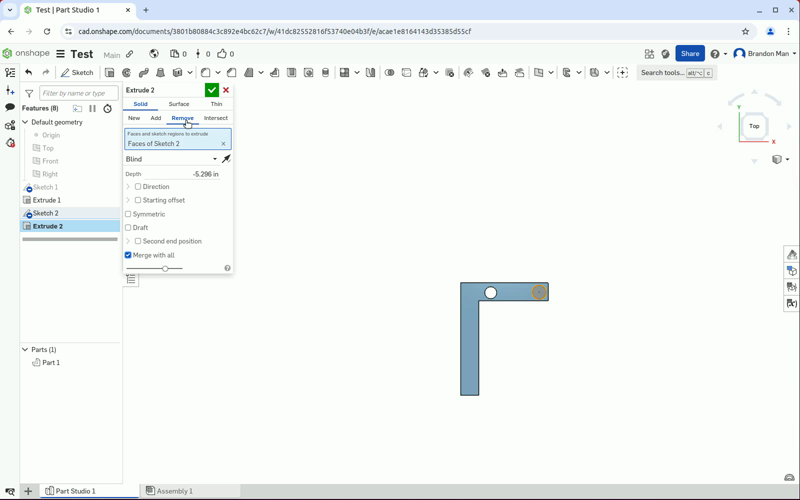
key(enter)
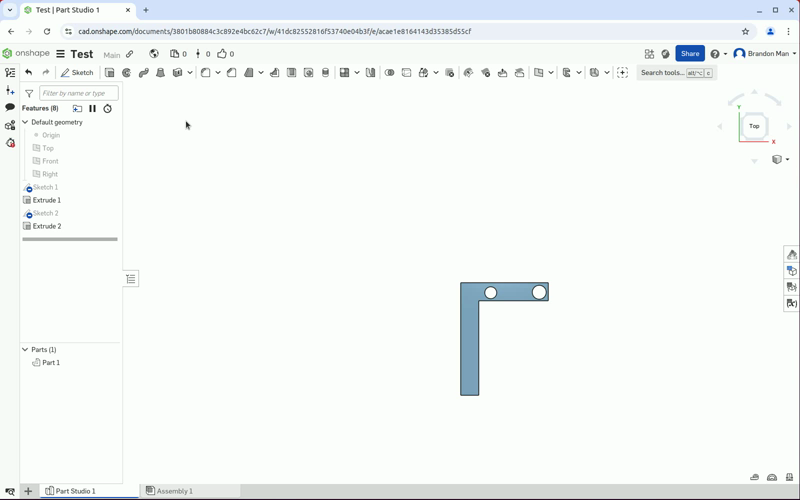
key(shift+h)
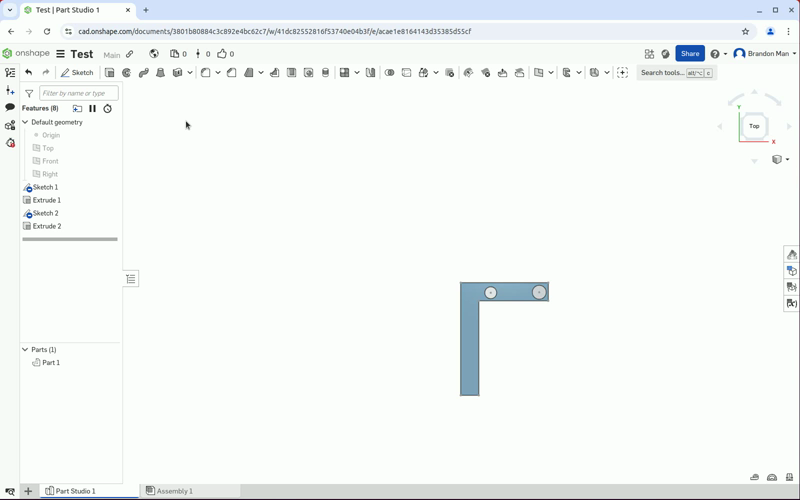
key(shift+h)
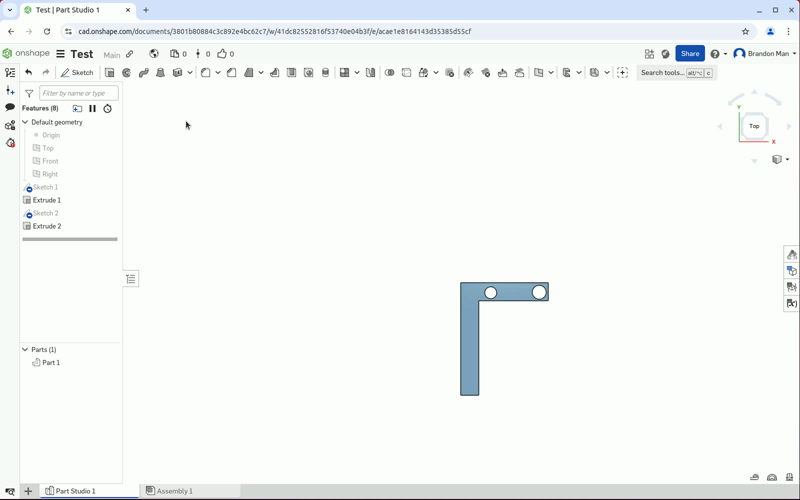
mouse_move(73, 189)
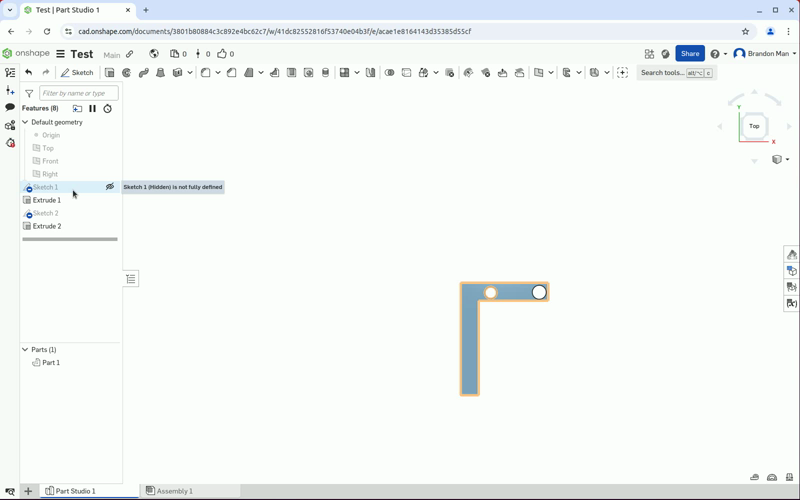
click(73, 189)
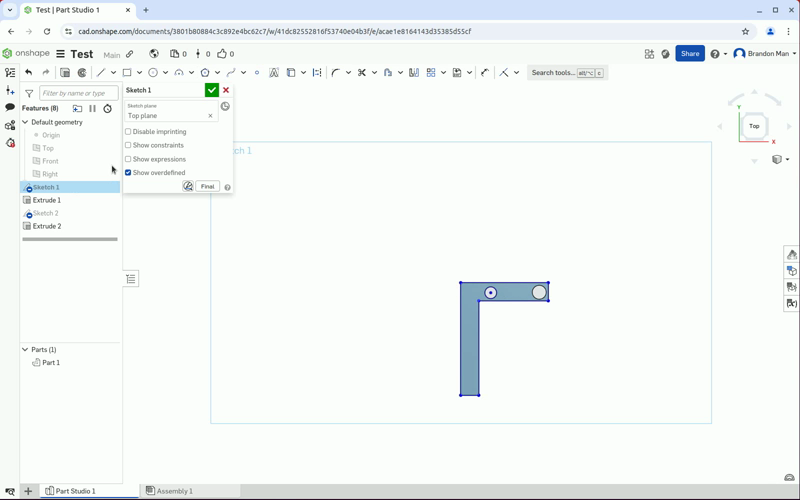
mouse_move(229, 92)
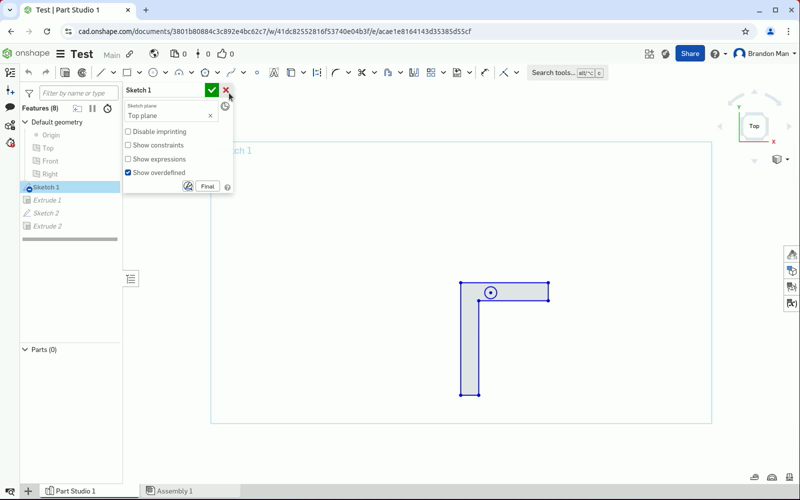
click(229, 92)
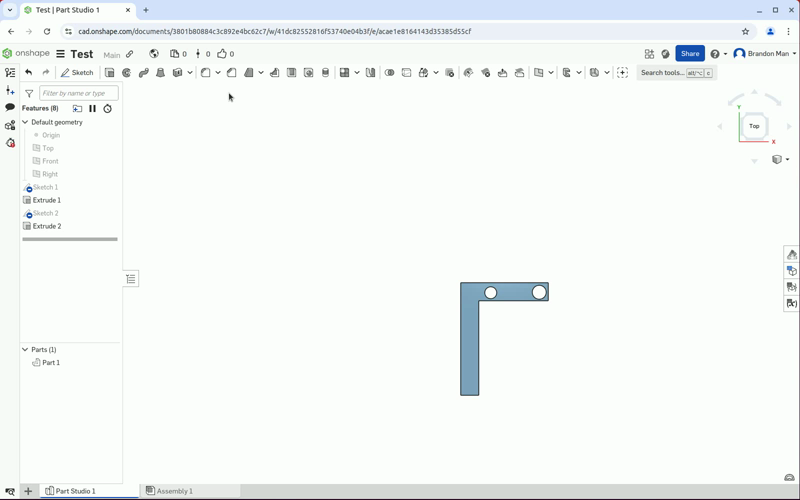
mouse_move(541, 75)
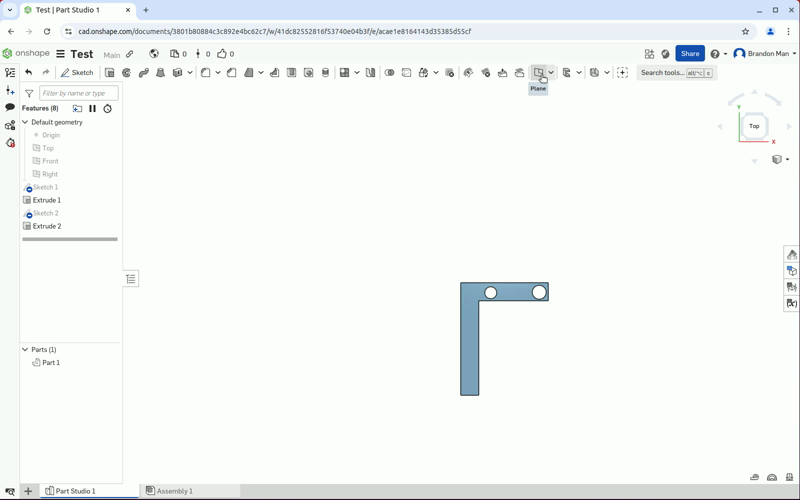
click(541, 75)
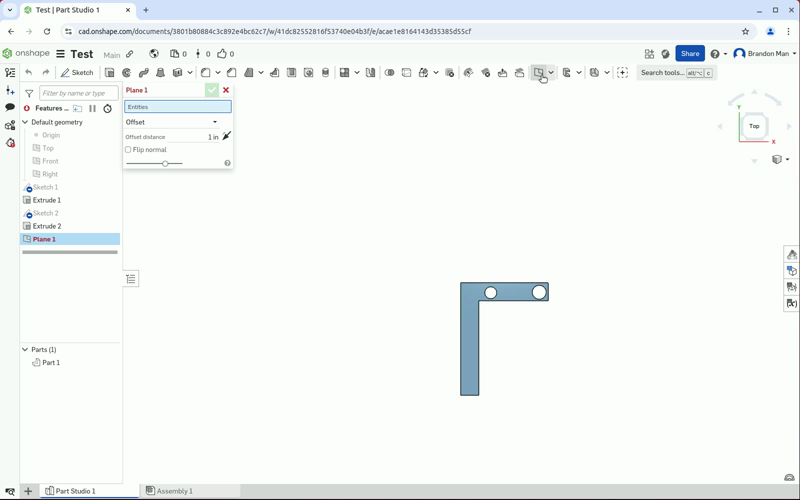
mouse_move(73, 150)
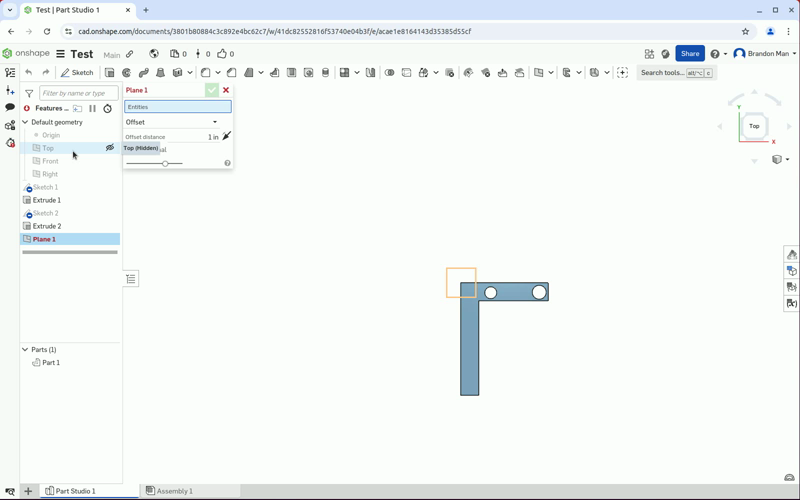
click(73, 150)
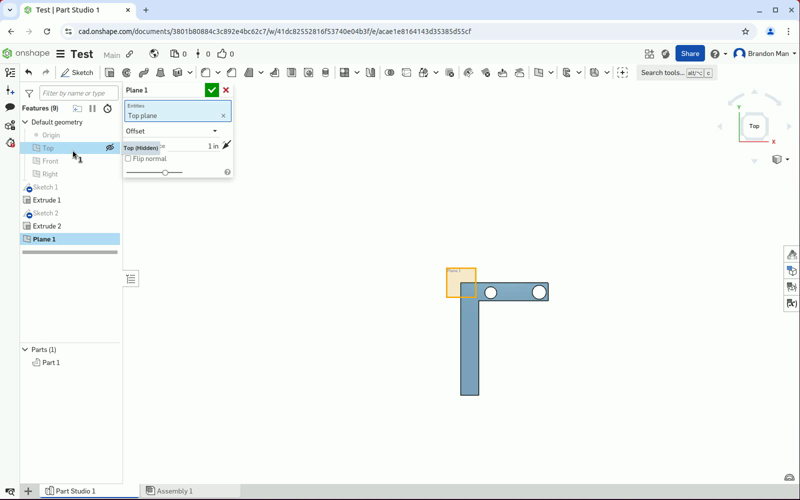
key(tab, 2)
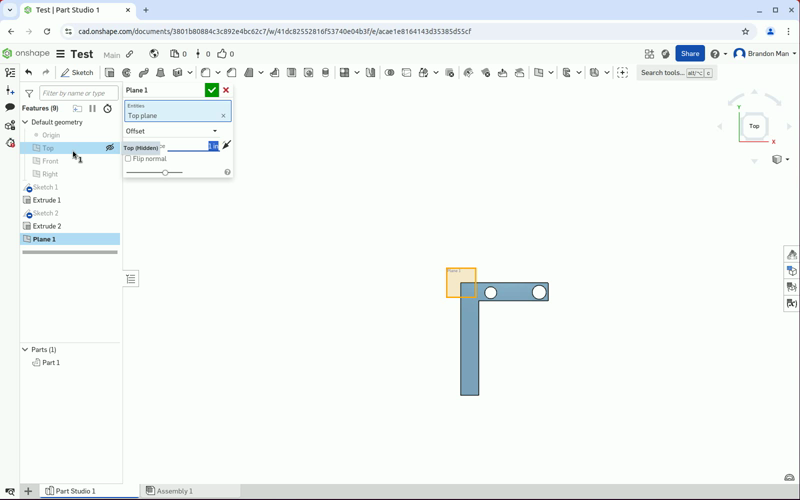
text(3.605)
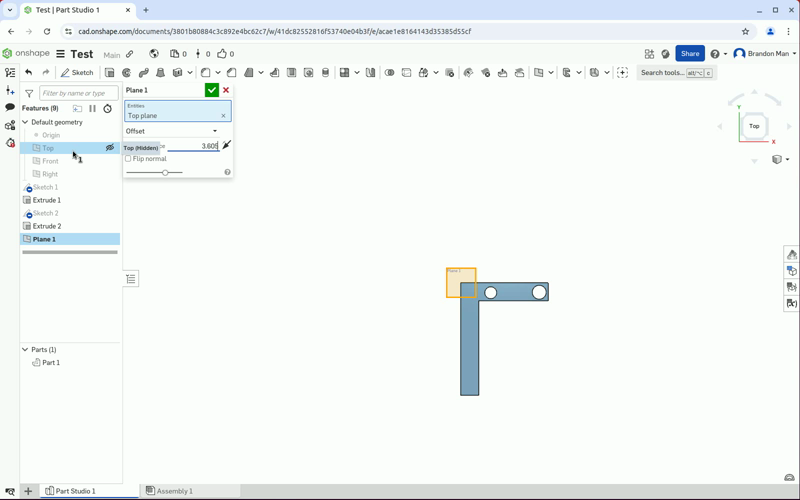
key(enter, 2)
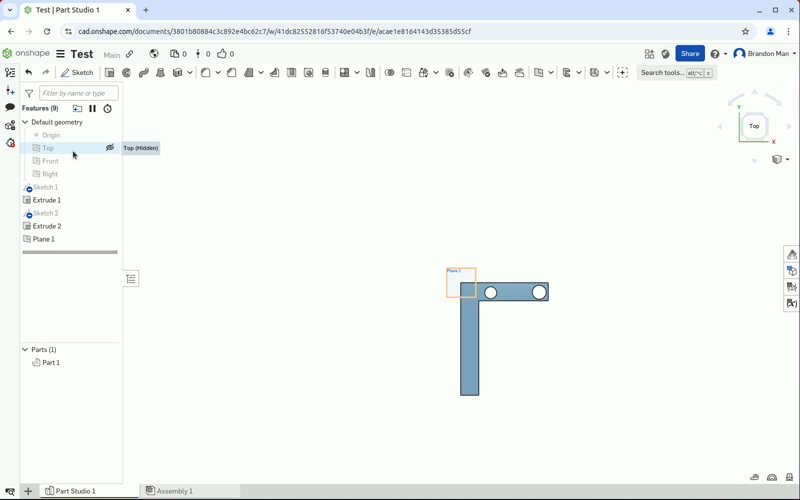
key(shift+s)
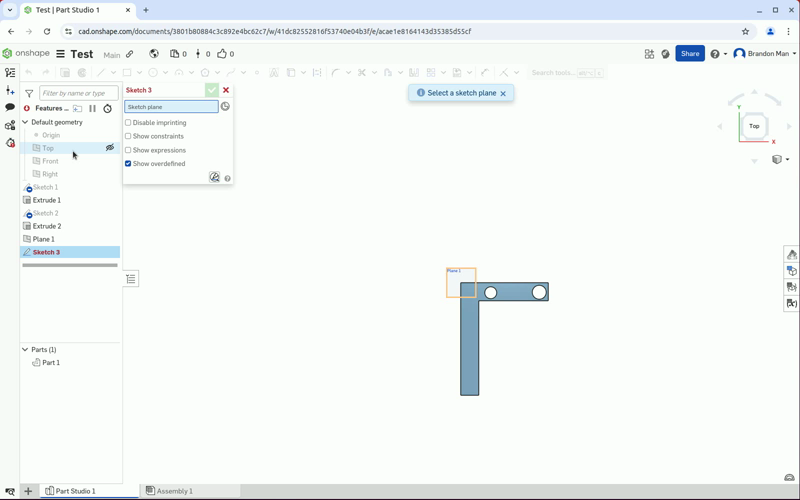
mouse_move(73, 241)
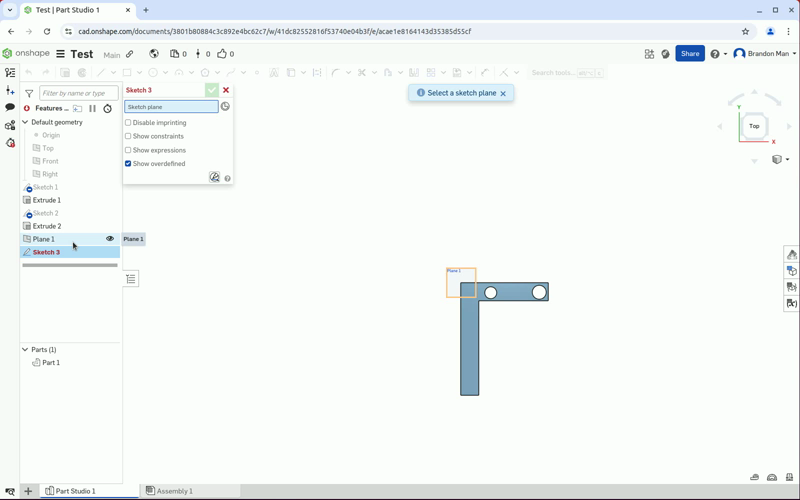
click(73, 241)
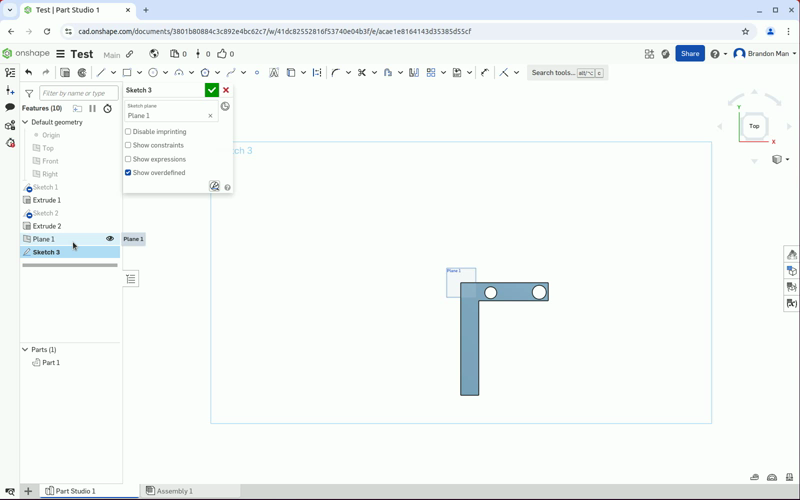
mouse_move(73, 352)
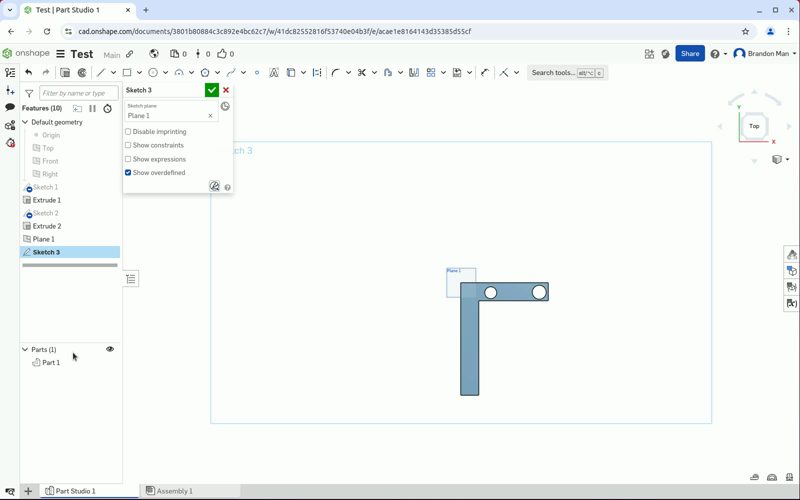
key(y)
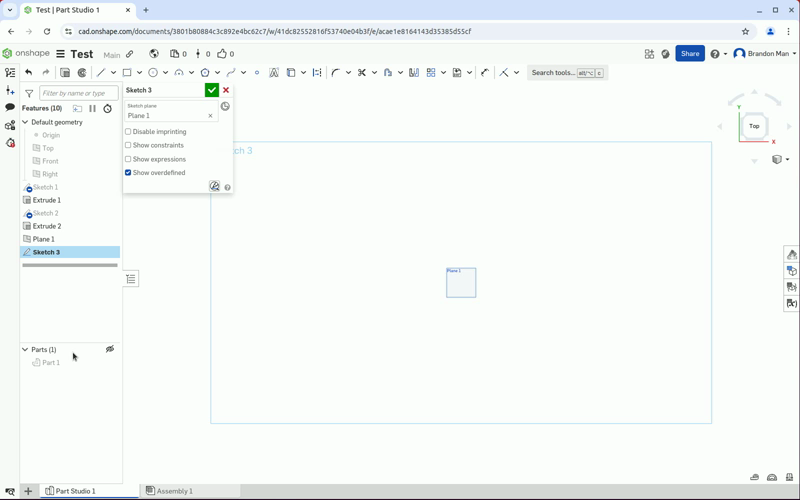
key(l)
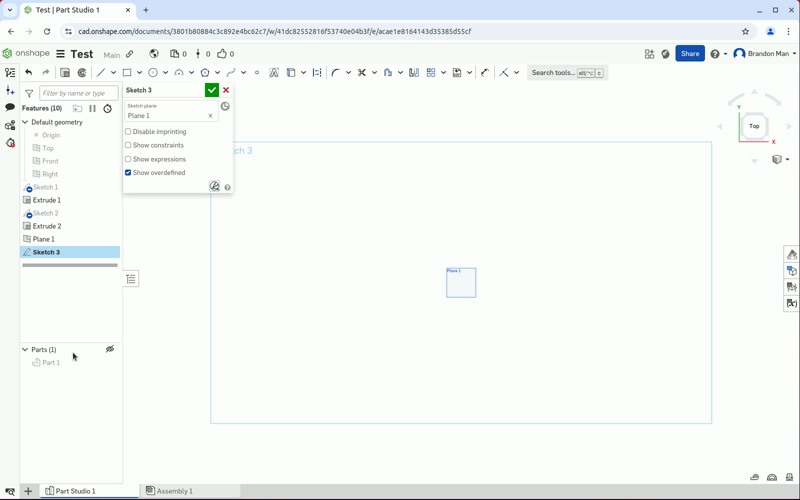
key_down(shift)
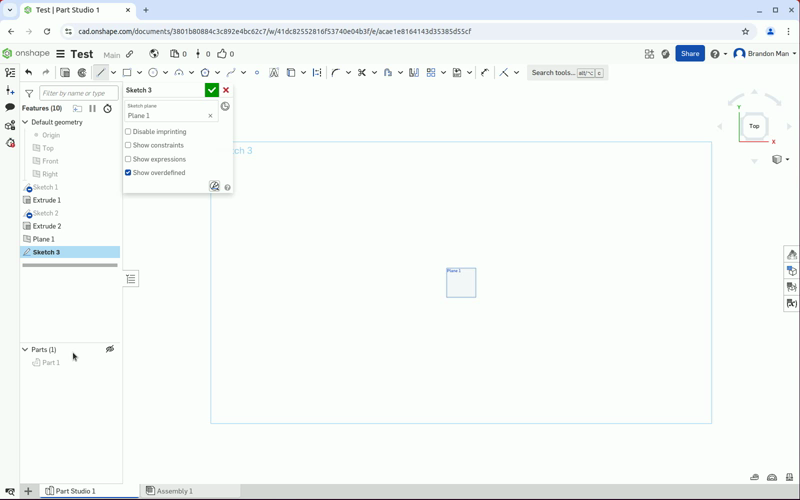
mouse_move(460, 395)
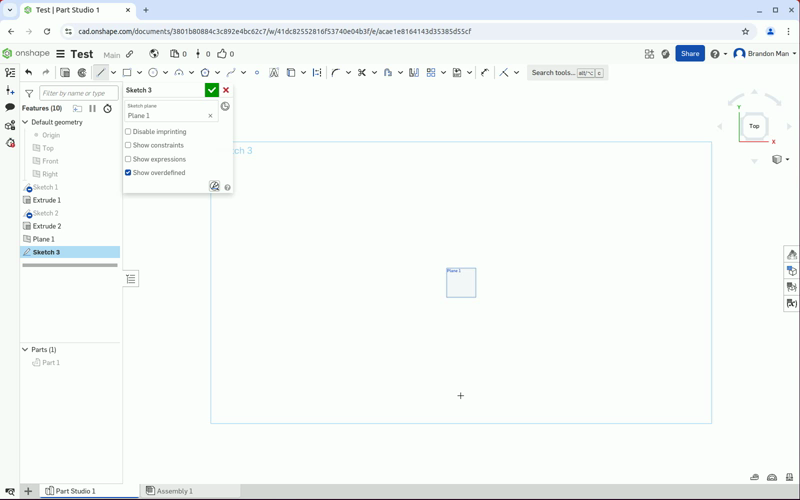
click(460, 395)
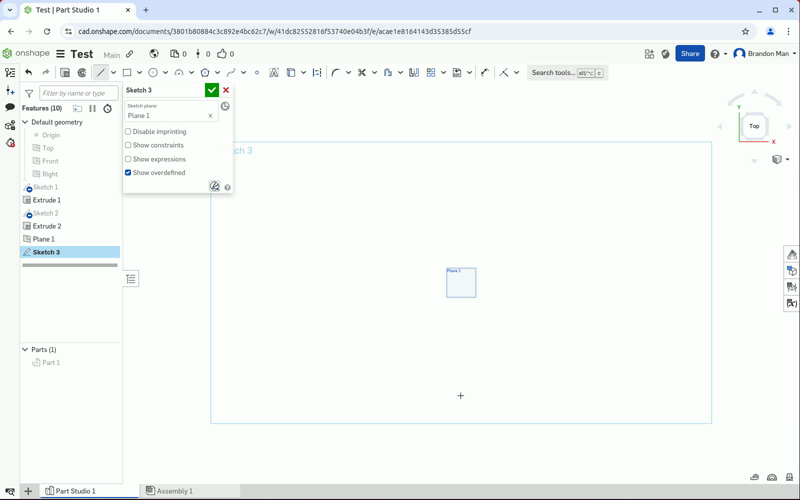
key_up(shift)
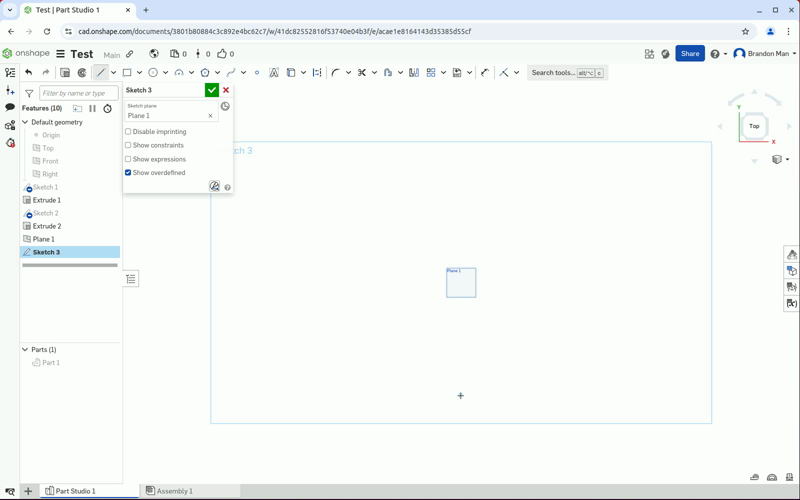
key_down(shift)
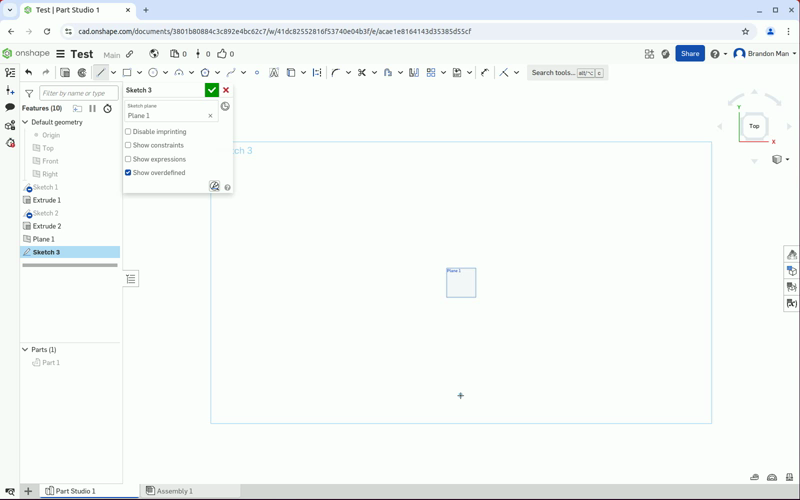
mouse_move(490, 395)
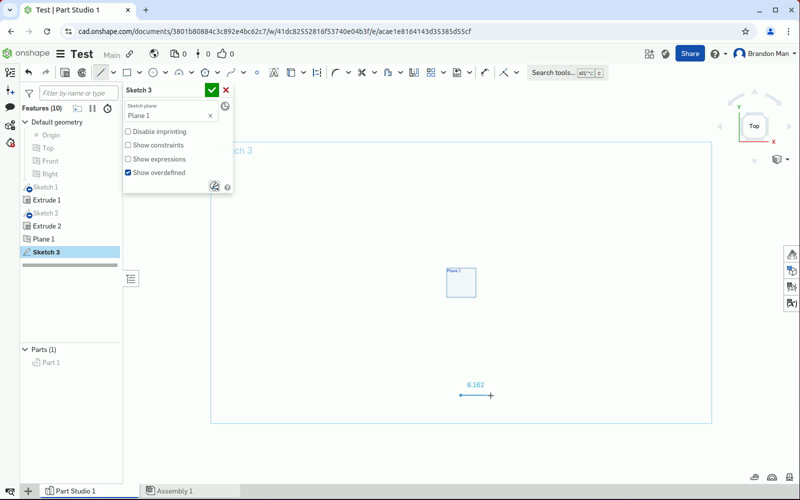
mouse_move(478, 395)
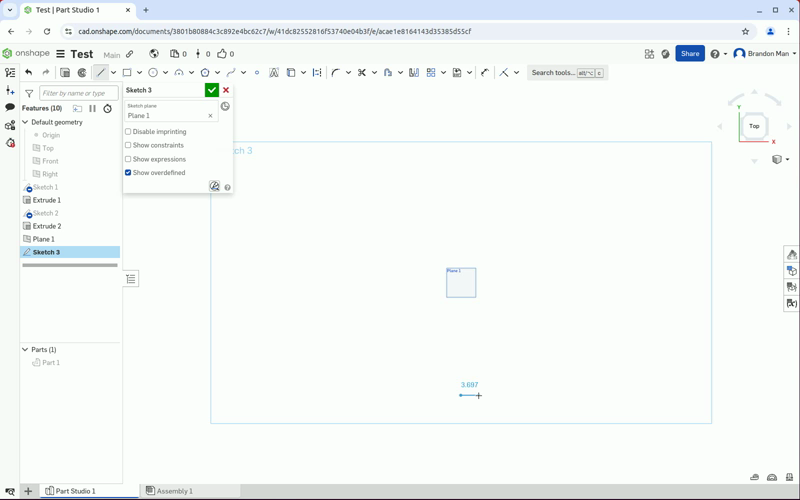
click(478, 395)
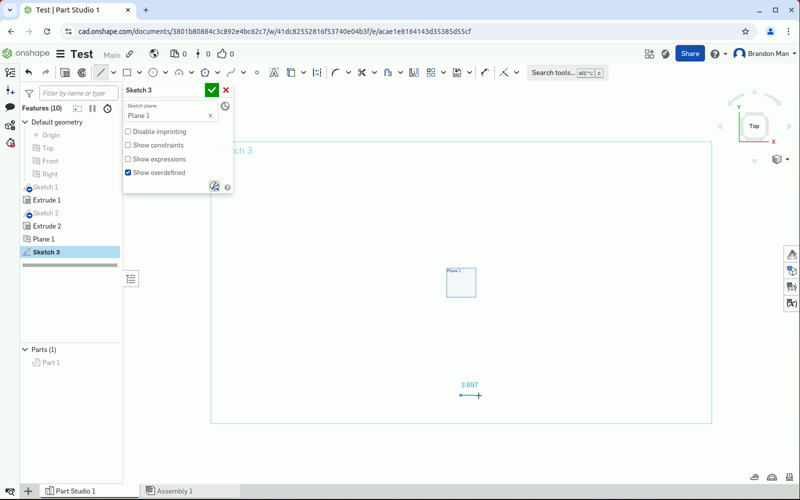
key_up(shift)
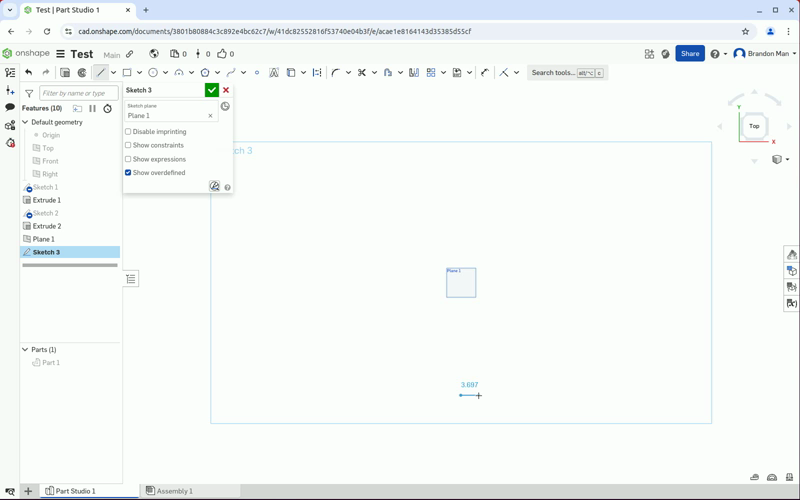
key_down(shift)
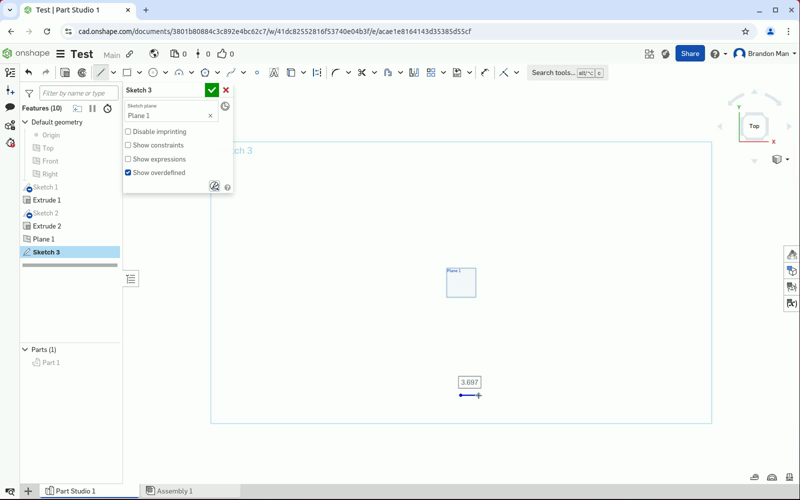
mouse_move(478, 300)
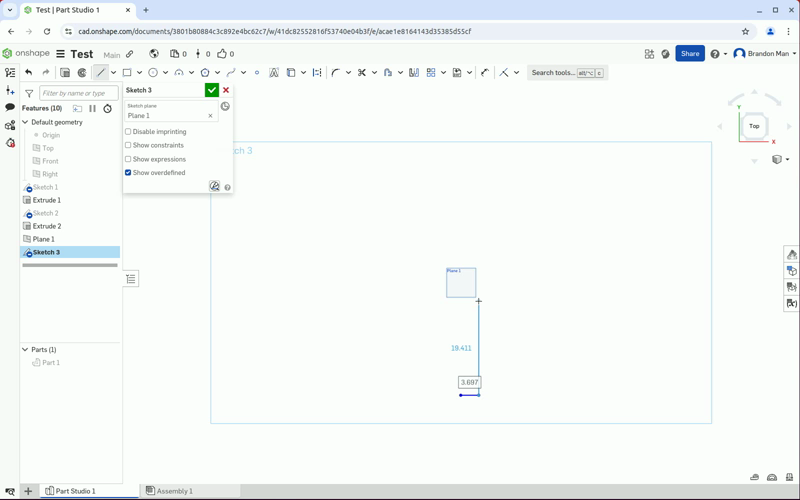
click(478, 300)
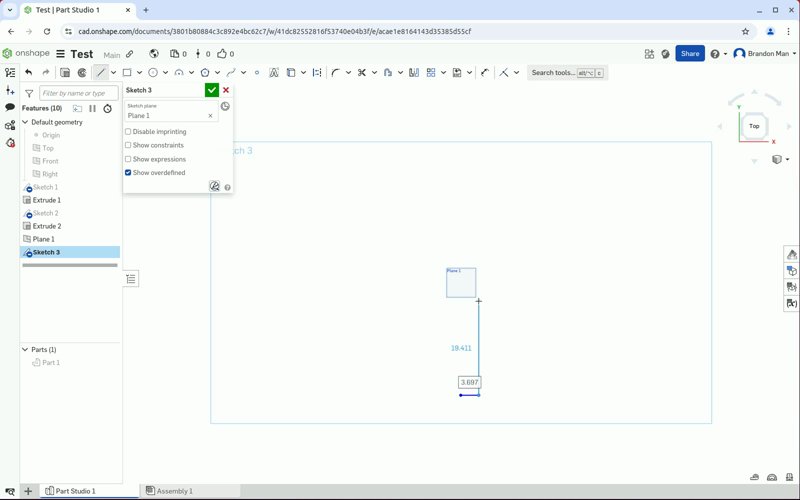
key_up(shift)
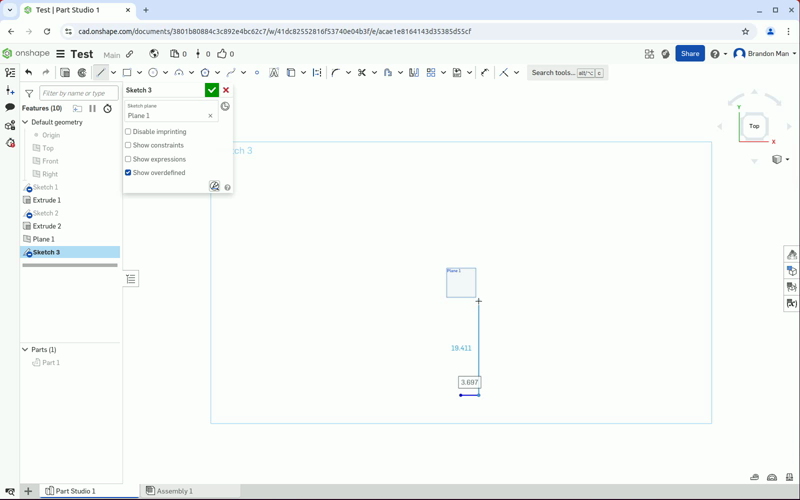
key_down(shift)
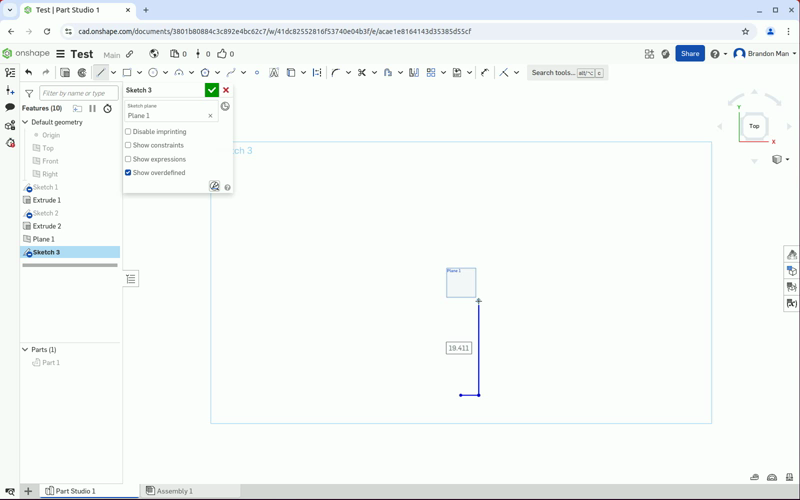
mouse_move(508, 300)
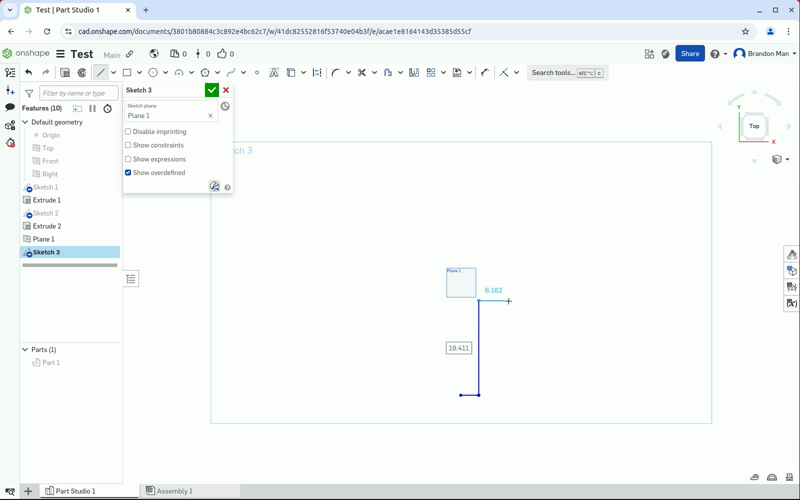
mouse_move(478, 282)
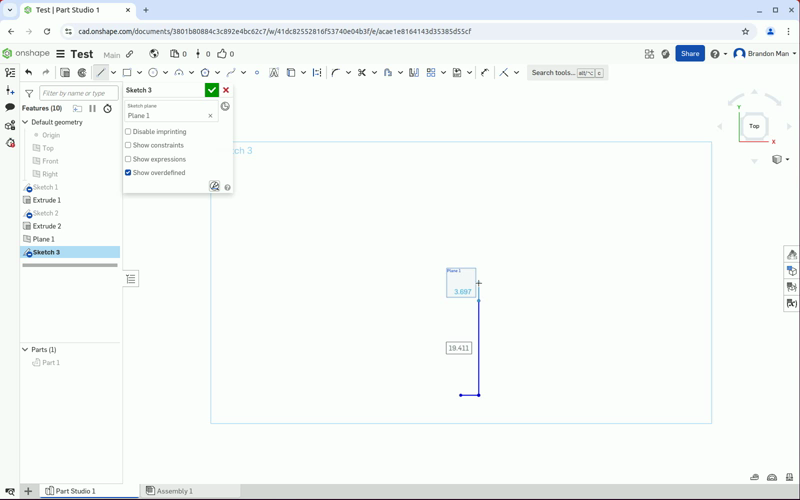
click(478, 282)
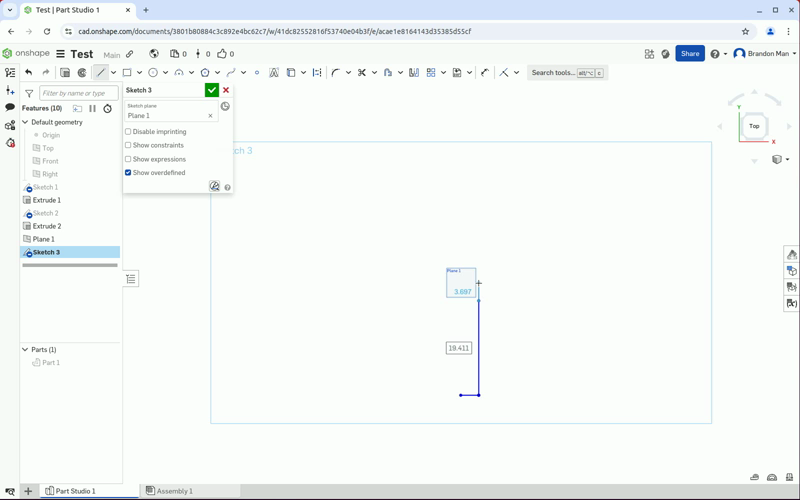
key_up(shift)
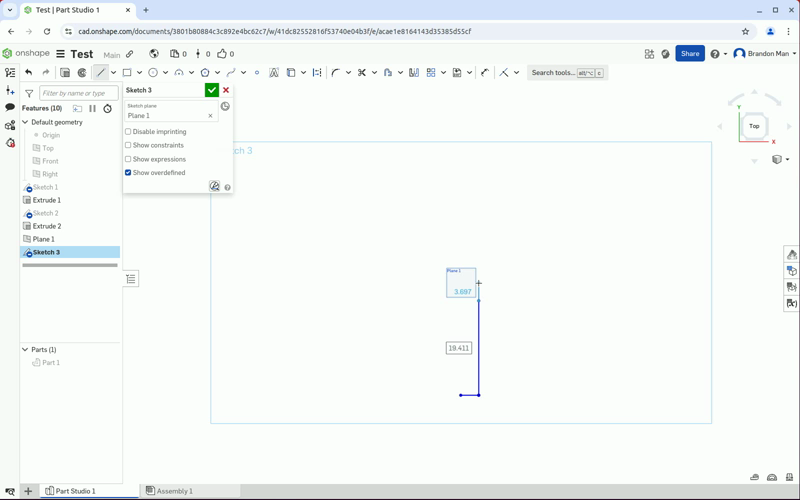
key_down(shift)
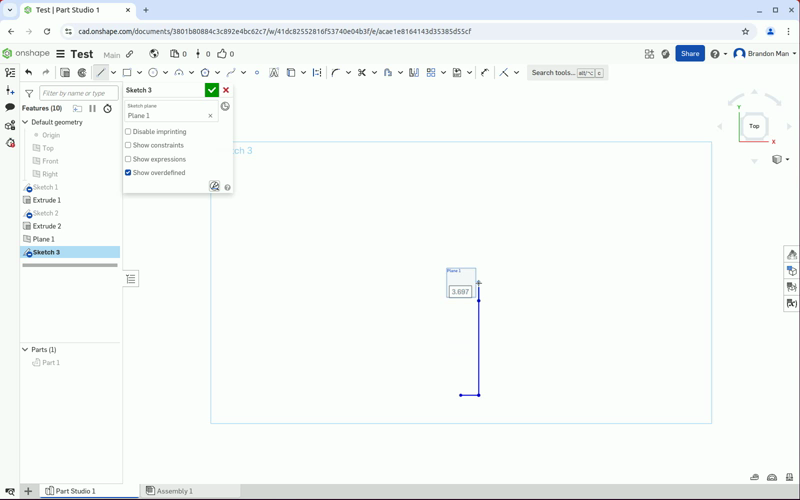
mouse_move(508, 282)
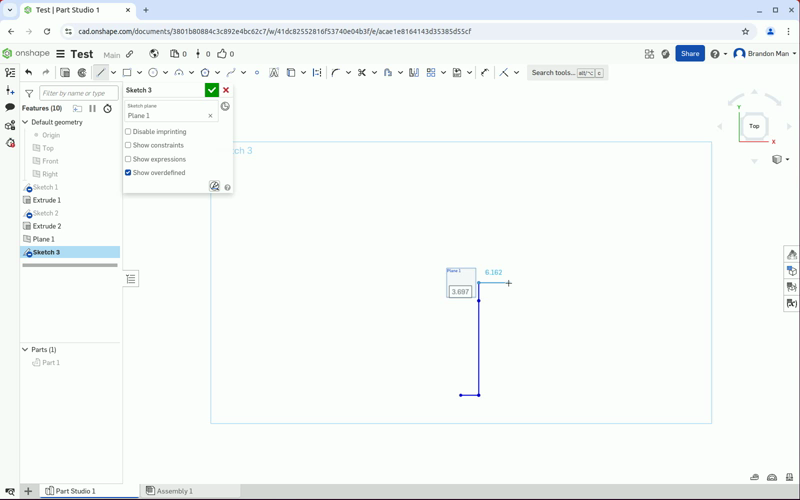
mouse_move(460, 282)
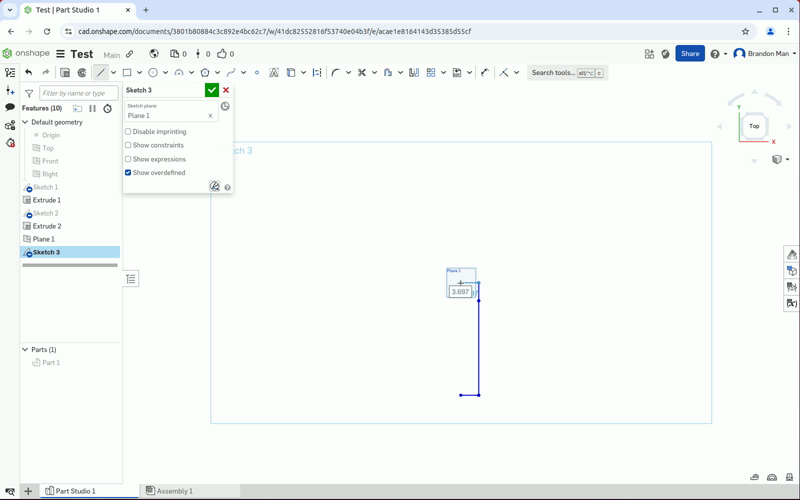
click(460, 282)
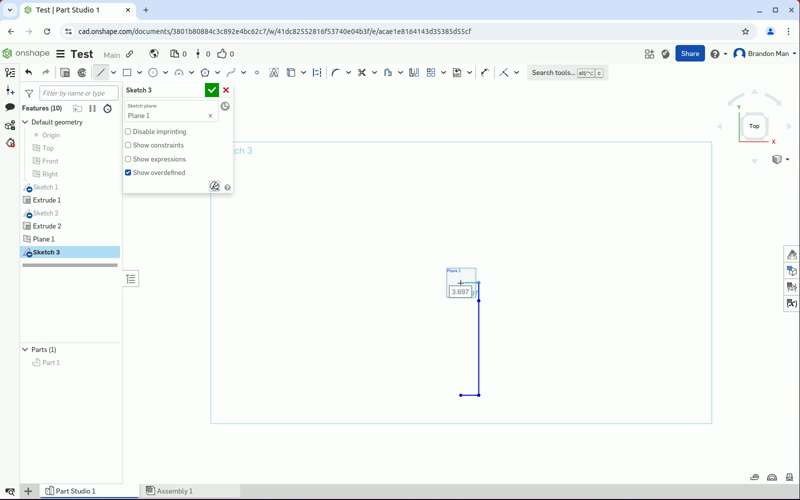
key_up(shift)
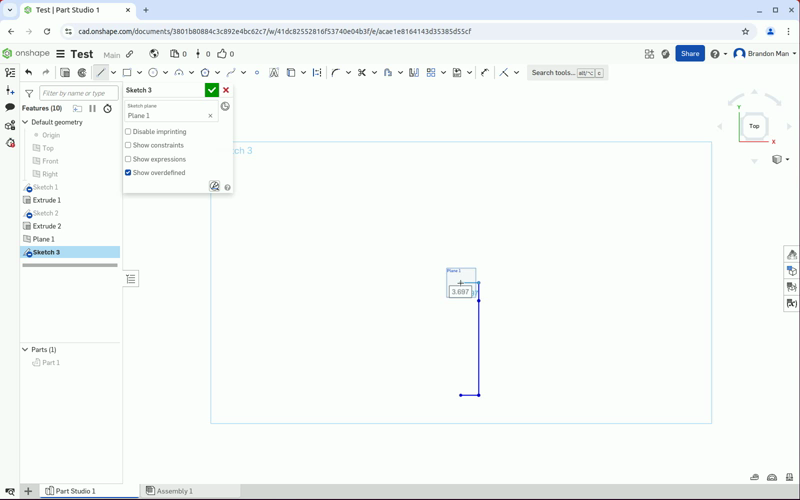
key_down(shift)
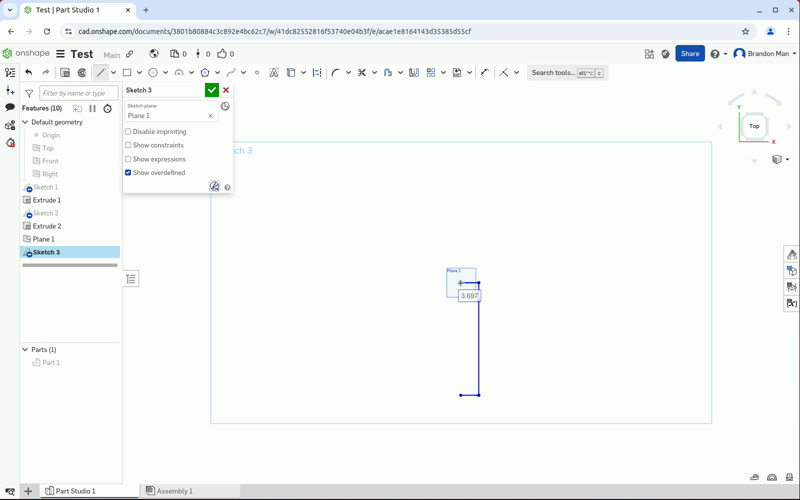
mouse_move(460, 395)
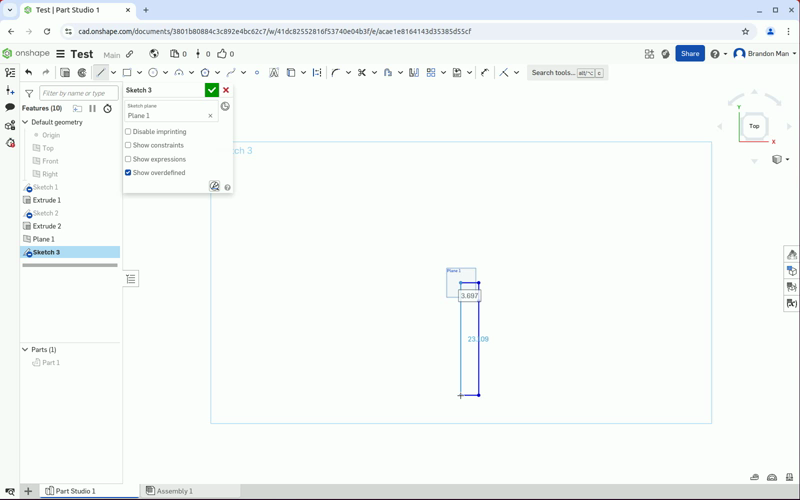
key_up(shift)
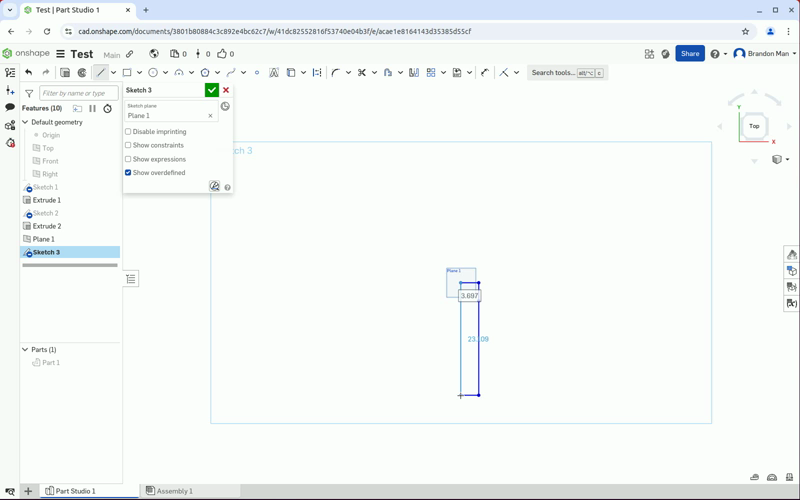
click(460, 395)
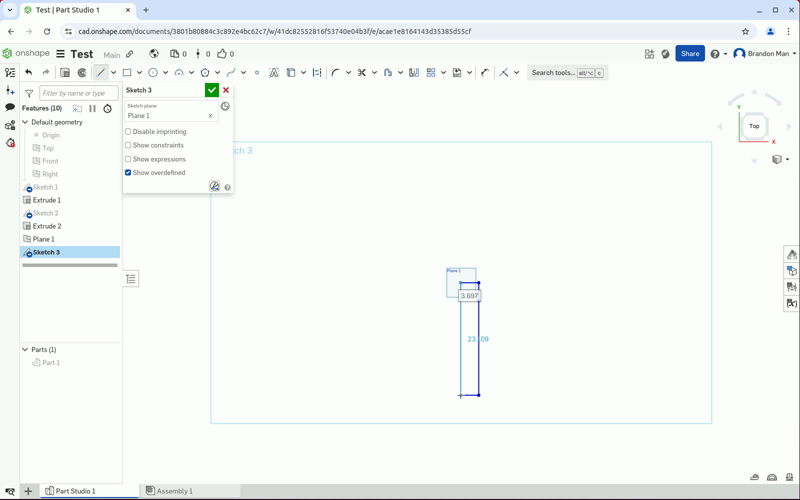
key(esc)
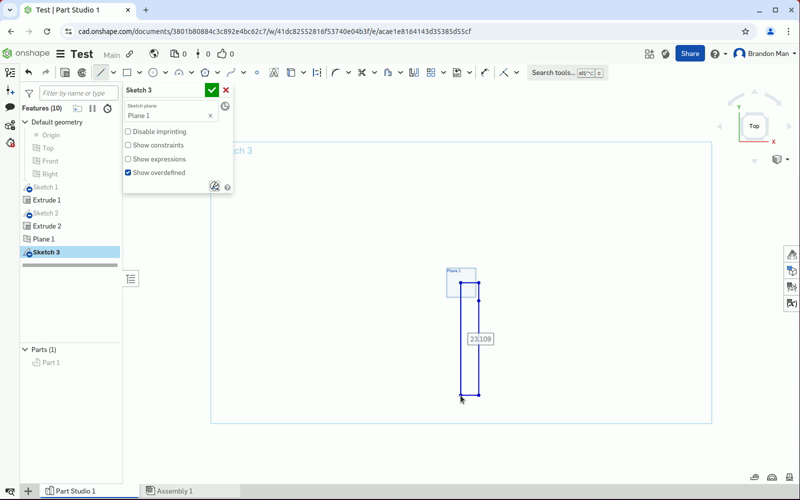
mouse_move(470, 321)
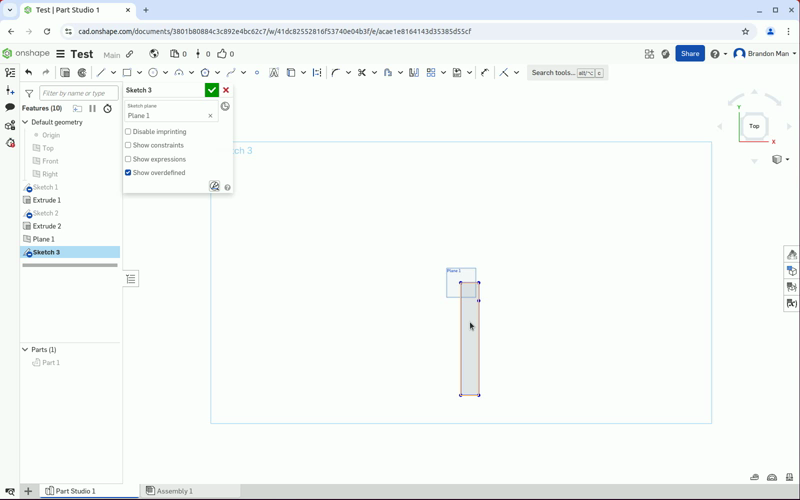
click(470, 321)
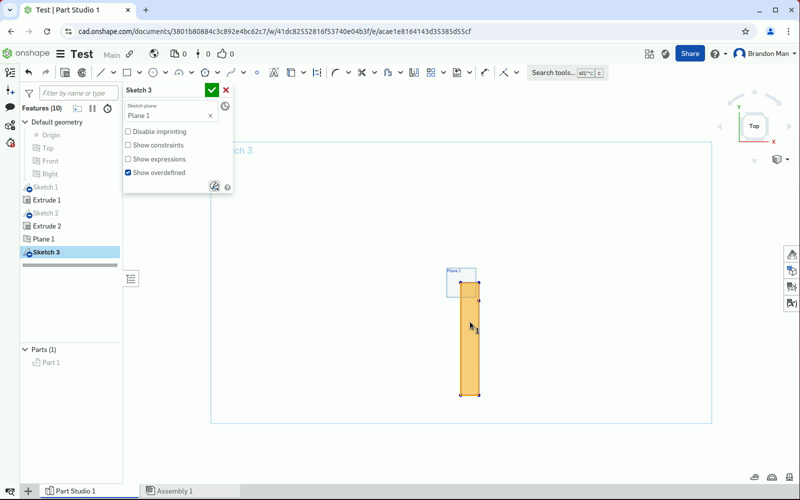
mouse_move(73, 352)
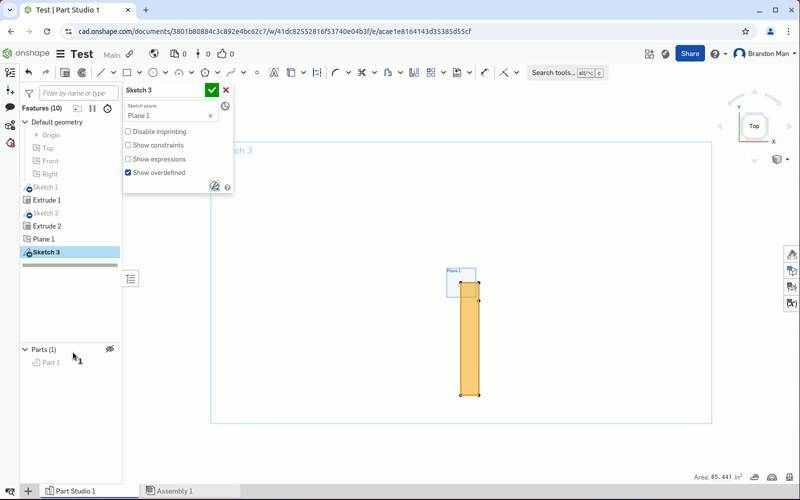
key(shift+y)
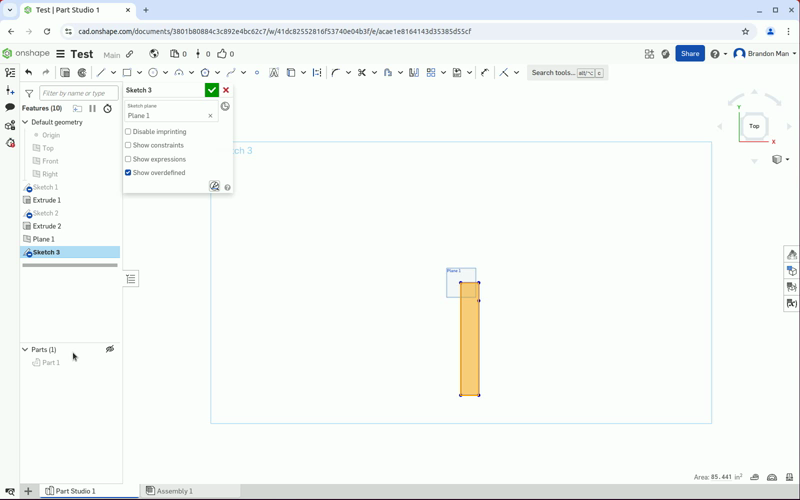
key(shift+e)
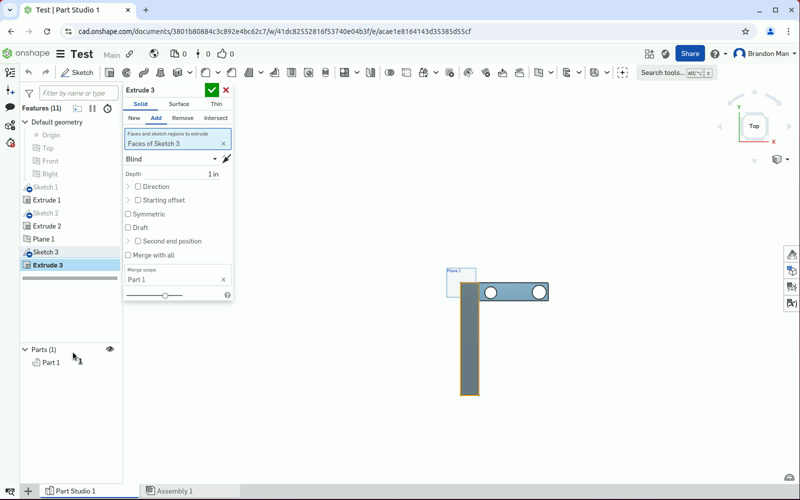
mouse_move(143, 106)
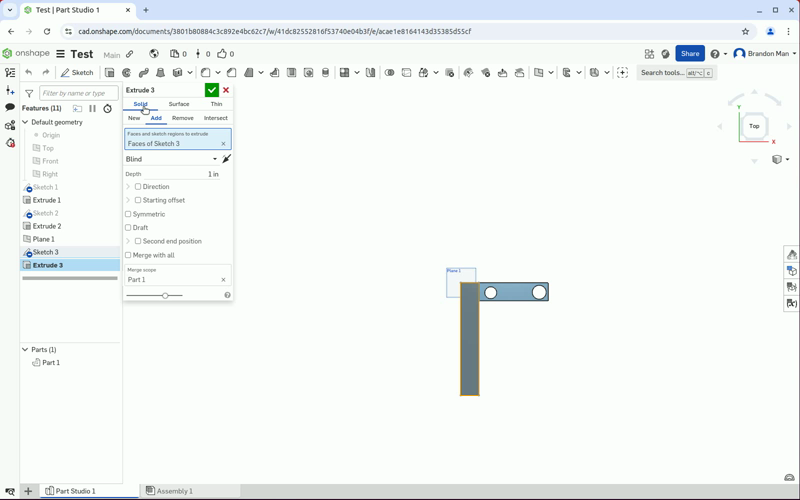
click(143, 106)
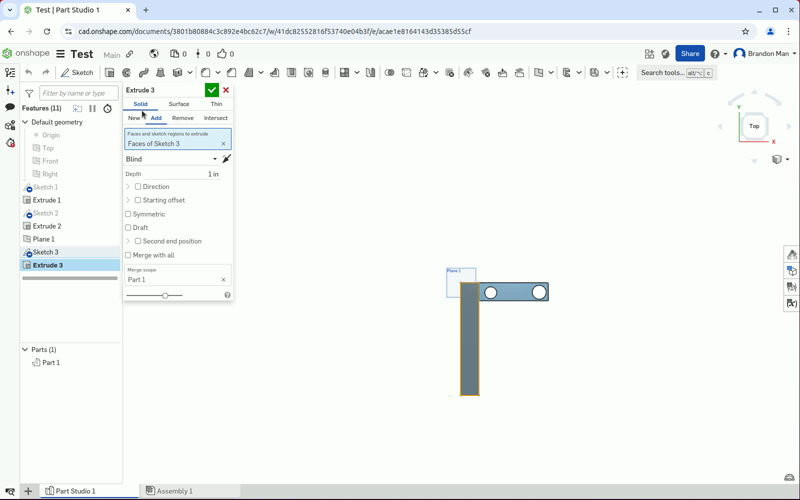
mouse_move(137, 120)
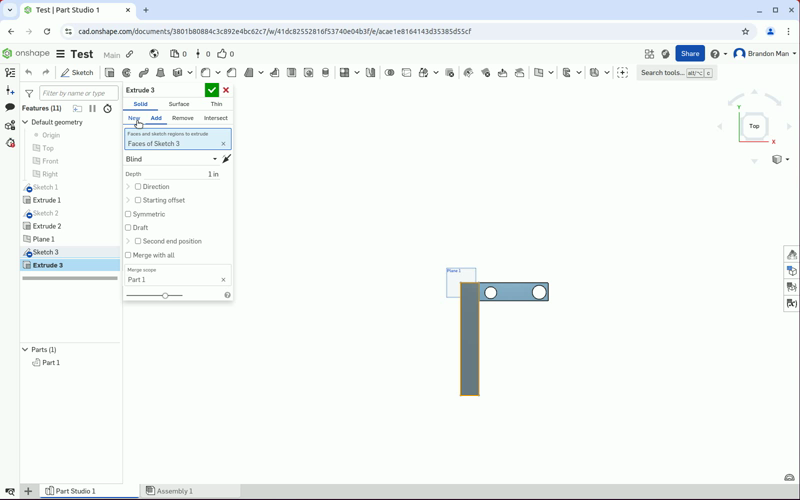
click(137, 120)
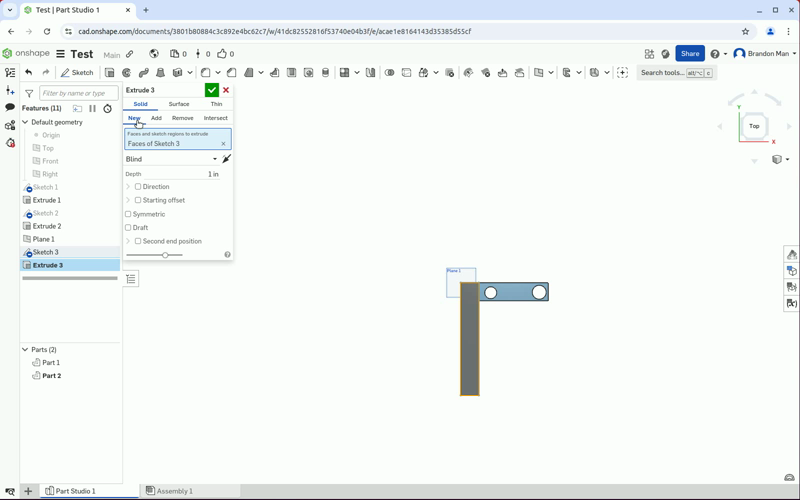
key(tab, 4)
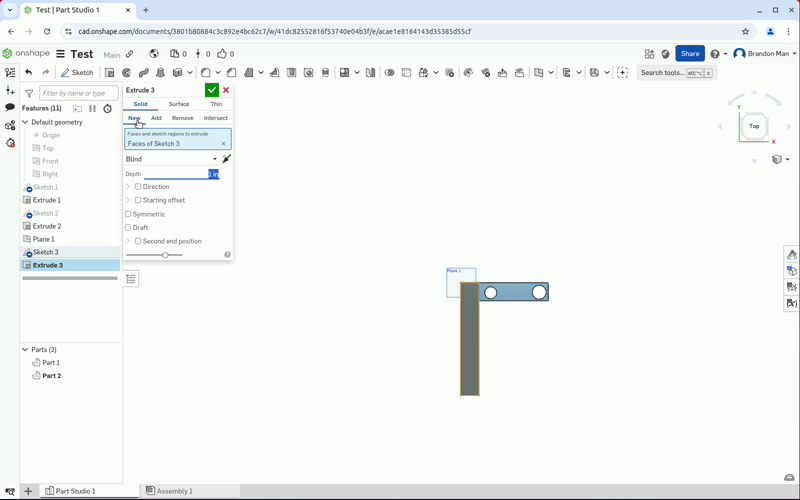
text(-14.924)
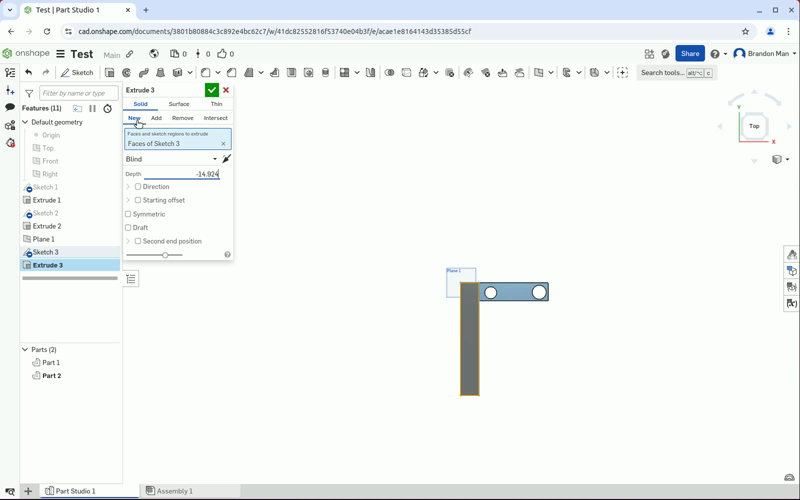
key(enter)
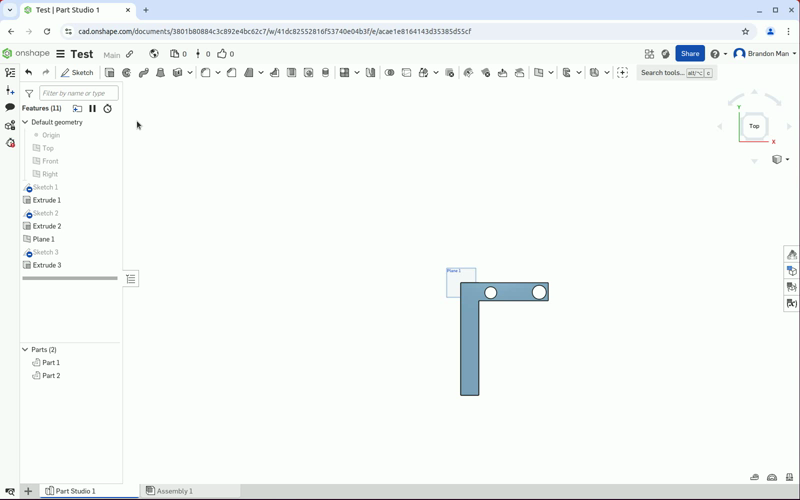
key(shift+h)
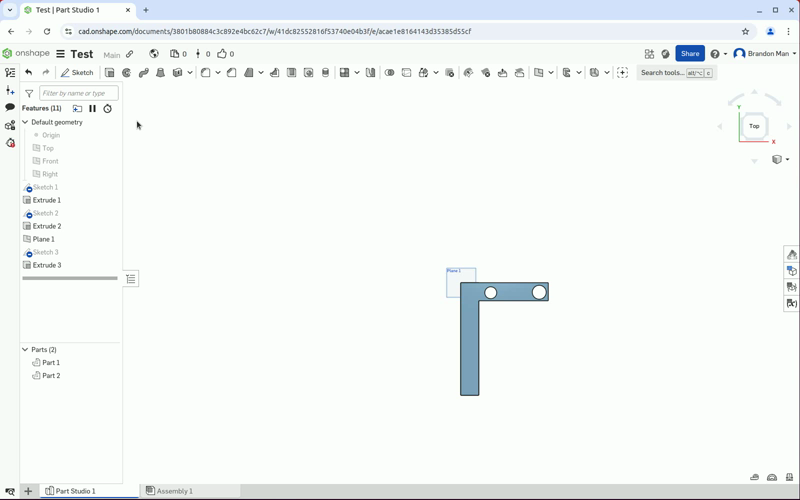
key(shift+h)
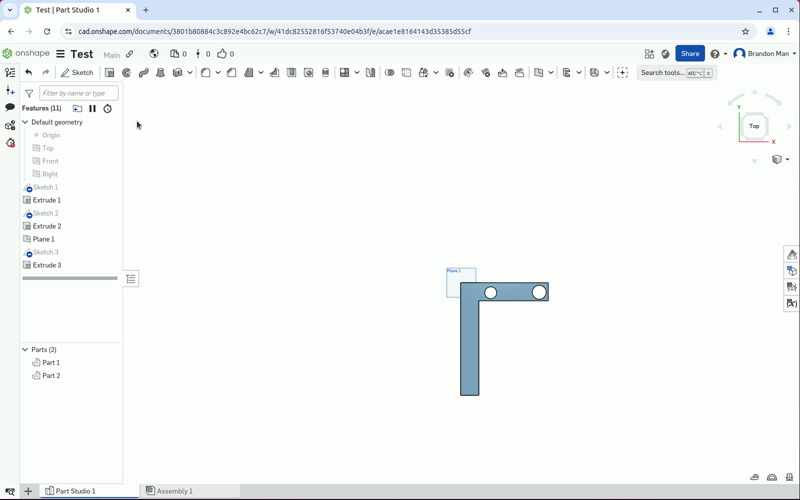
mouse_move(73, 189)
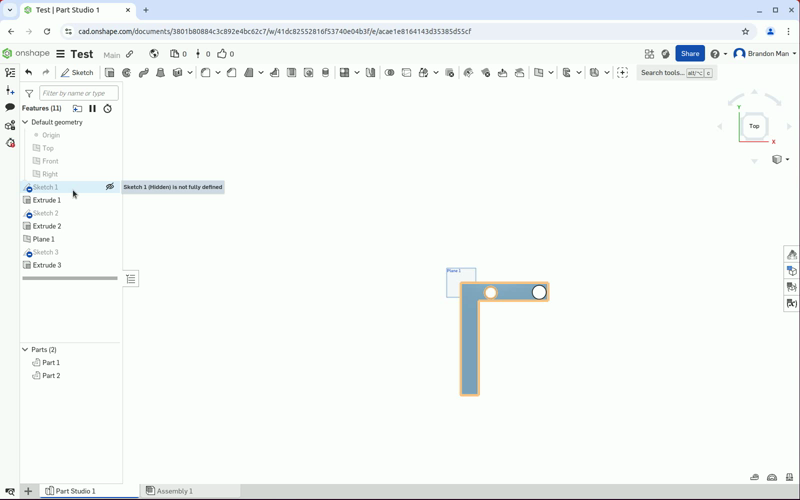
click(73, 189)
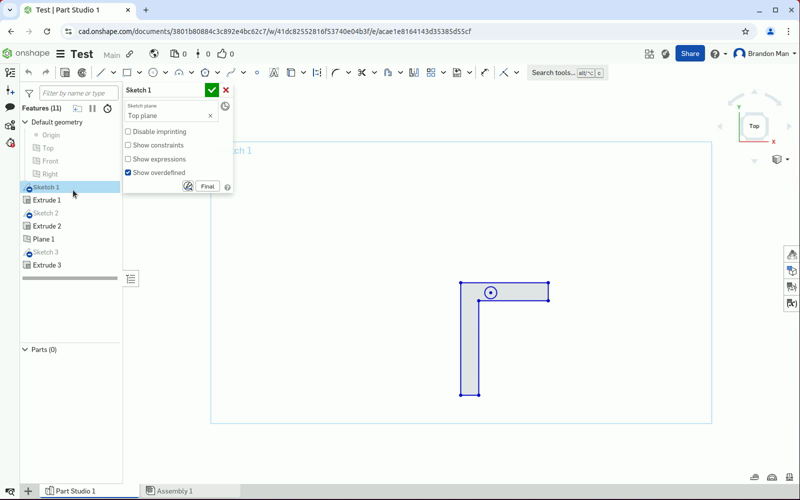
mouse_move(229, 92)
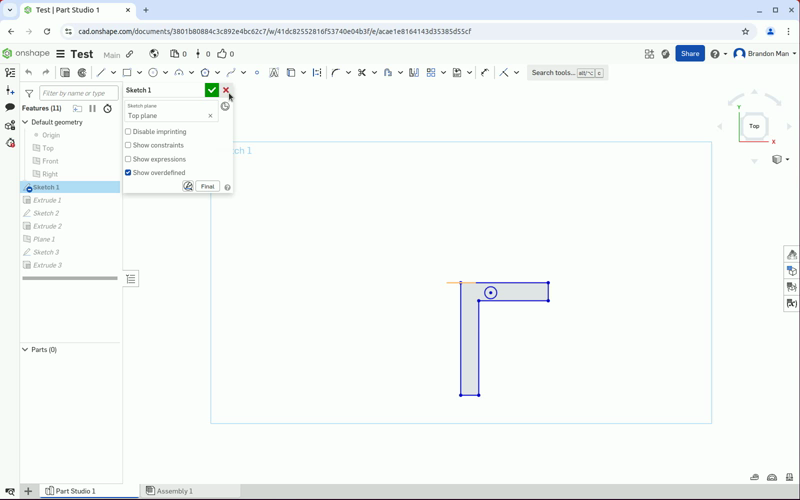
click(229, 92)
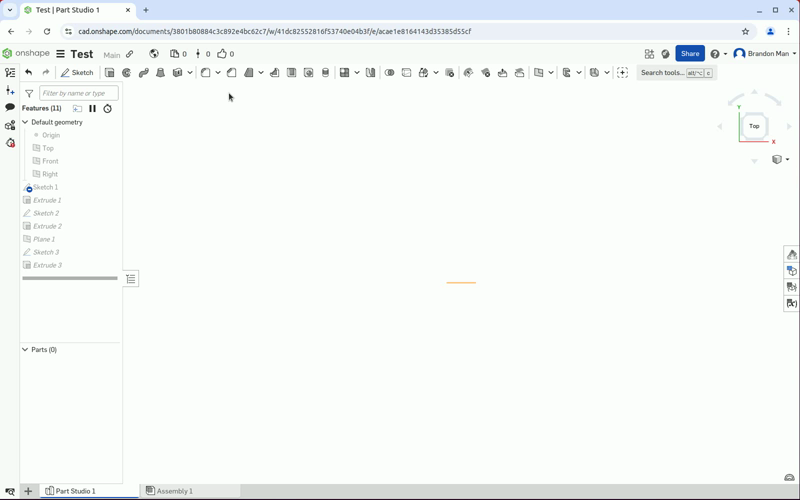
mouse_move(73, 352)
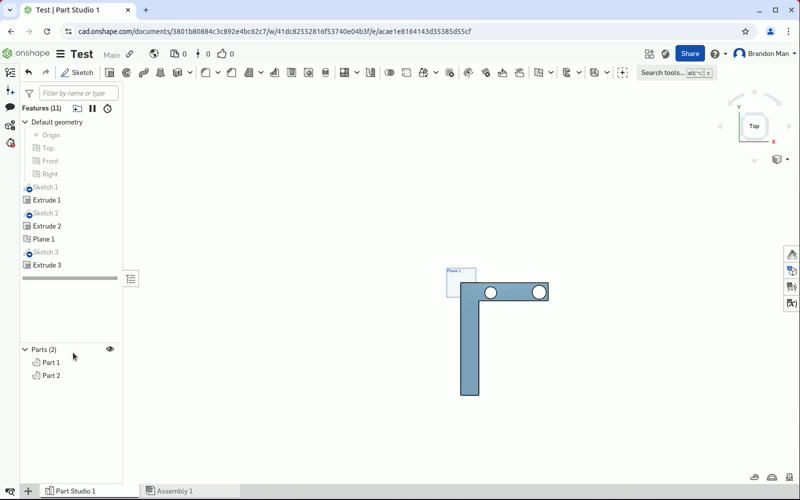
key(y)
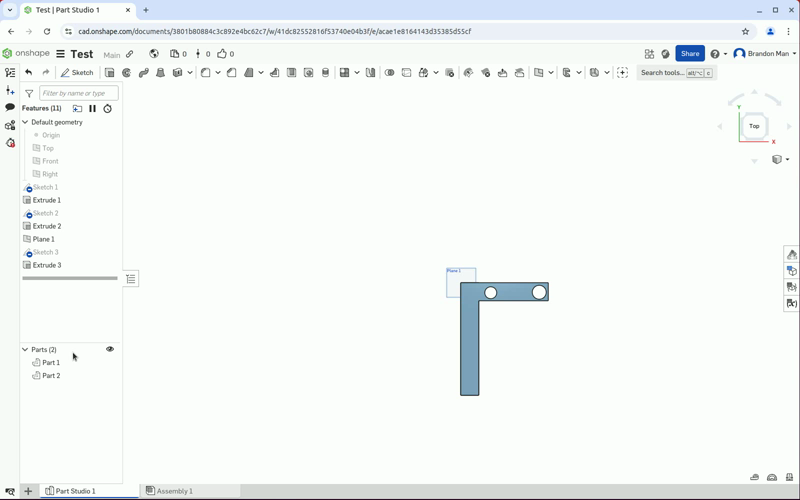
key(shift+p)
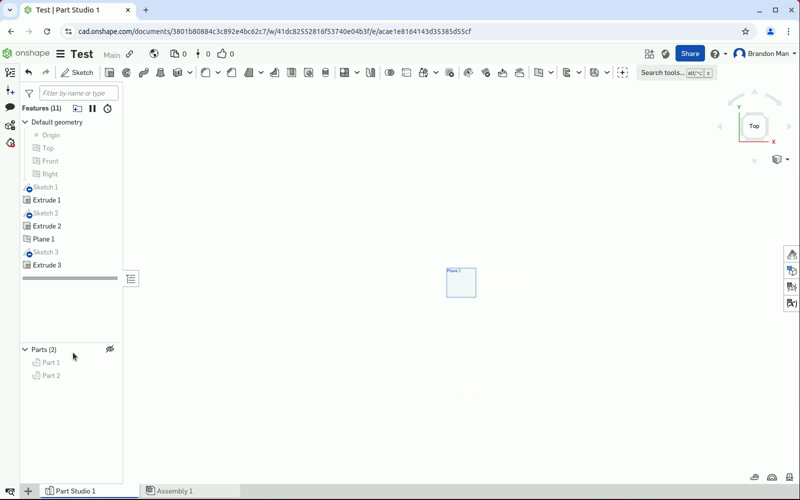
key(space)
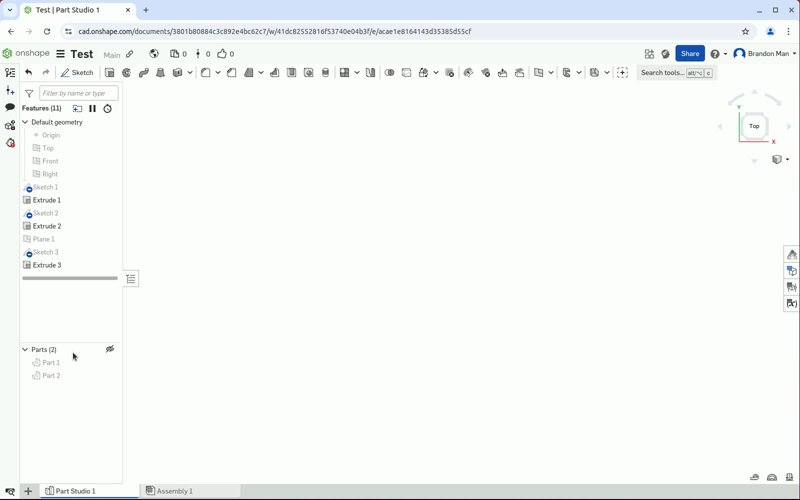
key_down(shift)
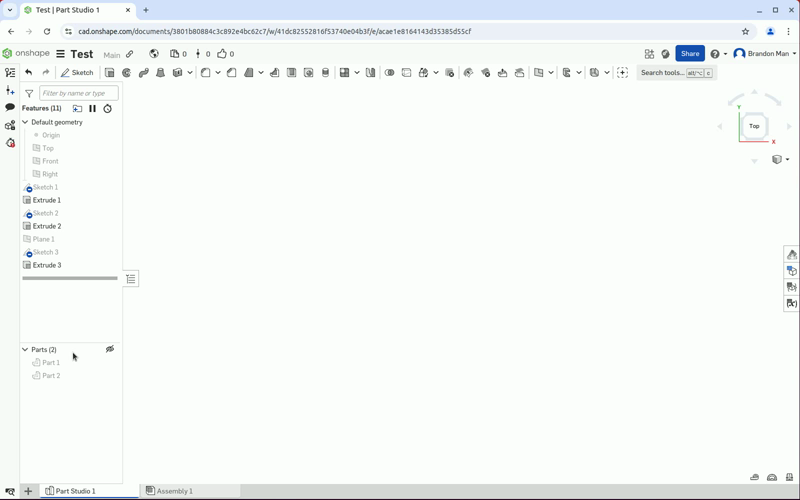
key(up)
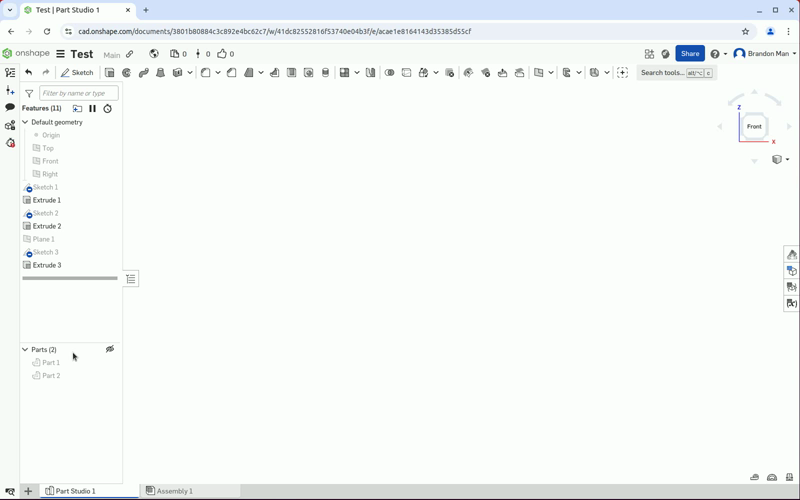
key_up(shift)
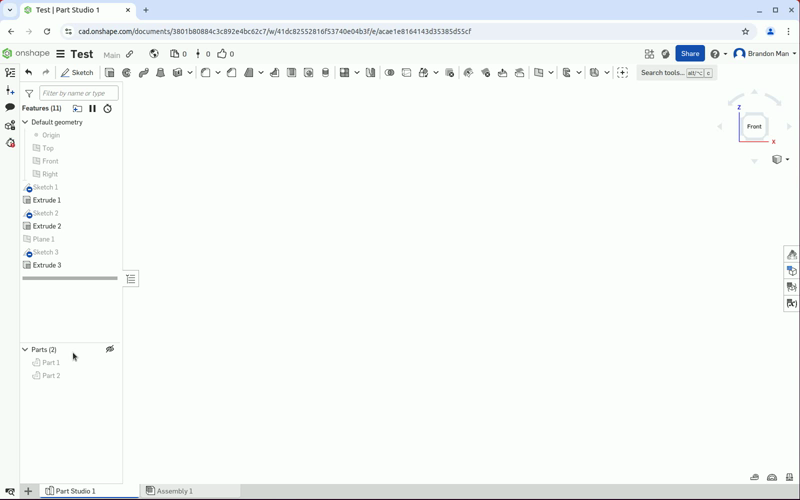
key(space)
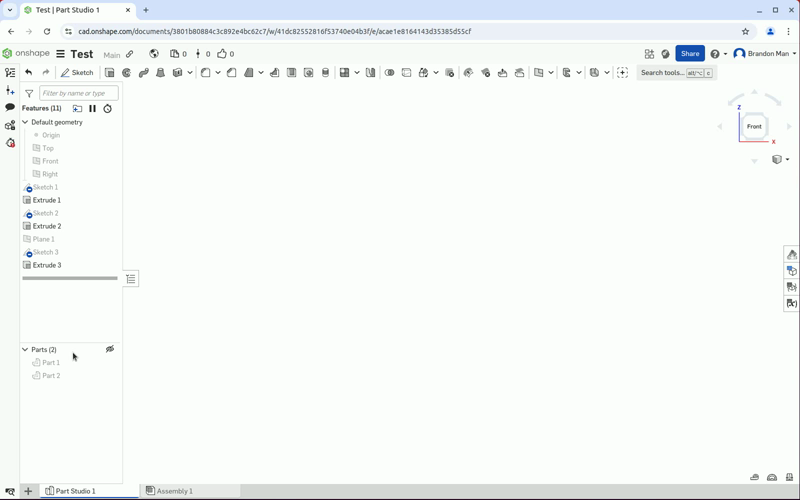
key_down(shift)
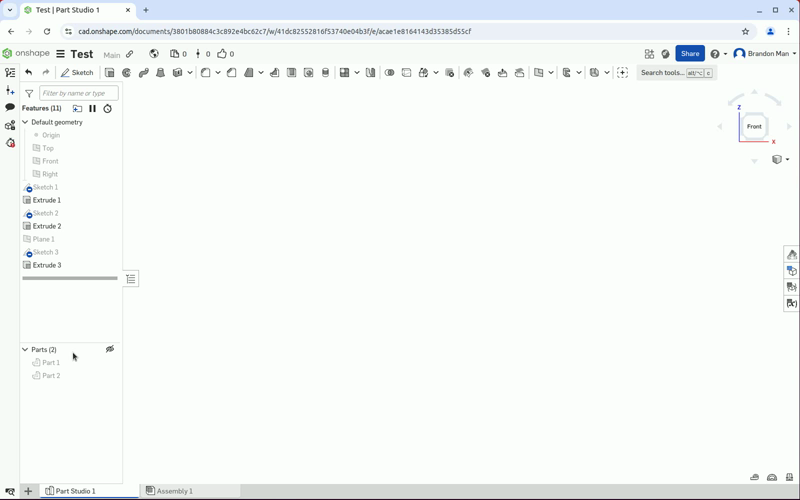
key(left)
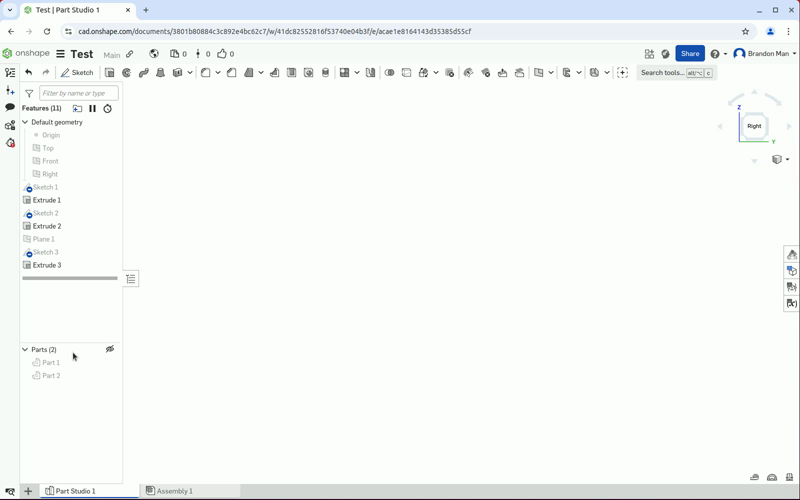
key_up(shift)
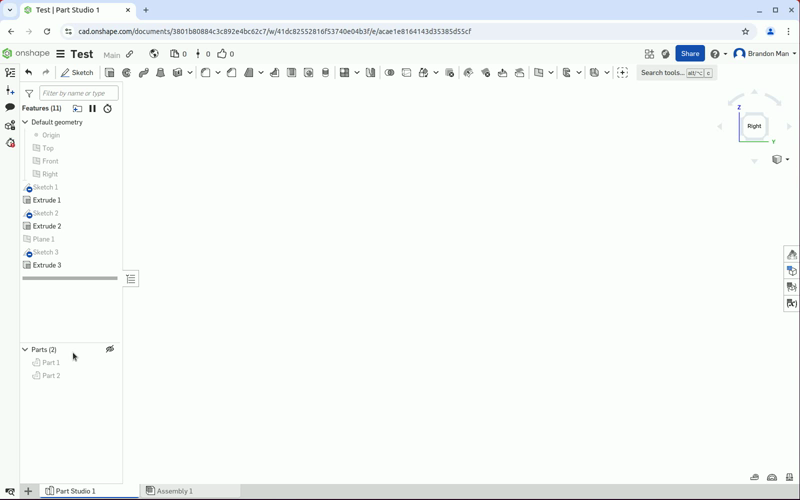
mouse_move(73, 352)
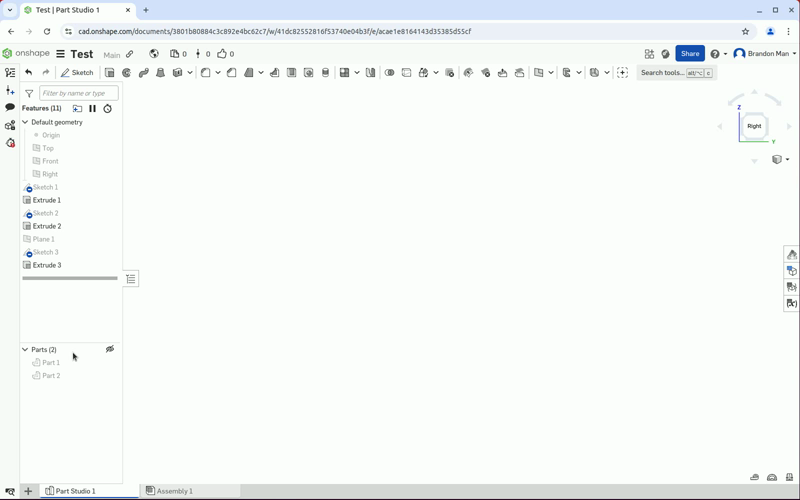
key(shift+y)
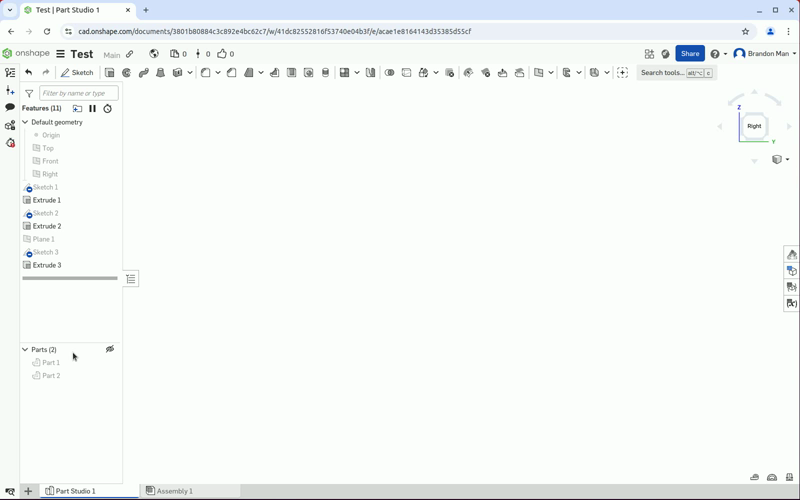
key(shift+s)
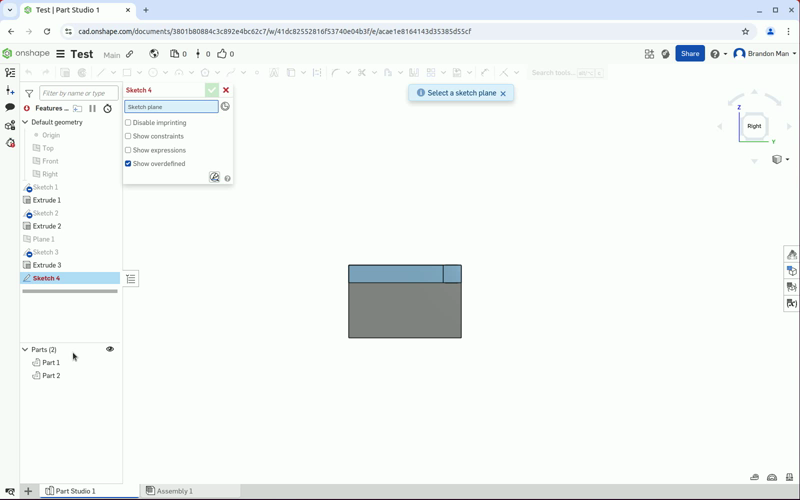
mouse_move(73, 176)
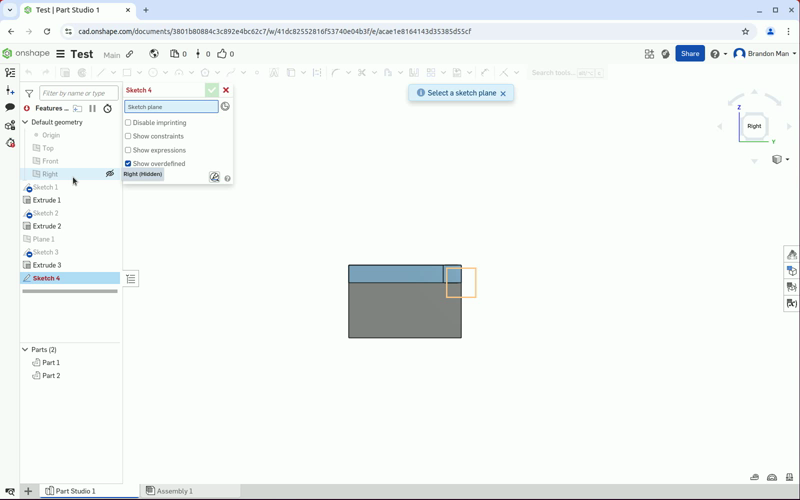
click(73, 176)
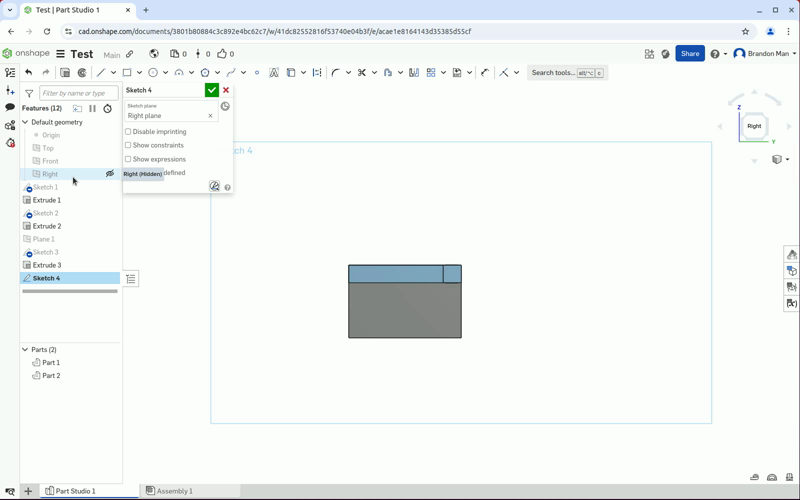
mouse_move(73, 352)
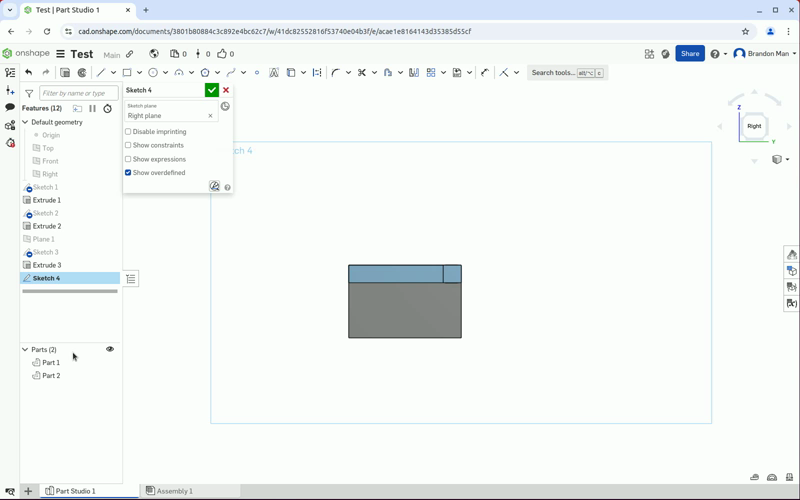
key(y)
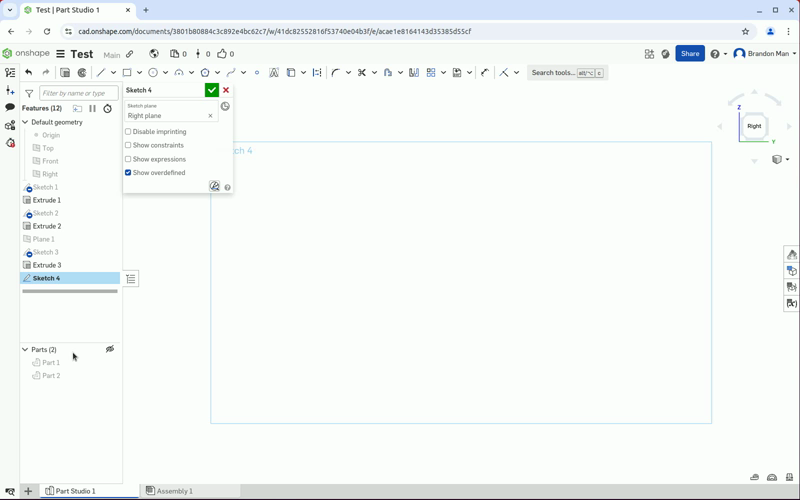
key(c)
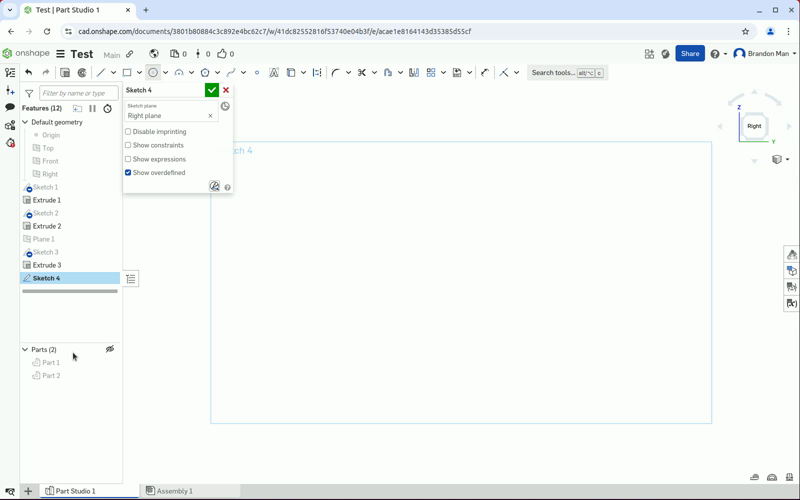
key_down(shift)
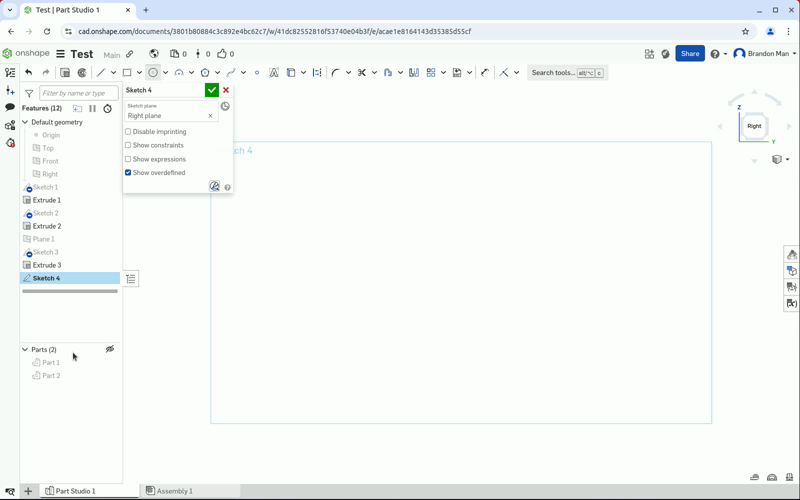
mouse_move(432, 328)
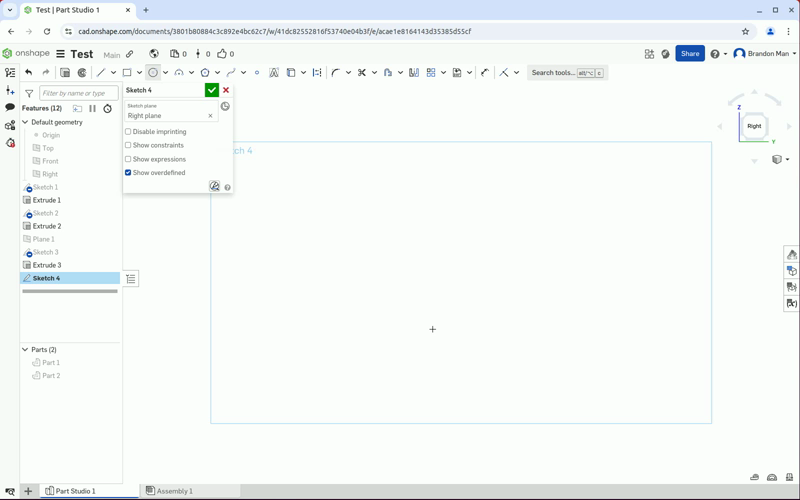
click(432, 328)
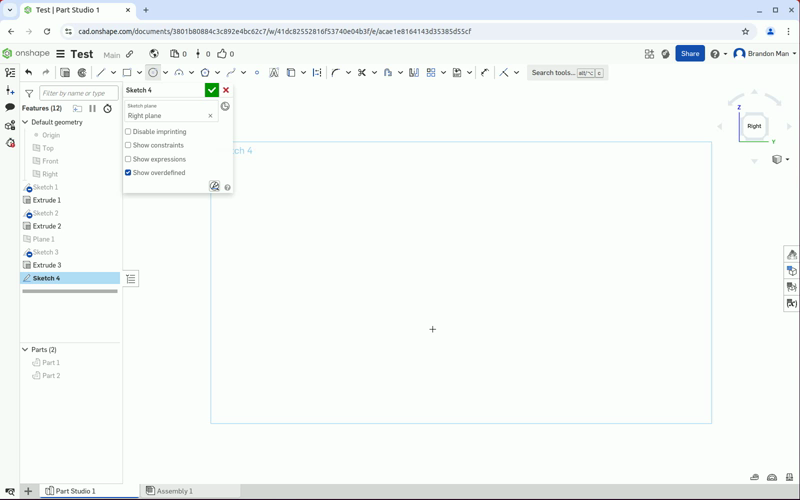
key_up(shift)
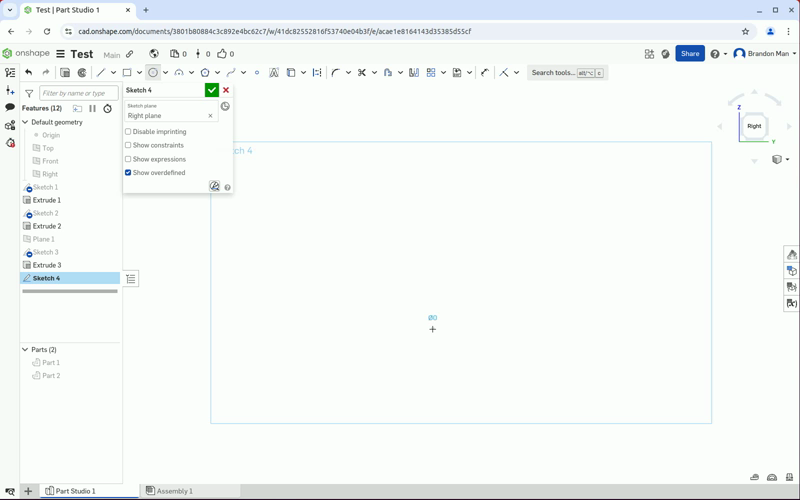
mouse_move(438, 328)
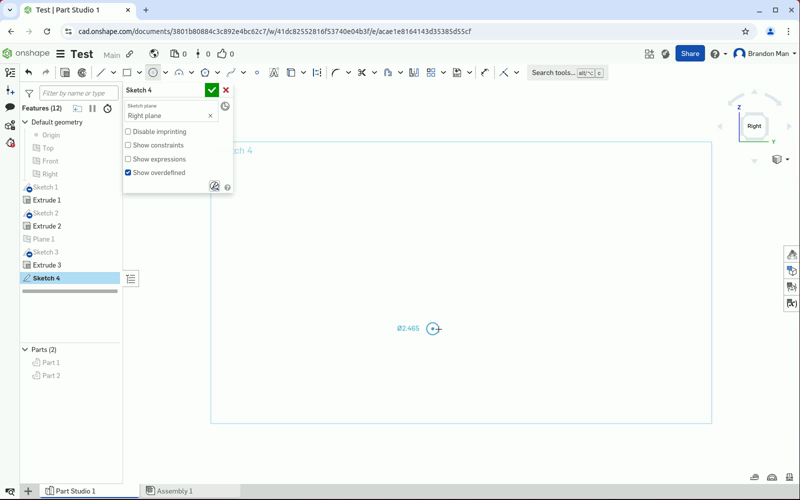
click(438, 328)
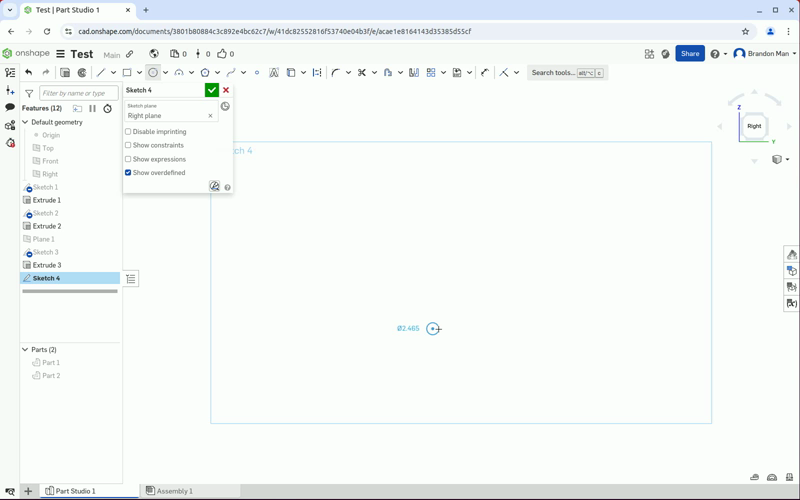
key(esc)
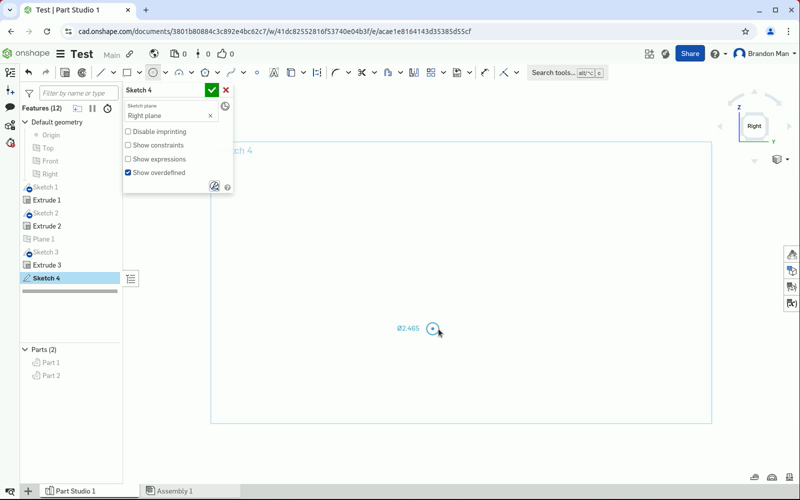
mouse_move(432, 330)
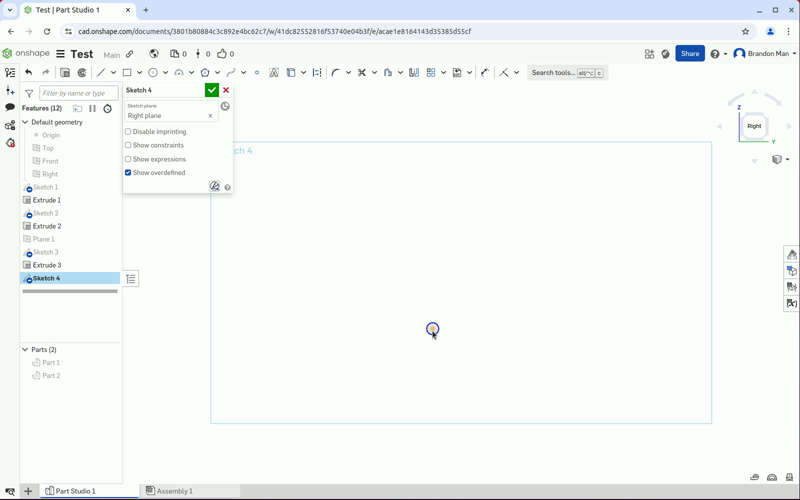
scroll(6)
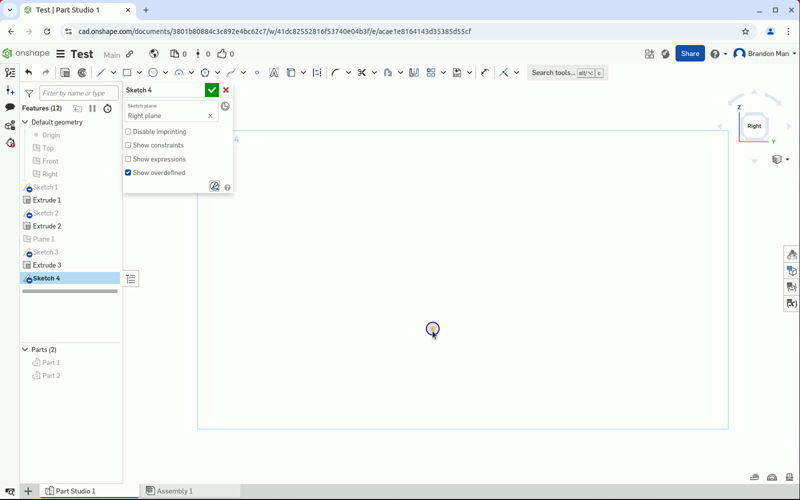
scroll(6)
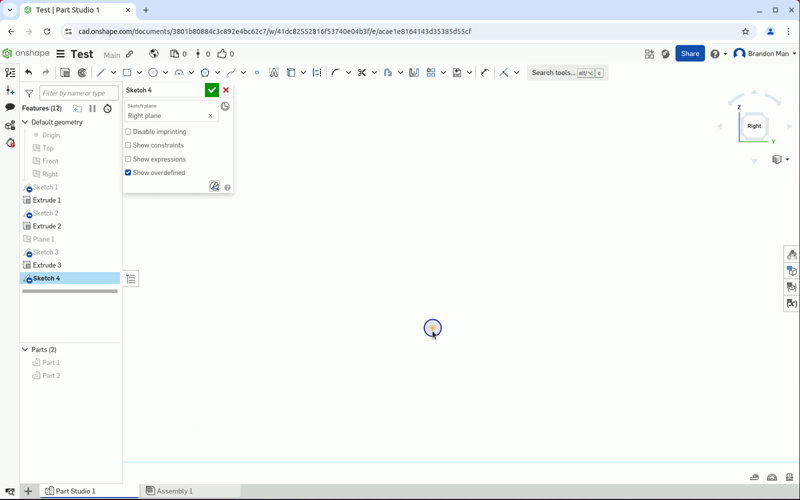
scroll(6)
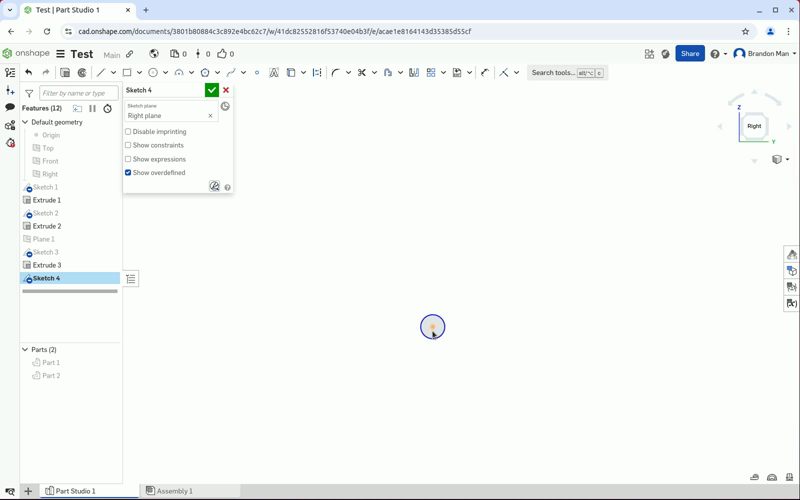
scroll(6)
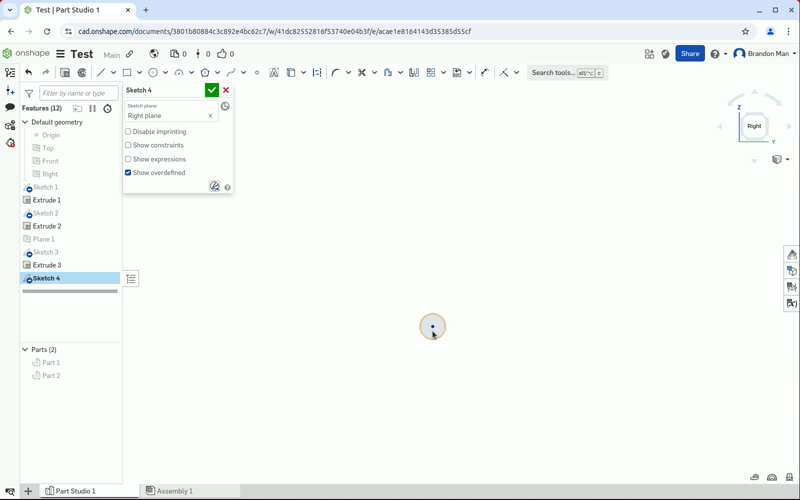
scroll(6)
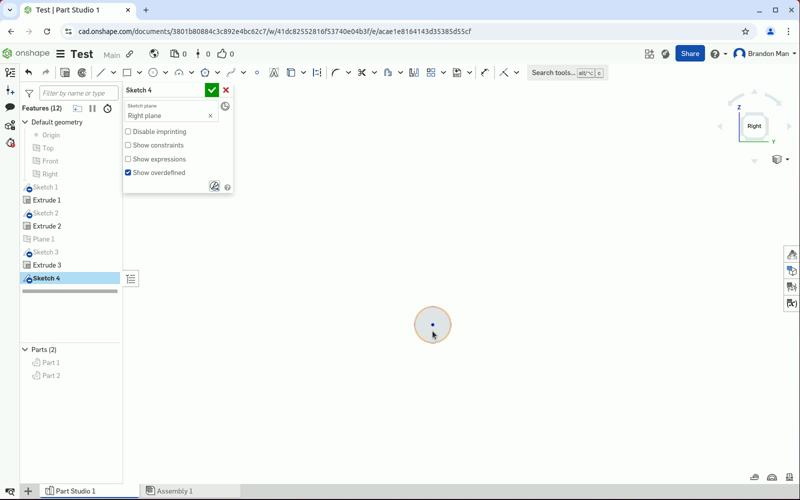
scroll(6)
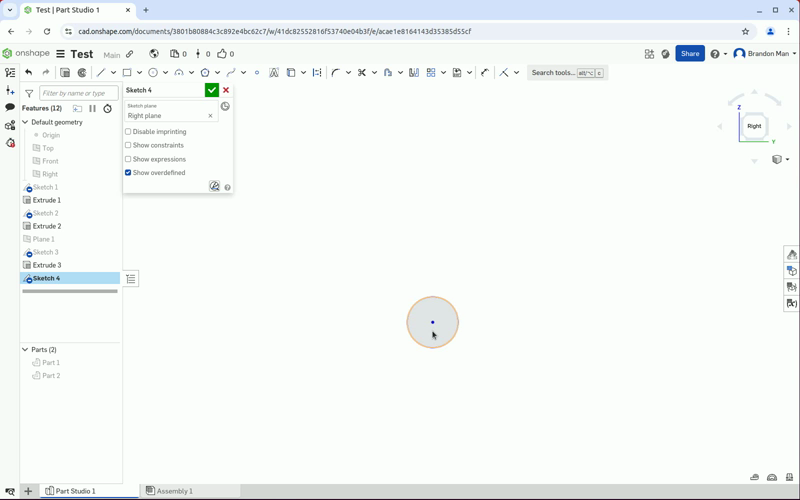
scroll(6)
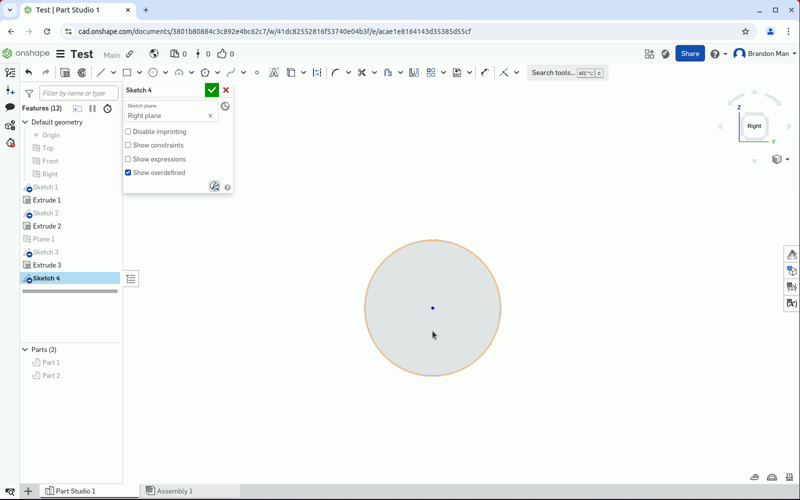
click(432, 330)
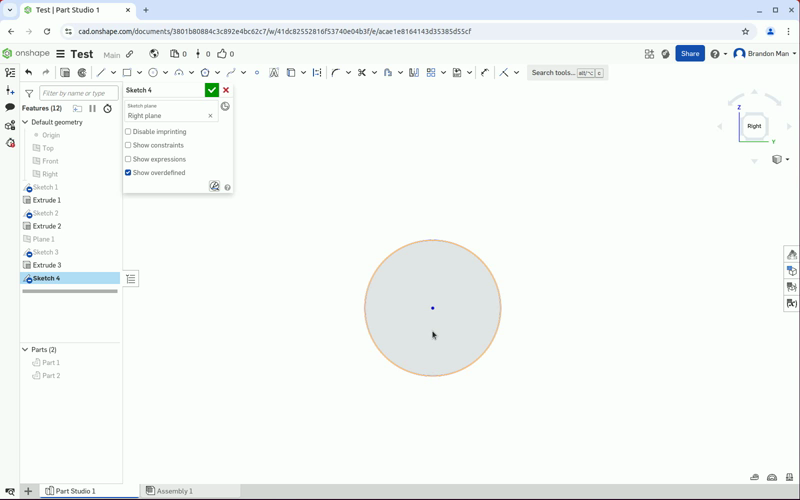
scroll(-6)
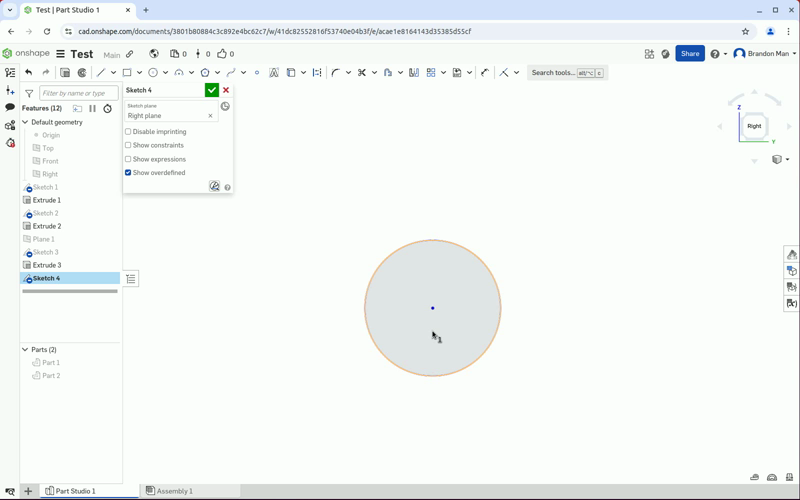
scroll(-6)
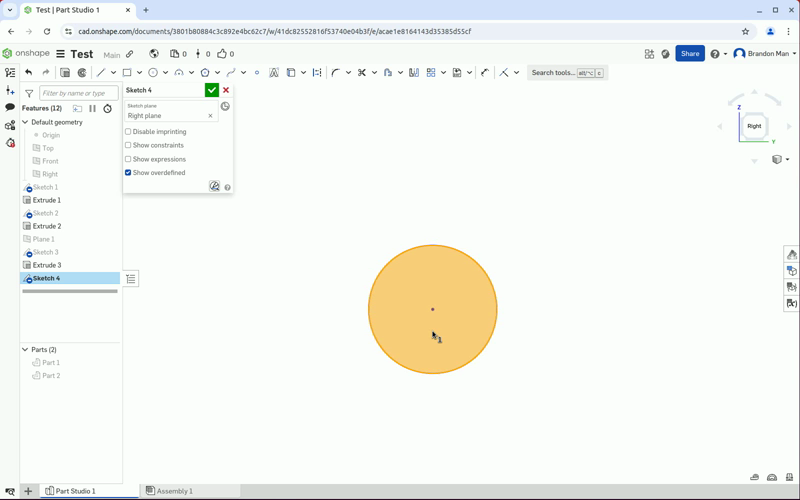
scroll(-6)
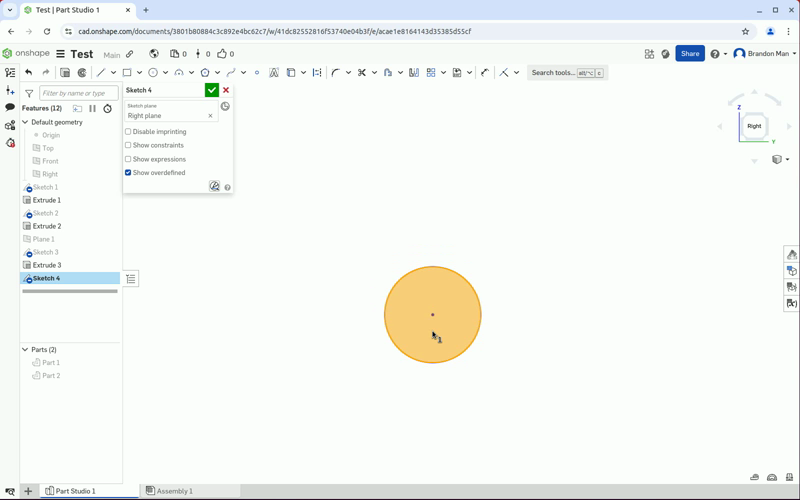
scroll(-6)
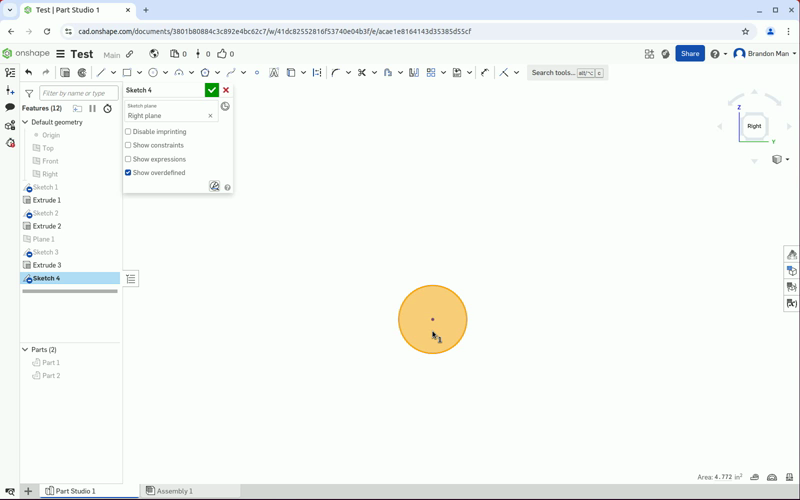
scroll(-6)
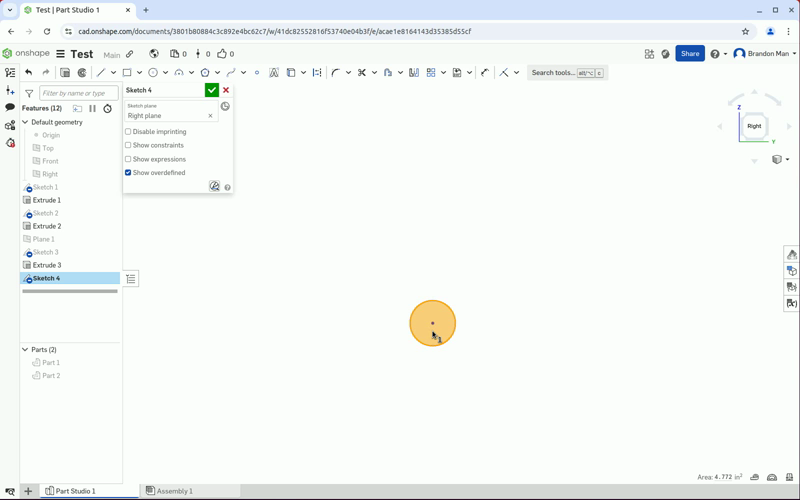
scroll(-6)
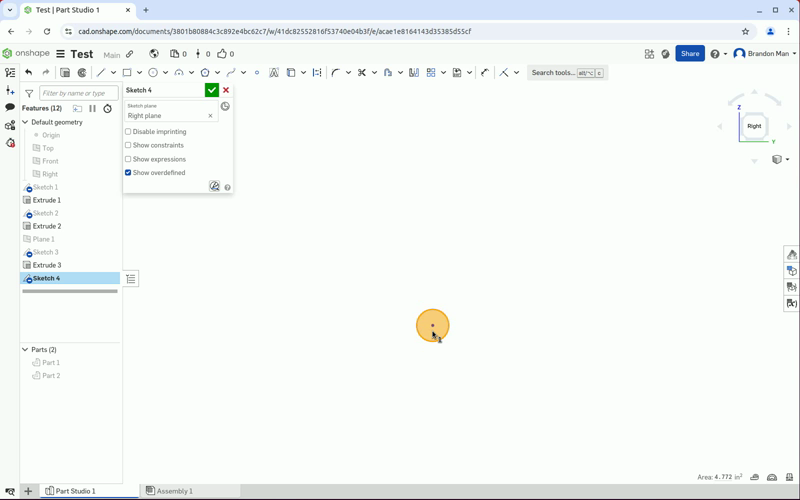
scroll(-6)
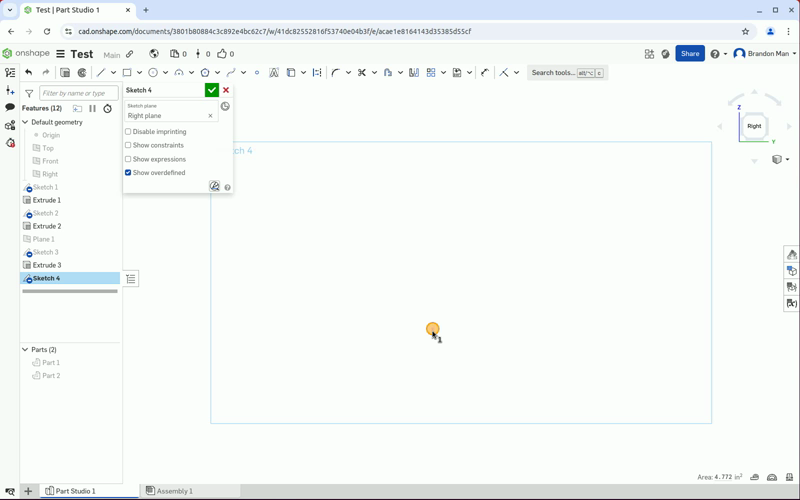
mouse_move(73, 352)
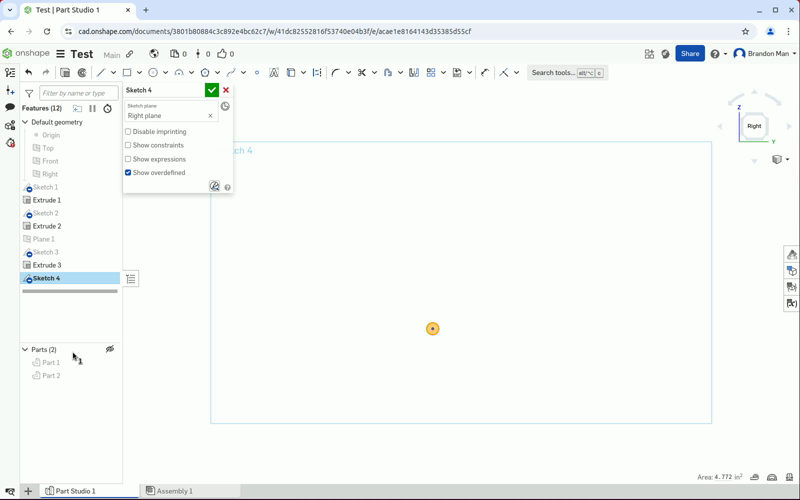
key(shift+y)
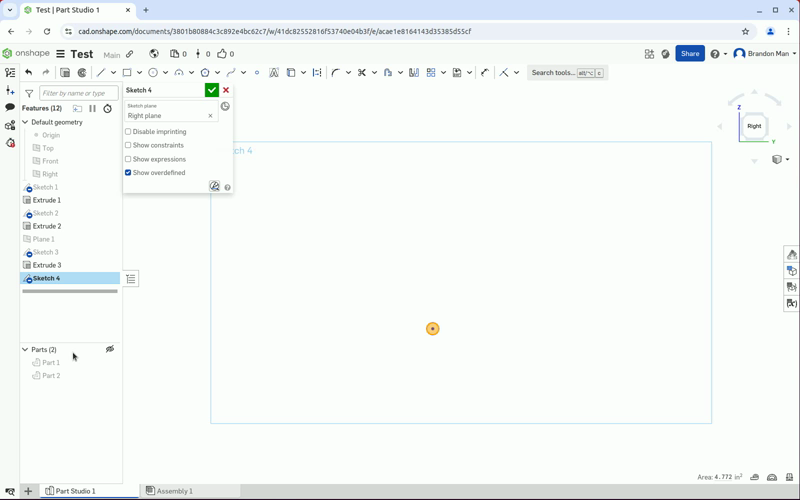
key(shift+e)
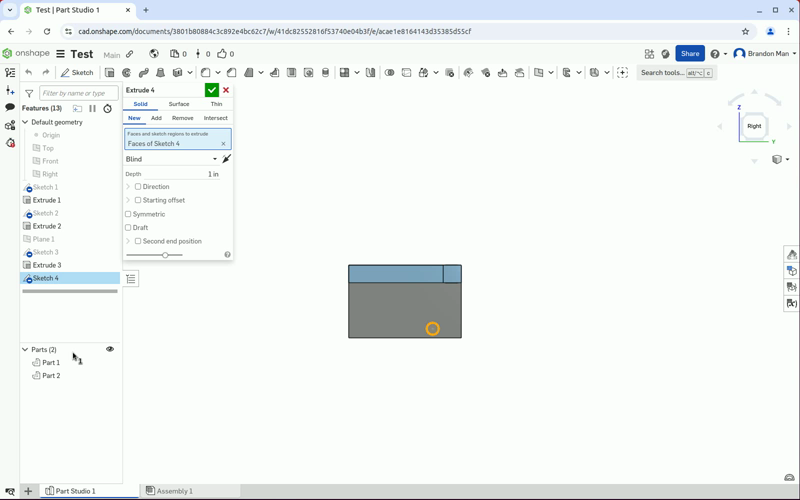
mouse_move(143, 106)
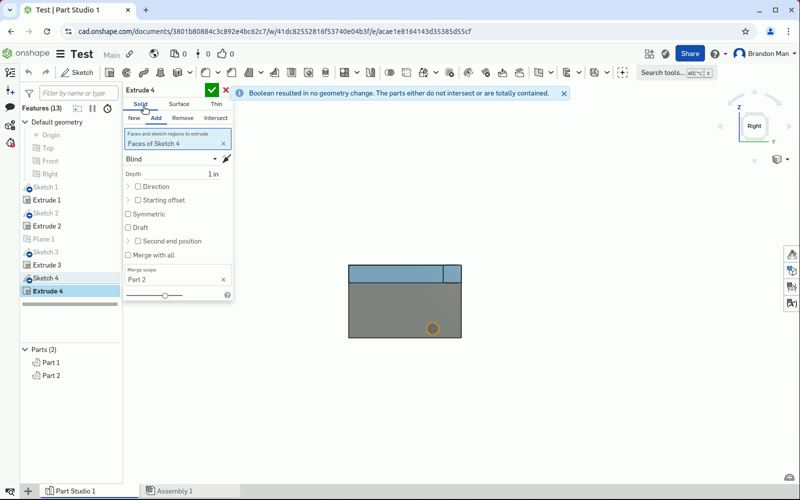
click(143, 106)
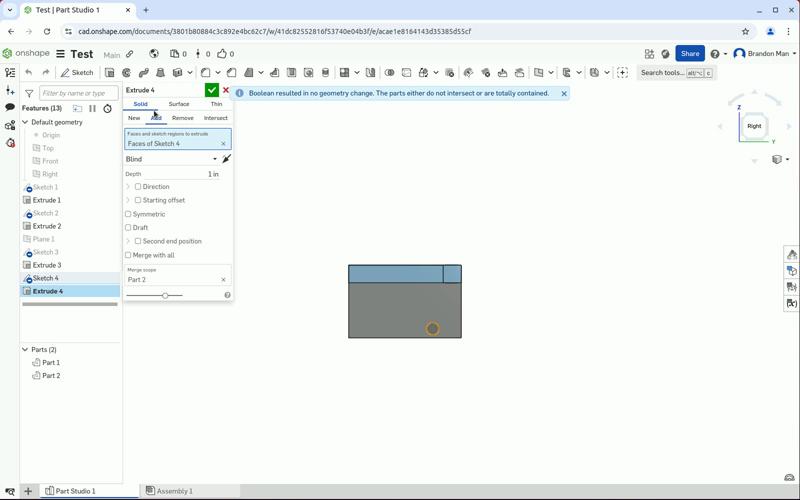
mouse_move(186, 120)
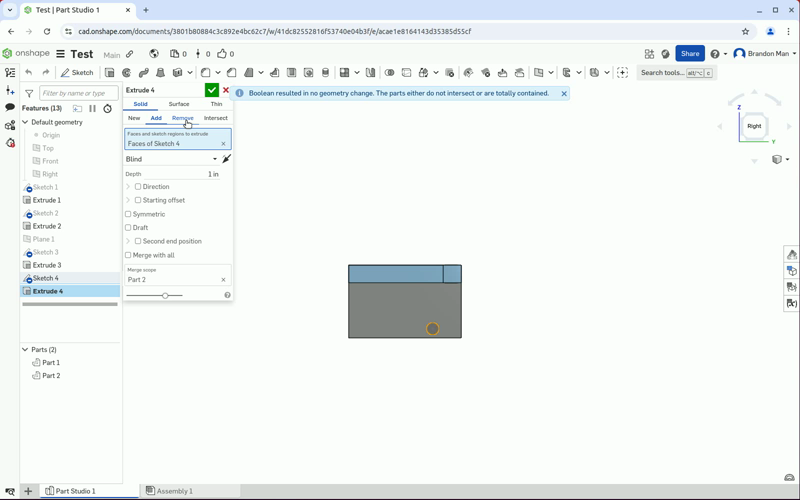
click(186, 120)
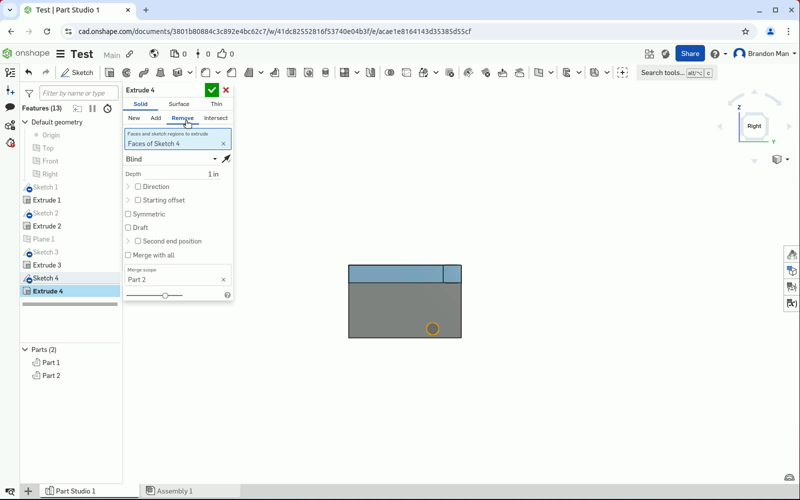
key(tab, 4)
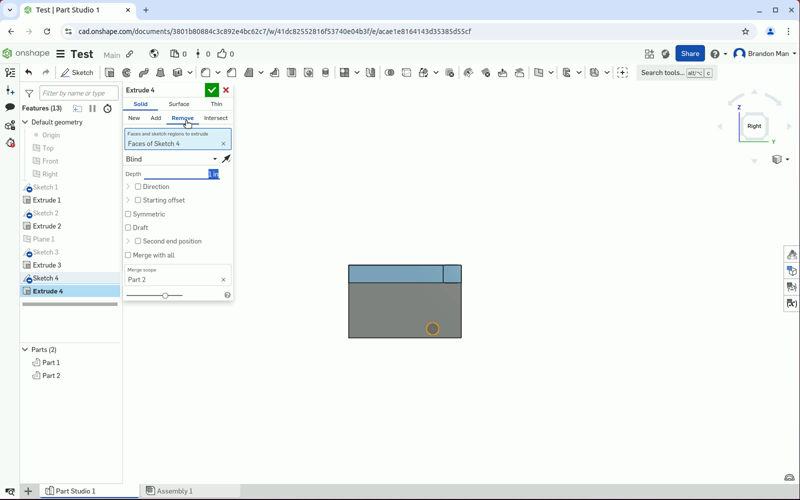
text(18.535)
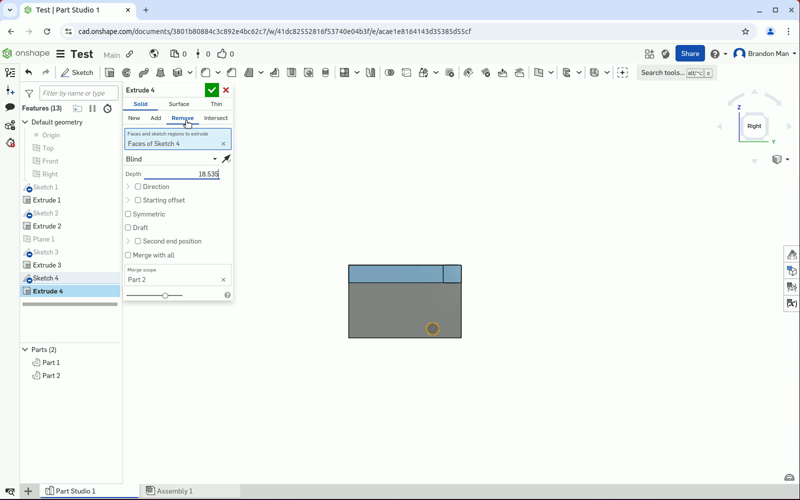
key(tab, 6)
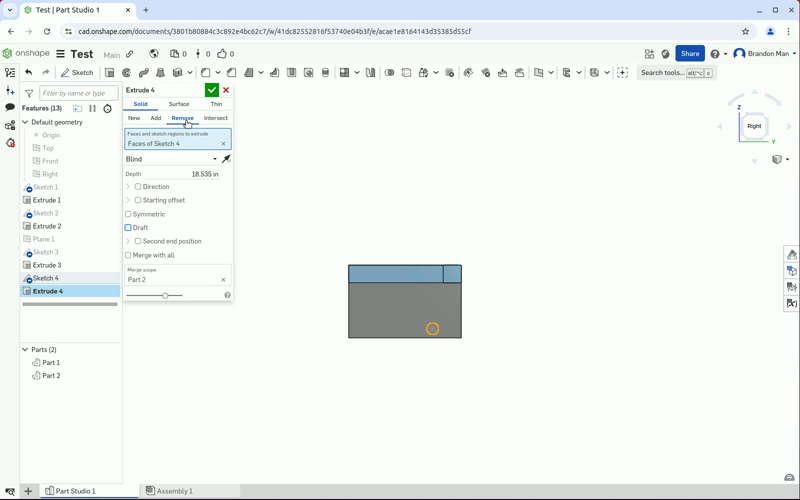
key(space)
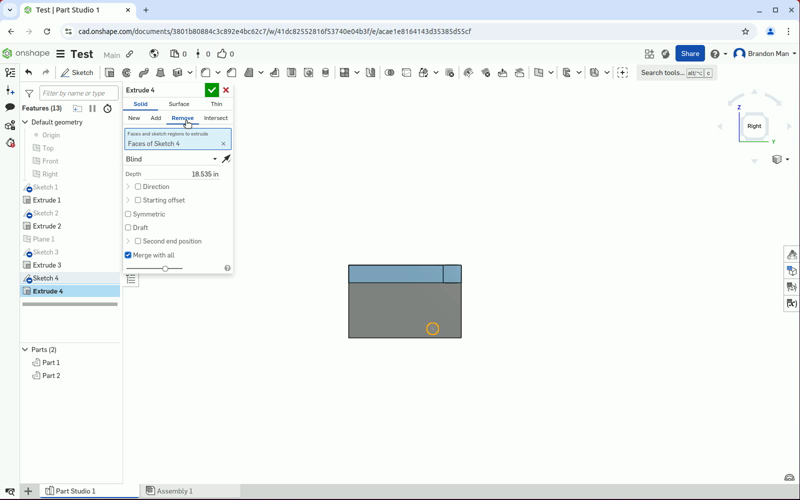
key(enter)
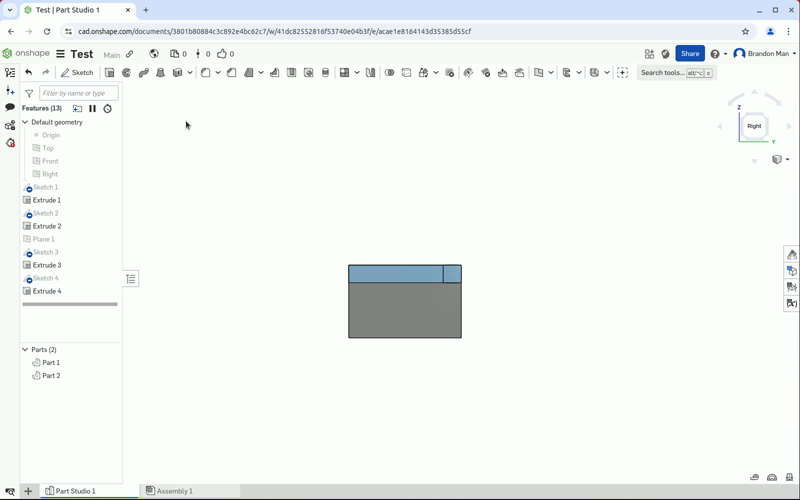
key(shift+h)
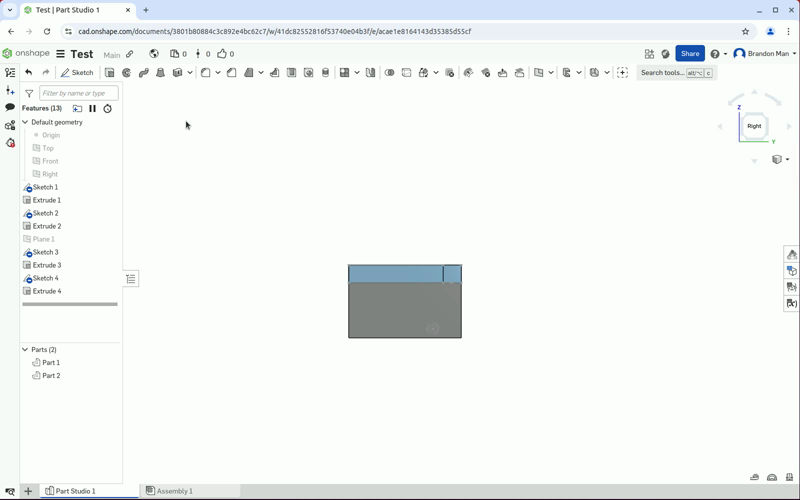
key(shift+h)
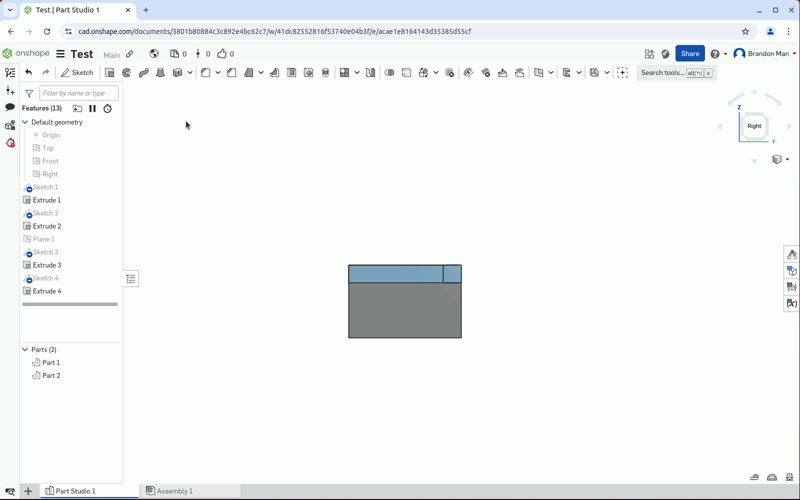
mouse_move(73, 189)
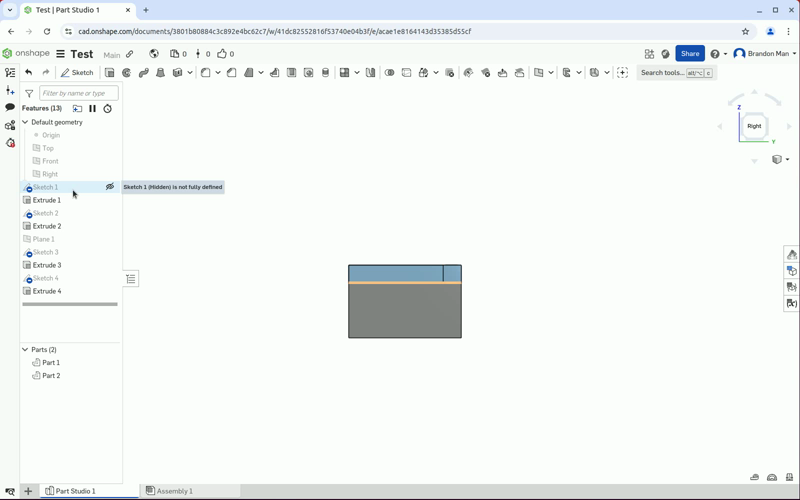
click(73, 189)
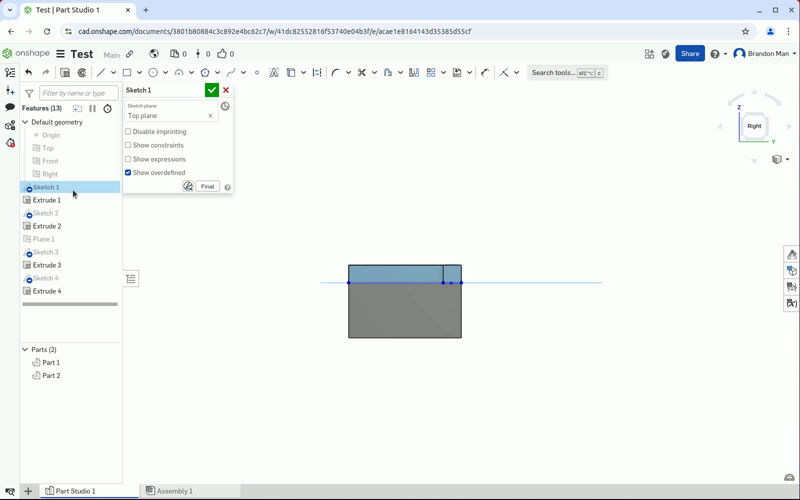
mouse_move(229, 92)
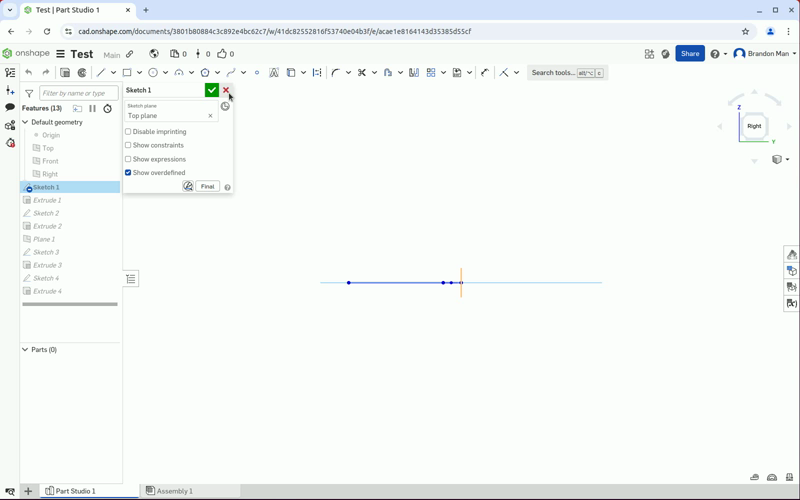
click(229, 92)
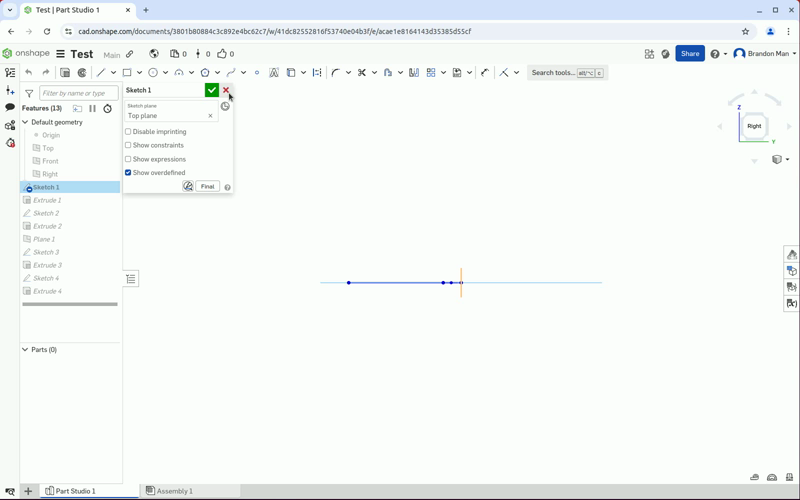
key(shift+s)
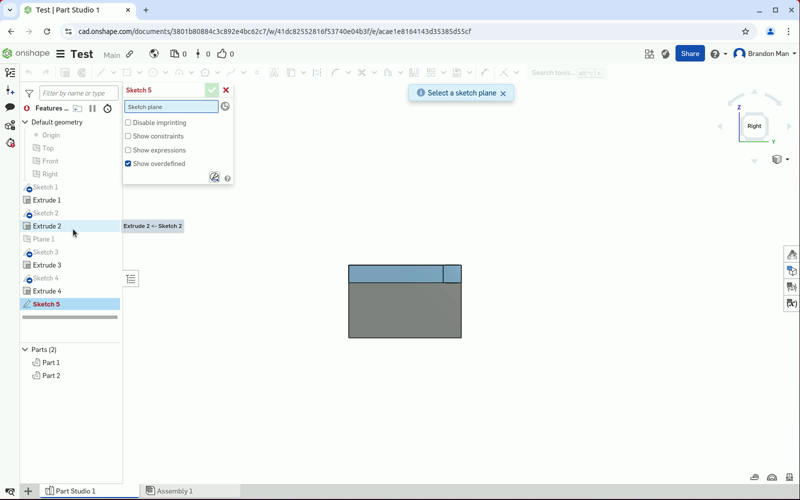
scroll(3)
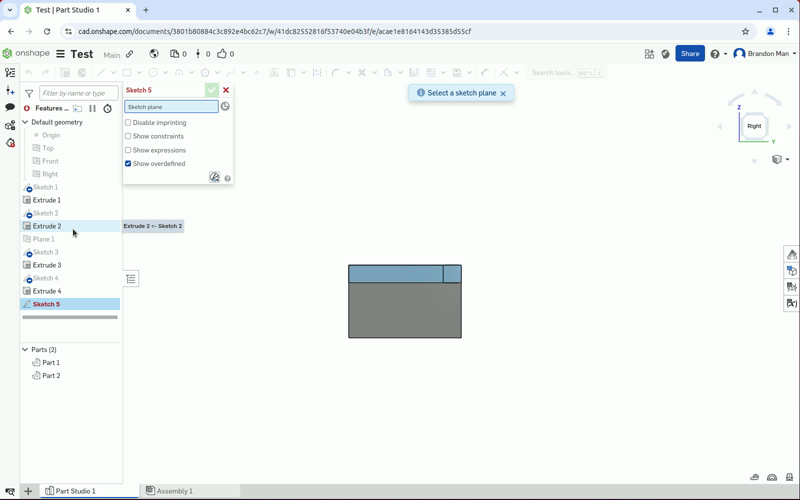
mouse_move(73, 176)
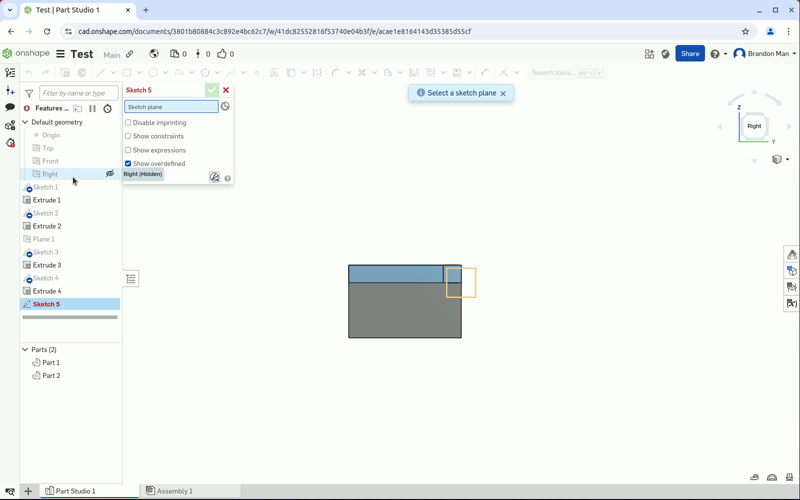
click(73, 176)
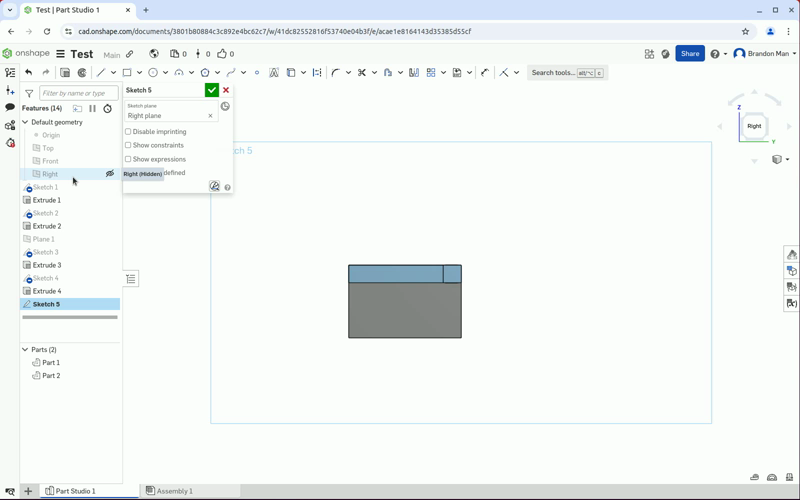
mouse_move(73, 352)
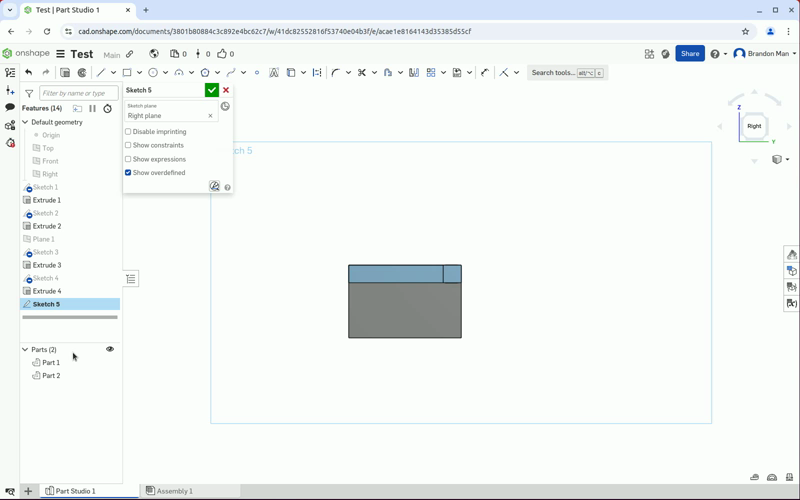
key(y)
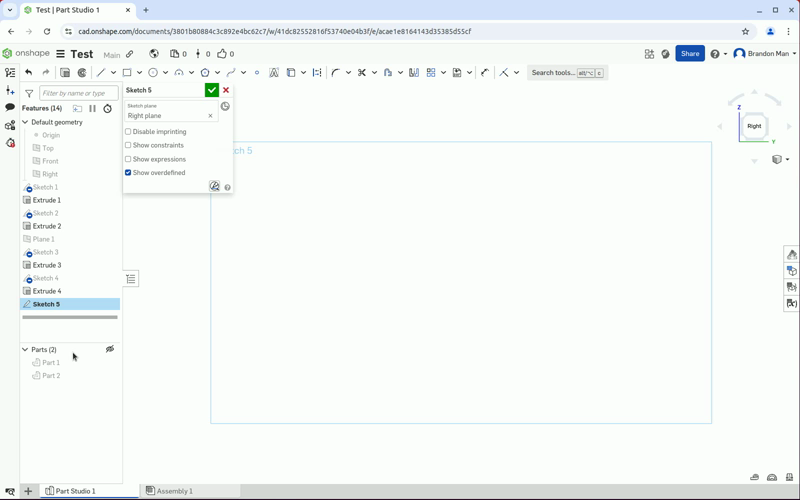
key(c)
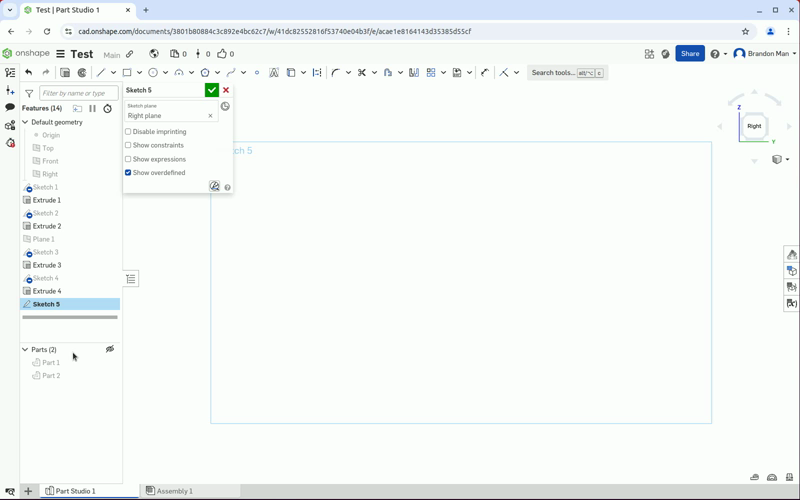
key_down(shift)
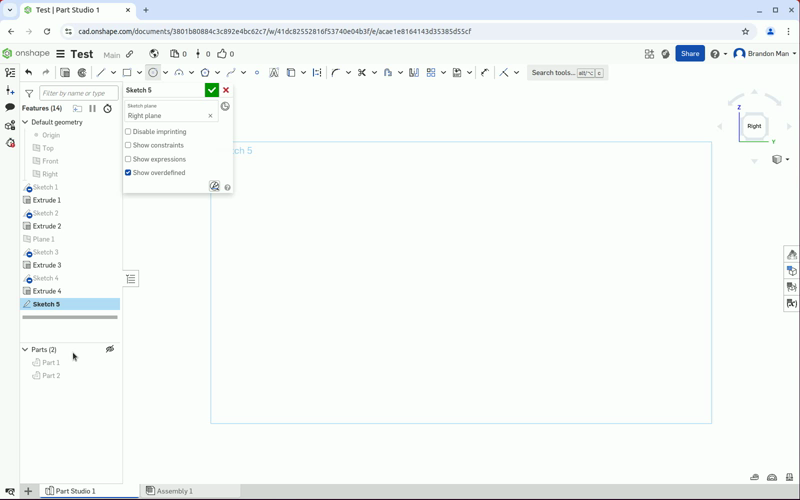
mouse_move(363, 328)
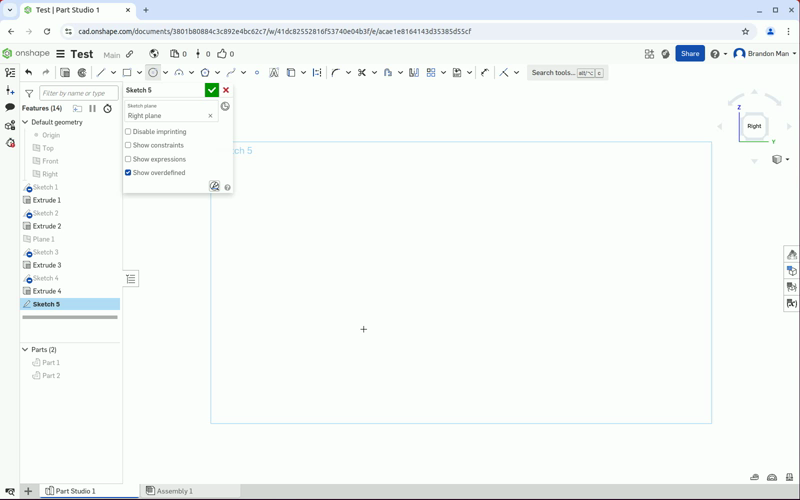
click(363, 328)
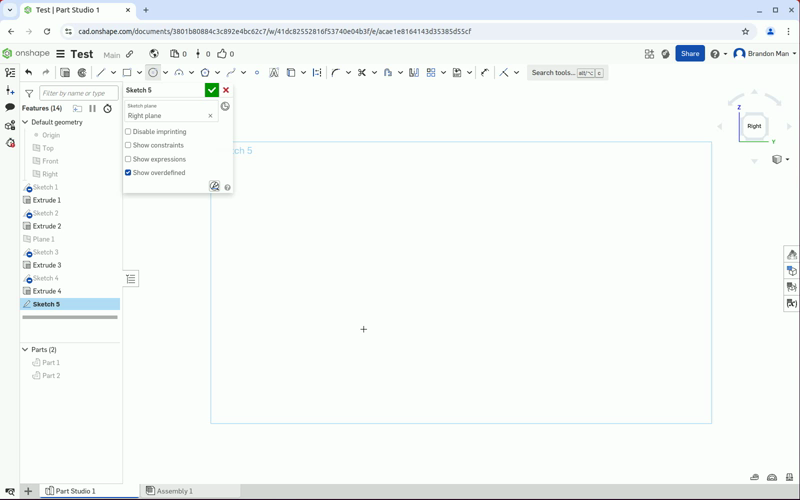
key_up(shift)
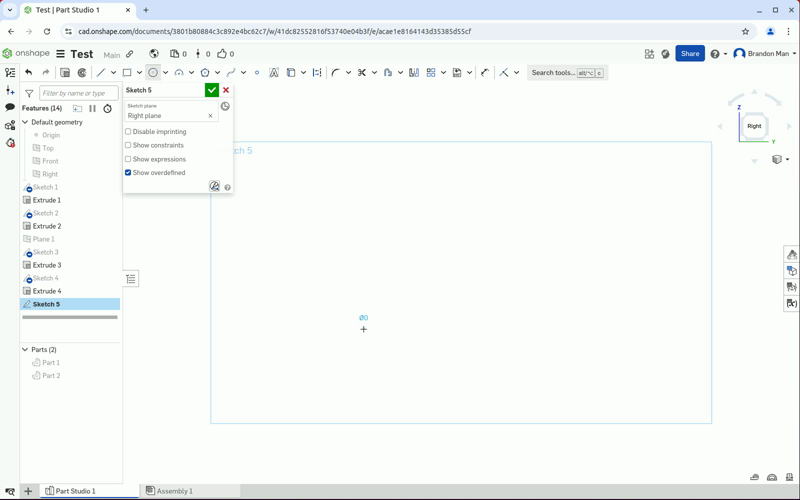
mouse_move(369, 328)
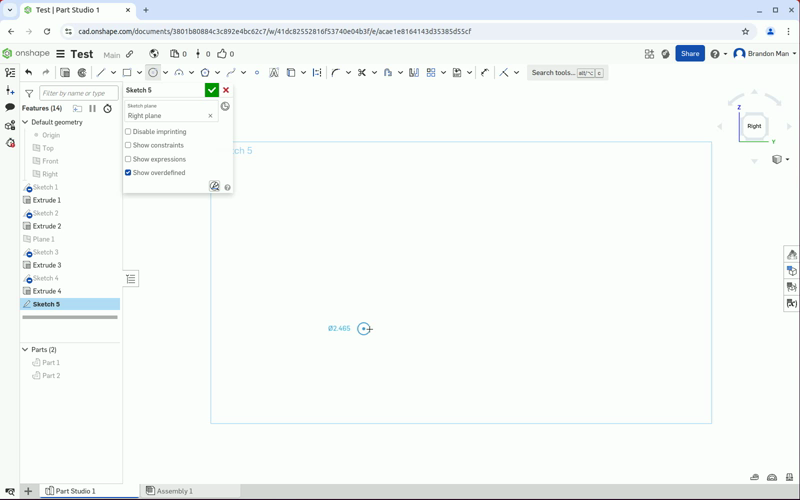
click(369, 328)
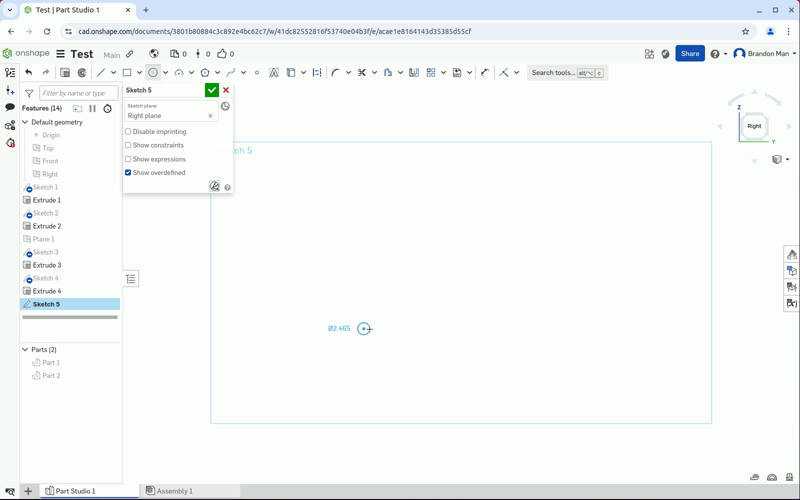
key(esc)
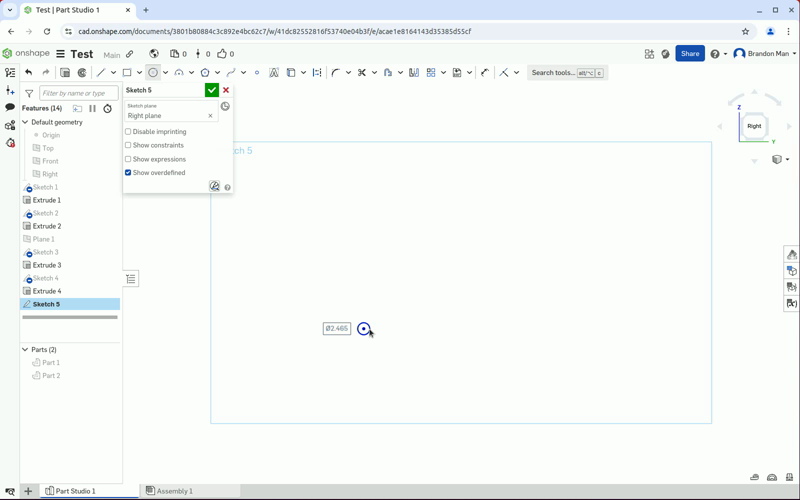
mouse_move(364, 329)
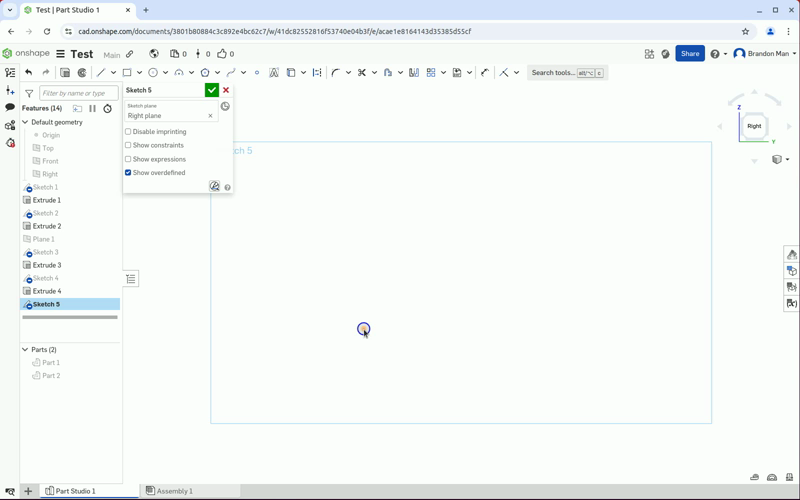
scroll(6)
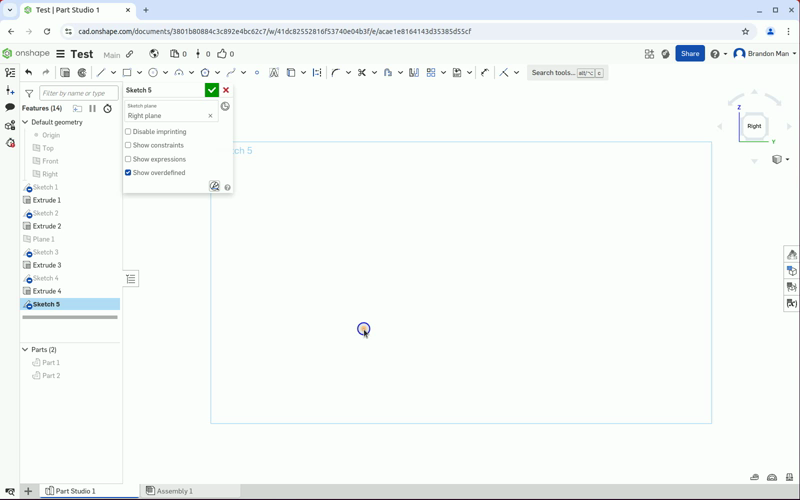
scroll(6)
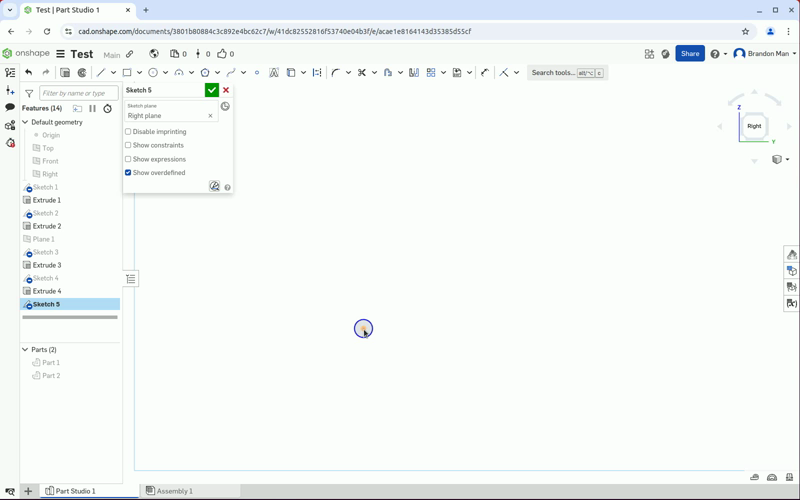
scroll(6)
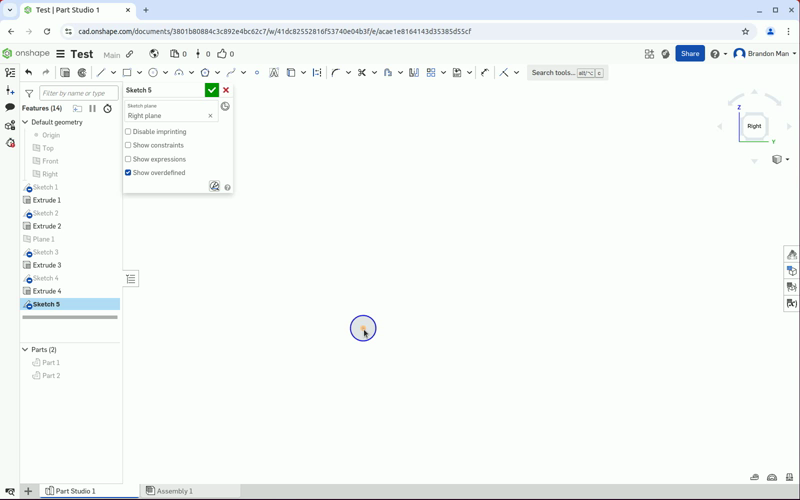
scroll(6)
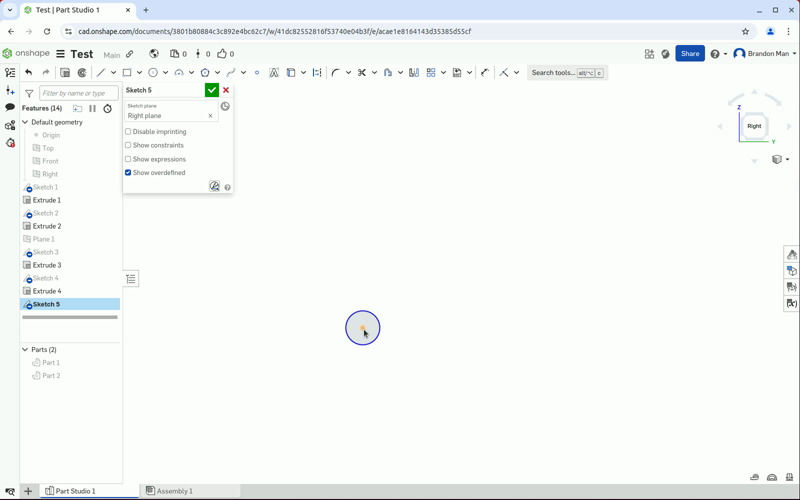
scroll(6)
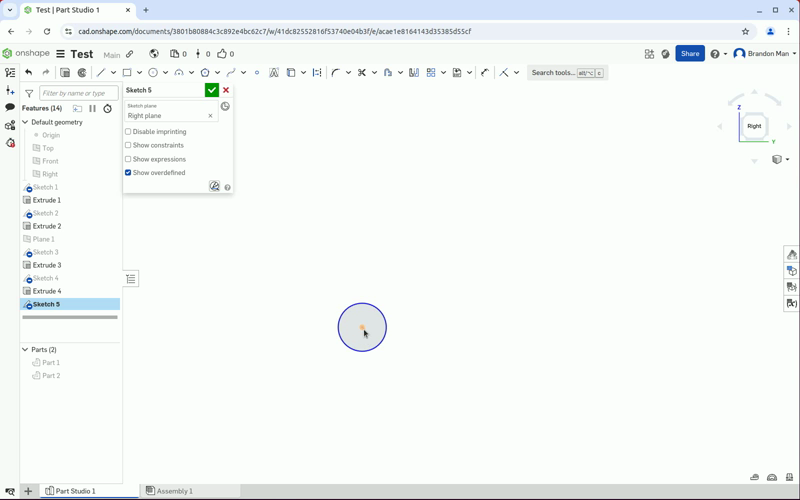
scroll(6)
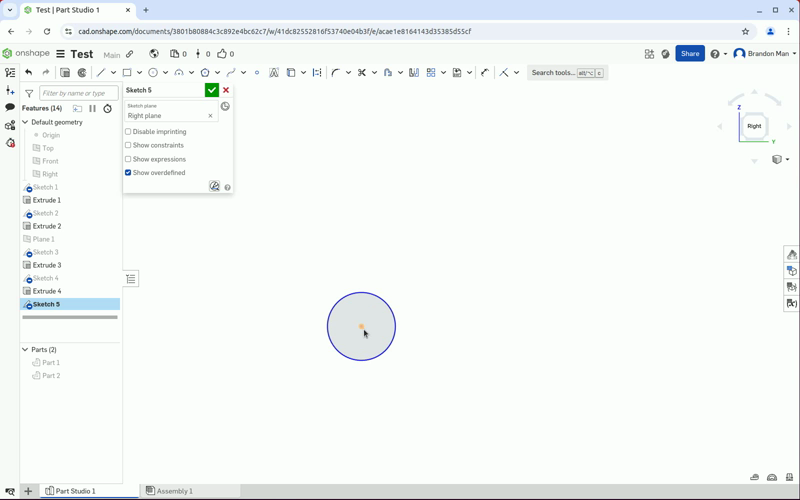
scroll(6)
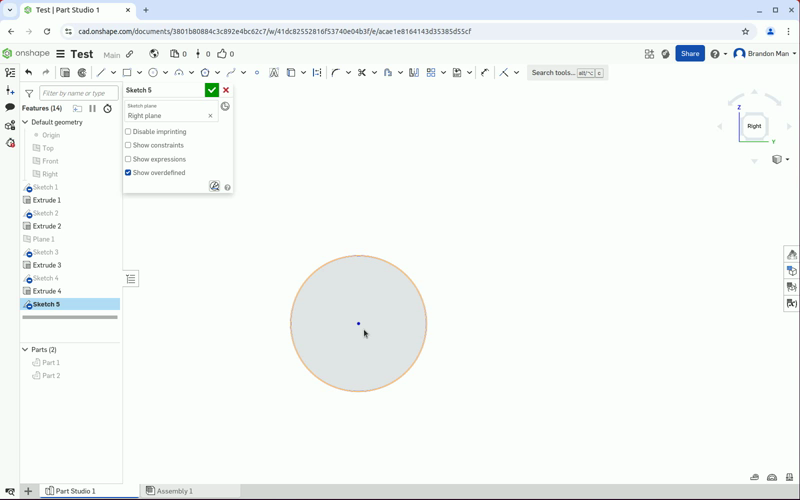
click(364, 329)
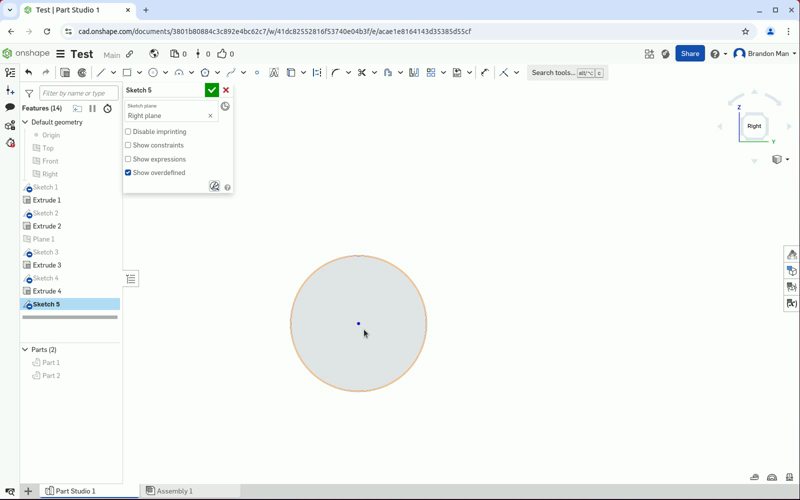
scroll(-6)
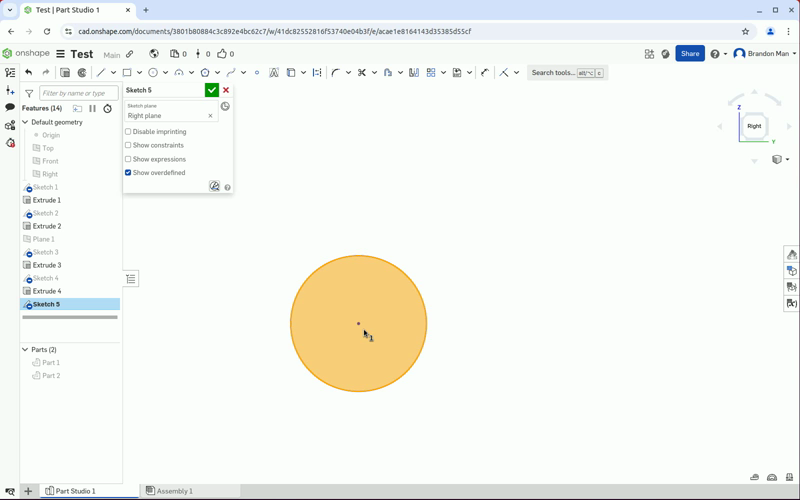
scroll(-6)
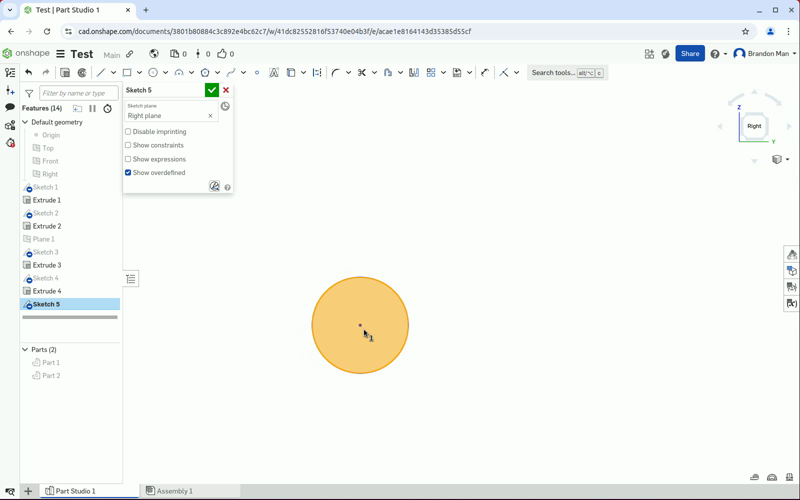
scroll(-6)
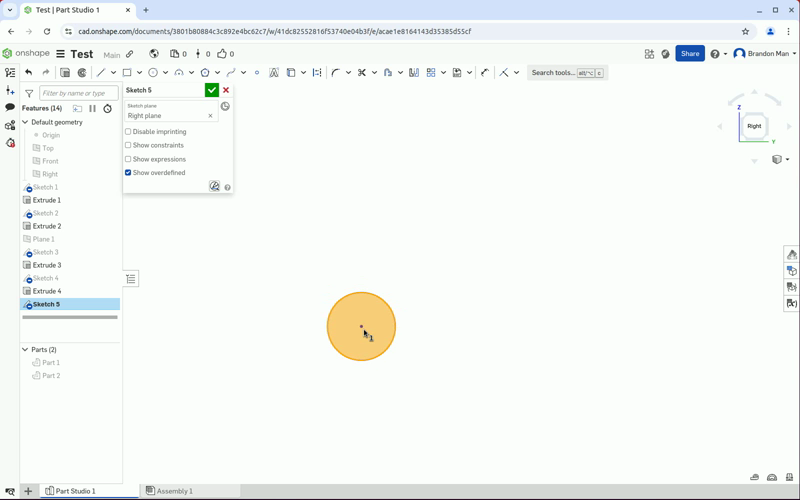
scroll(-6)
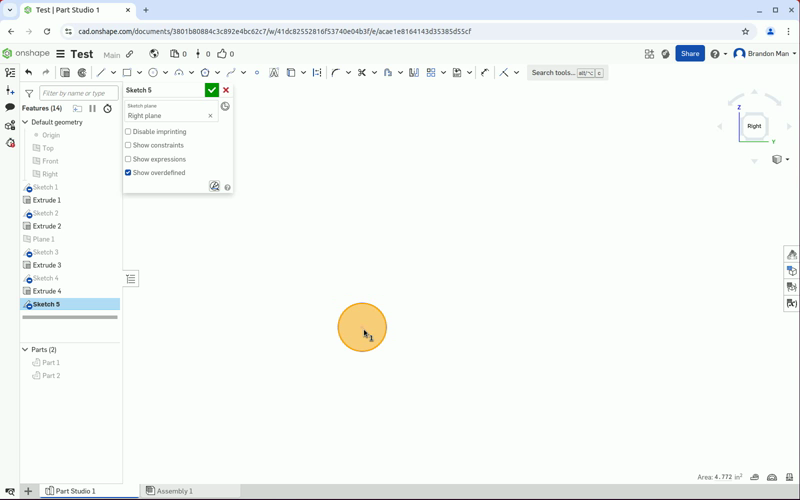
scroll(-6)
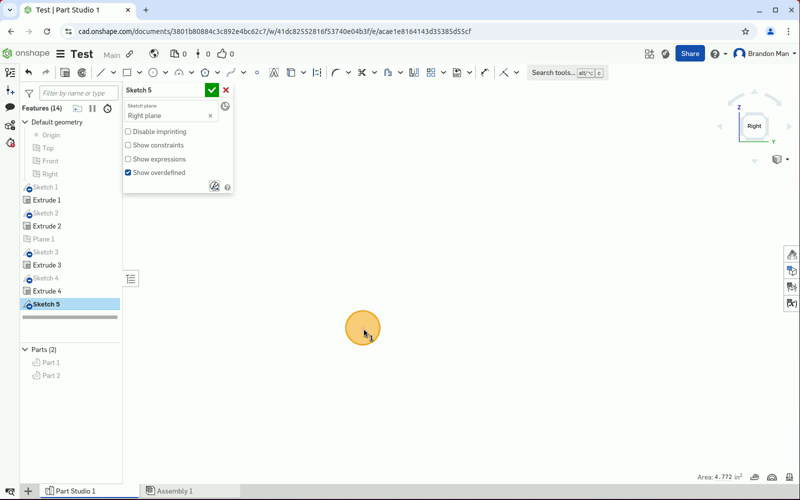
scroll(-6)
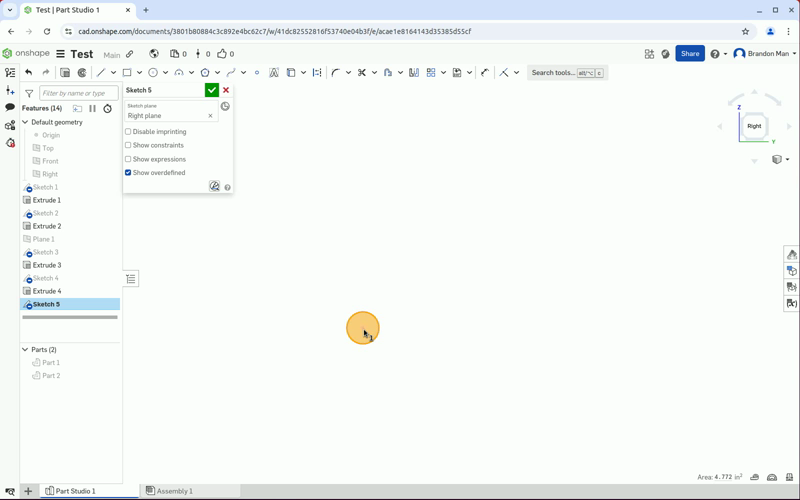
scroll(-6)
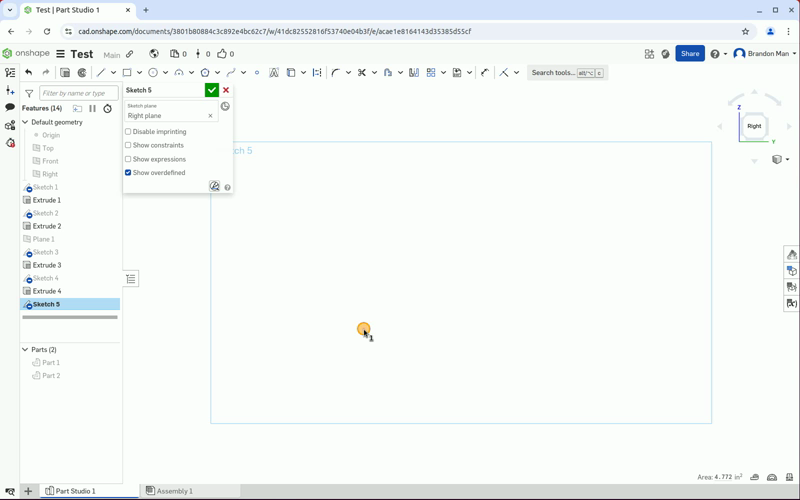
mouse_move(73, 352)
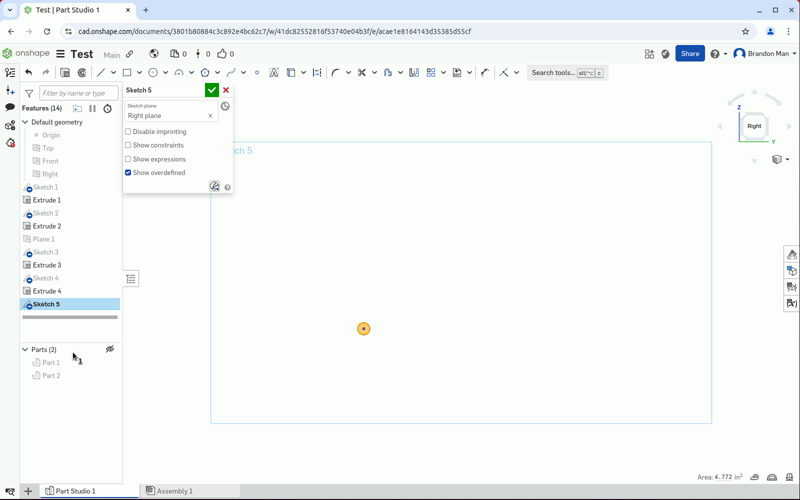
key(shift+y)
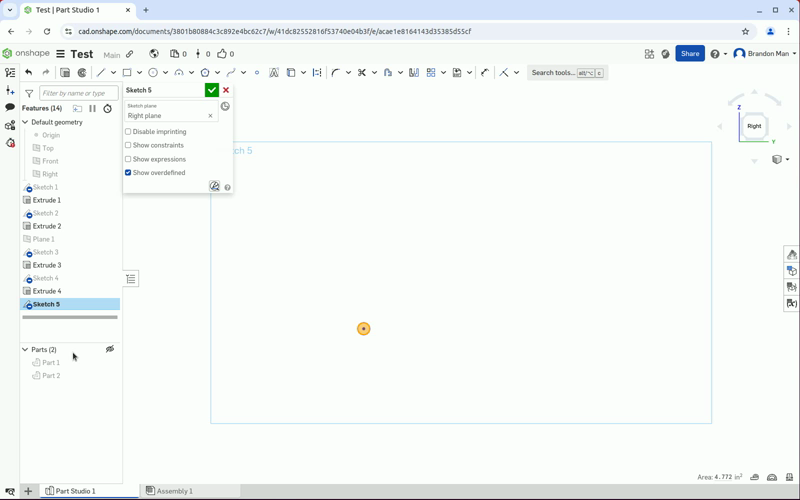
key(shift+e)
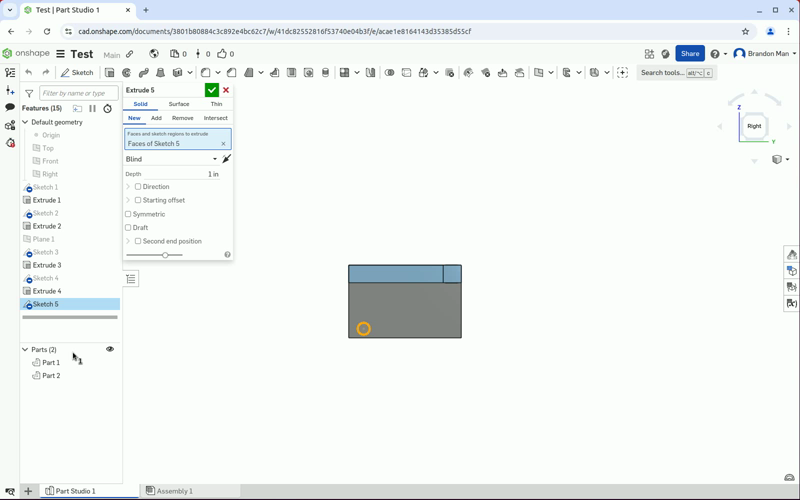
mouse_move(143, 106)
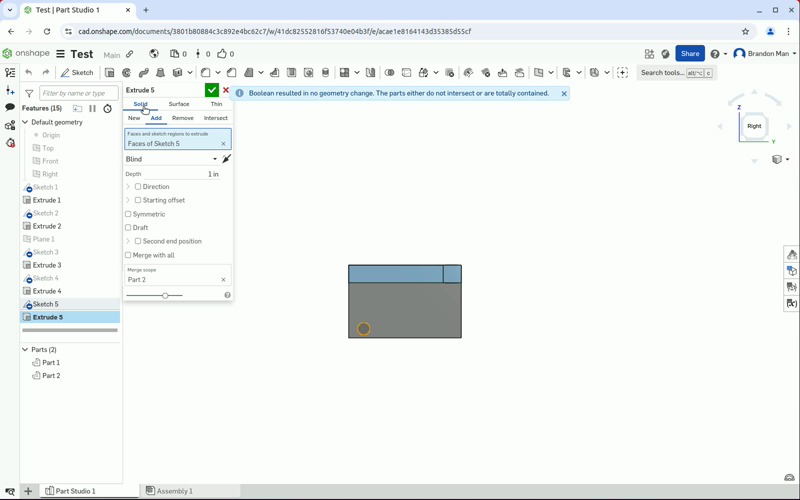
click(143, 106)
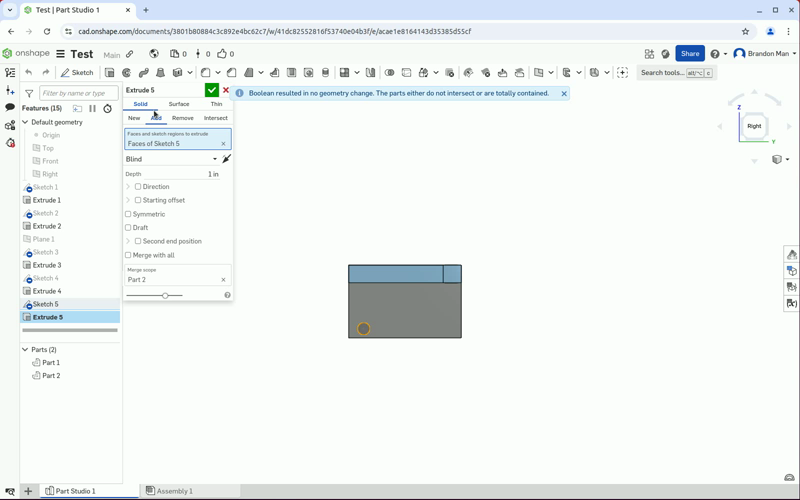
mouse_move(186, 120)
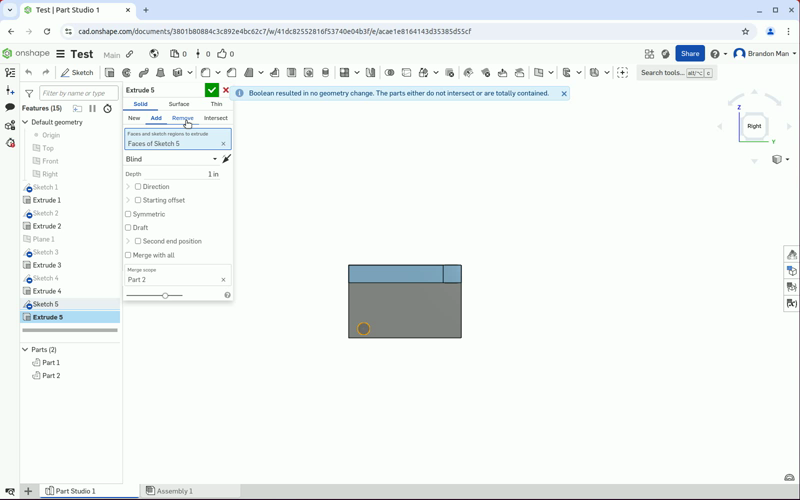
click(186, 120)
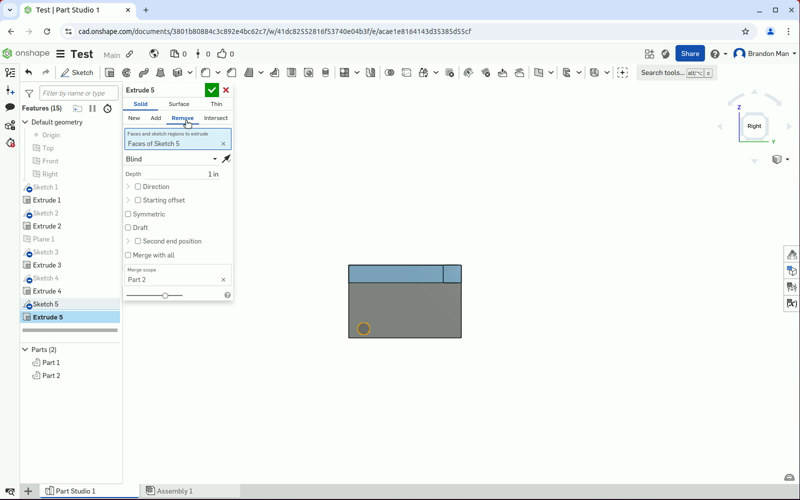
key(tab, 4)
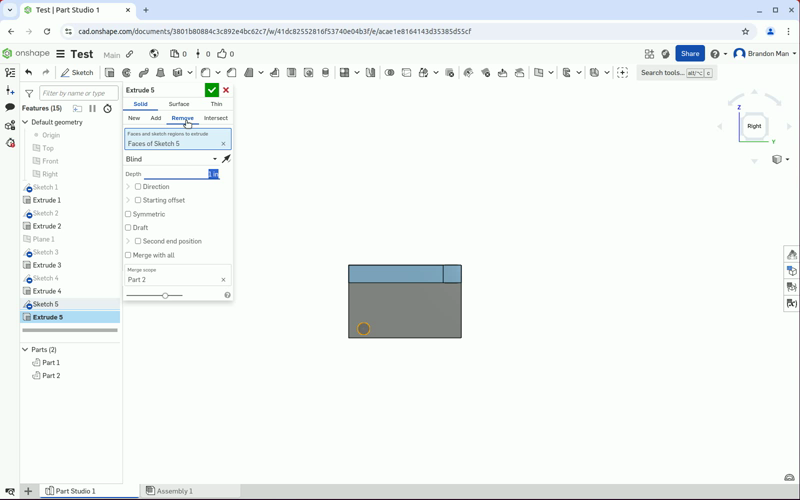
text(18.535)
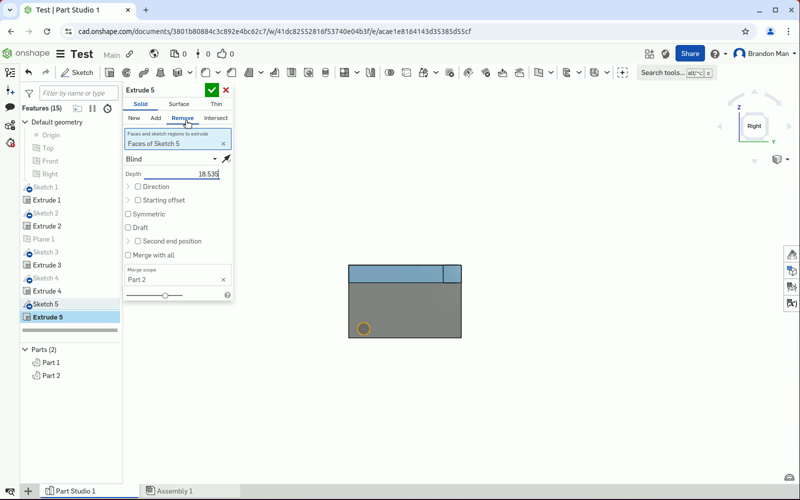
key(tab, 6)
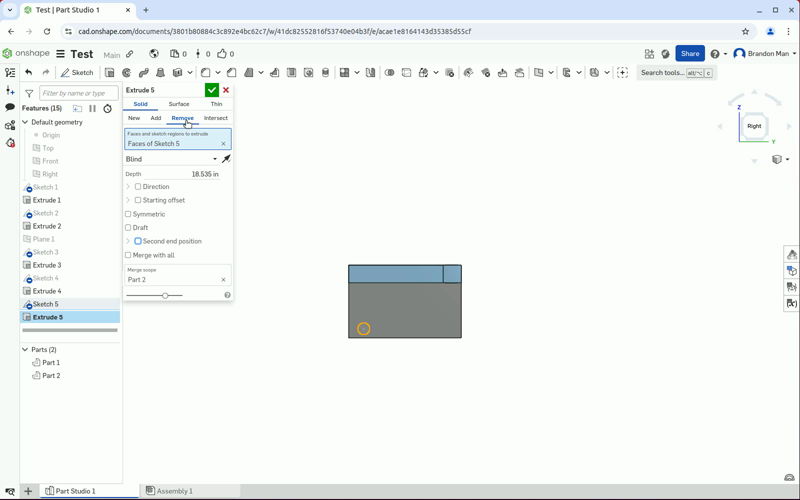
key(space)
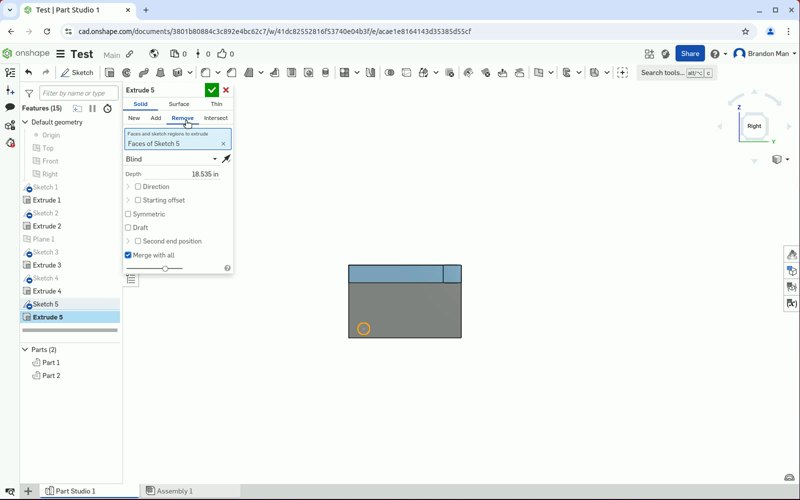
key(enter)
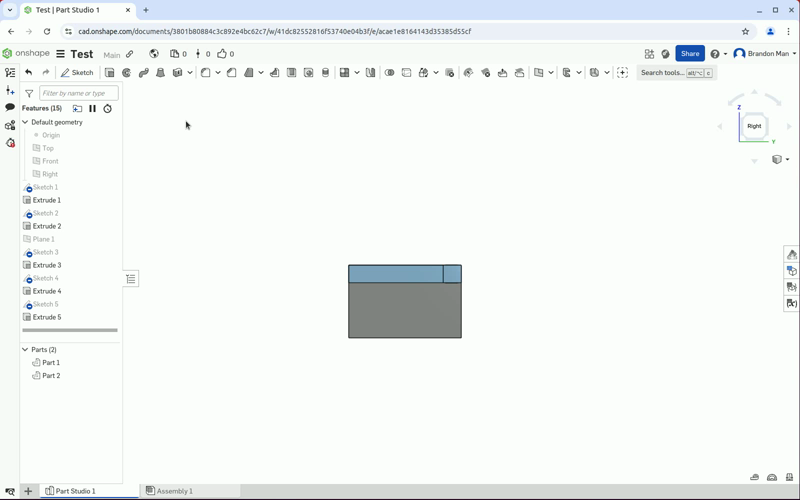
key(shift+h)
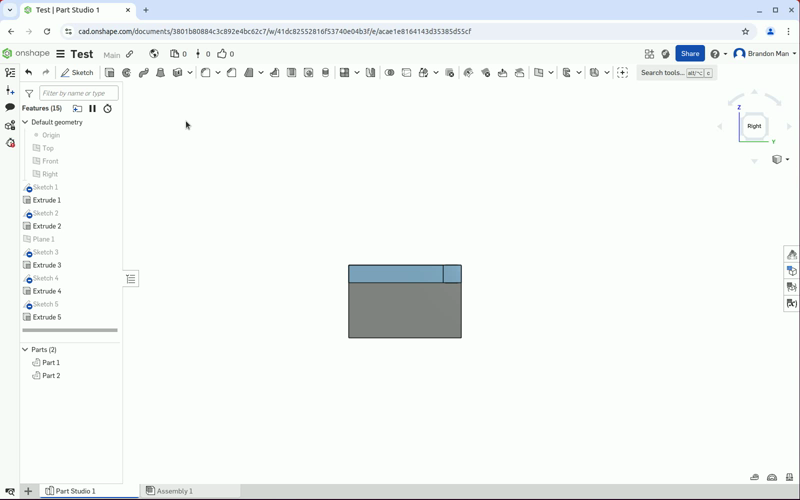
key(shift+h)
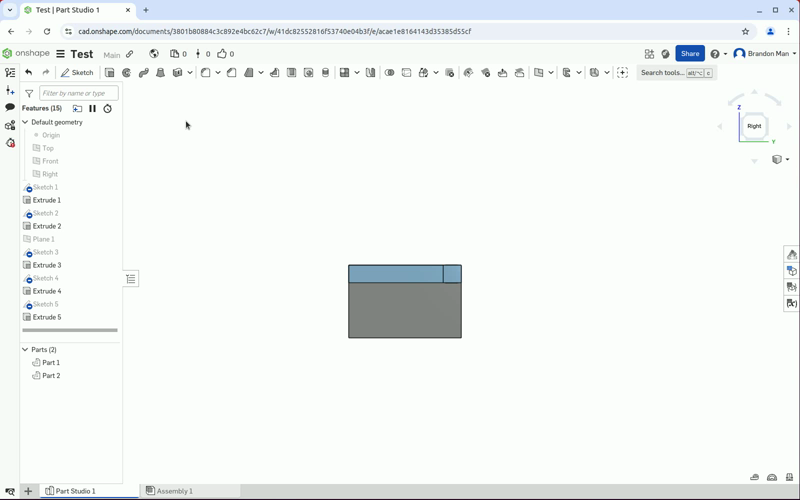
key(shift+7)
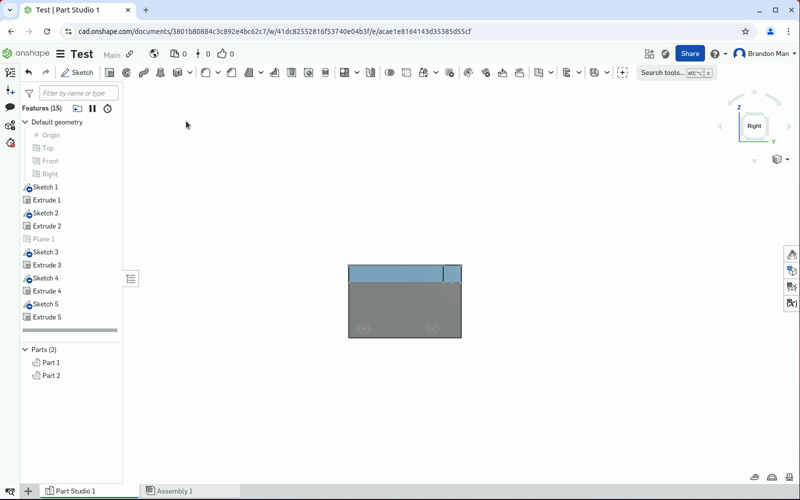
key(right, 2)
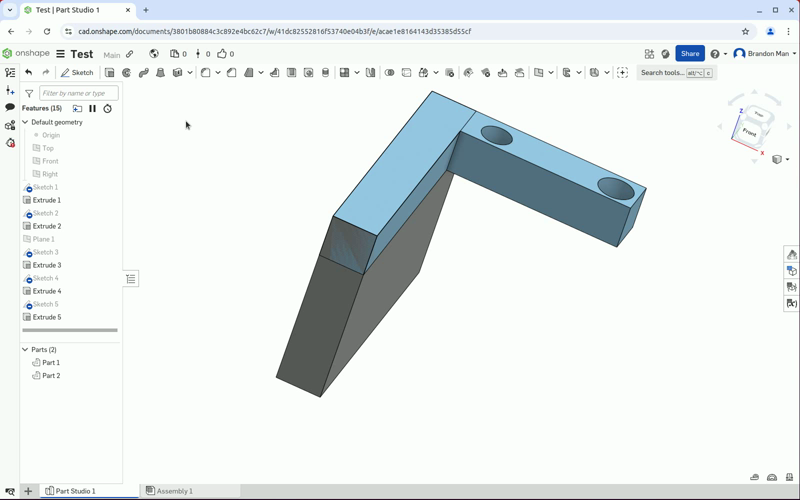
key(down, 2)
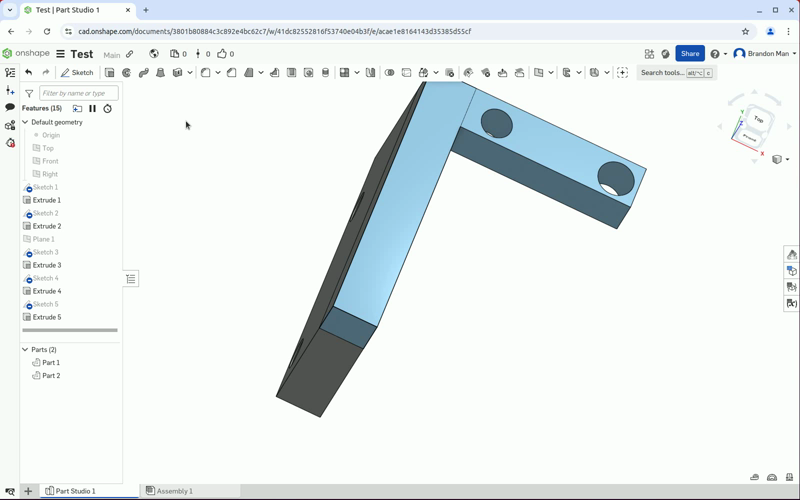
key(up, 2)
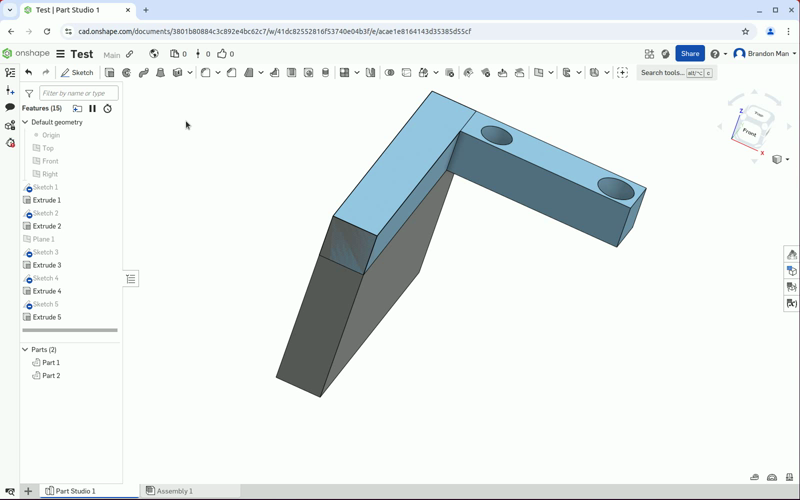
key(left, 2)
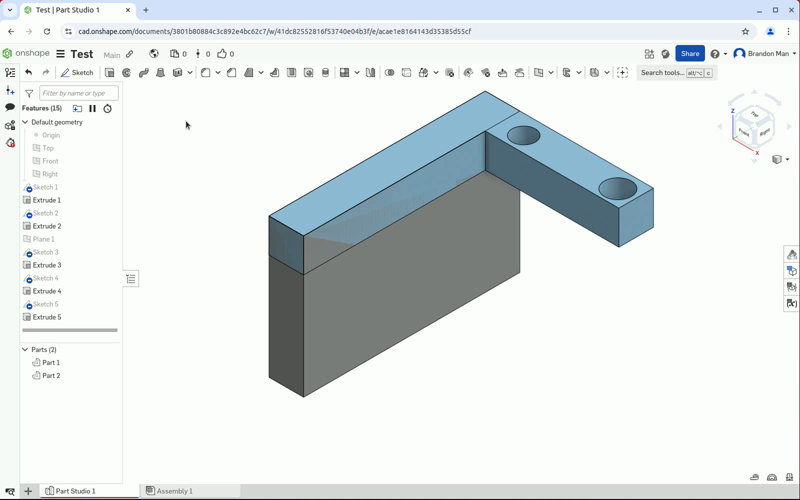
mouse_move(73, 189)
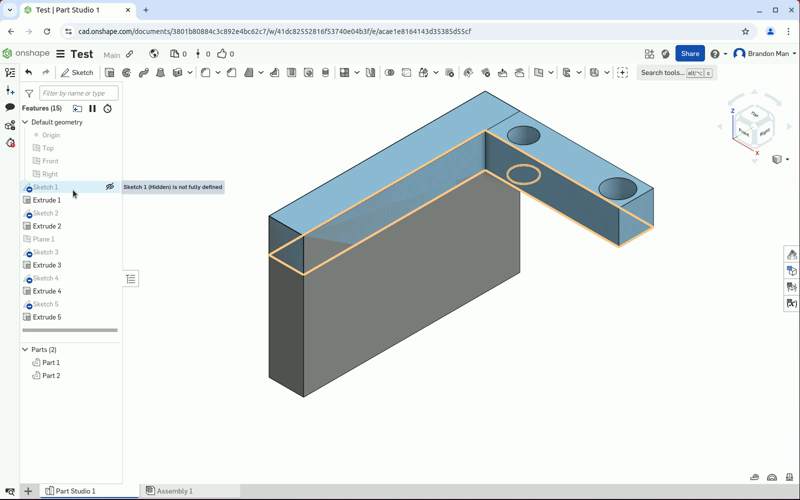
click(73, 189)